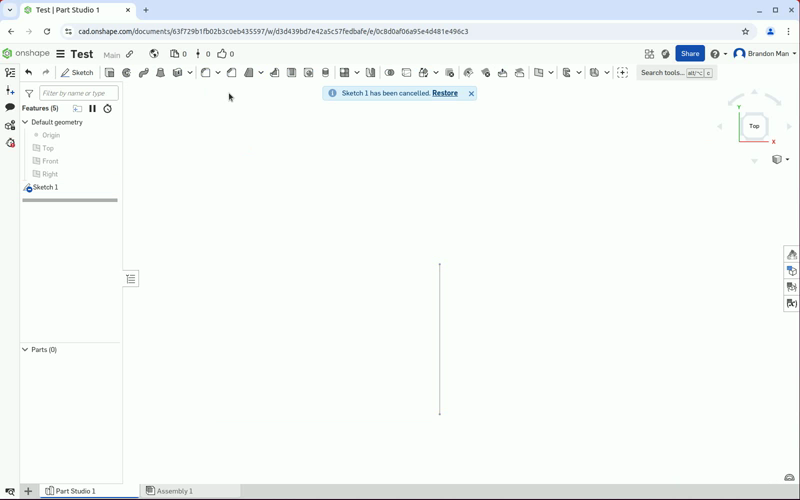
key(shift+h)
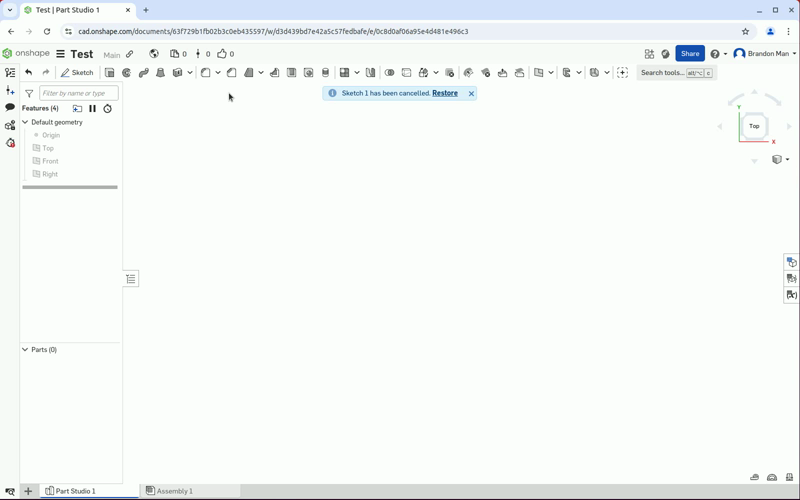
mouse_move(73, 352)
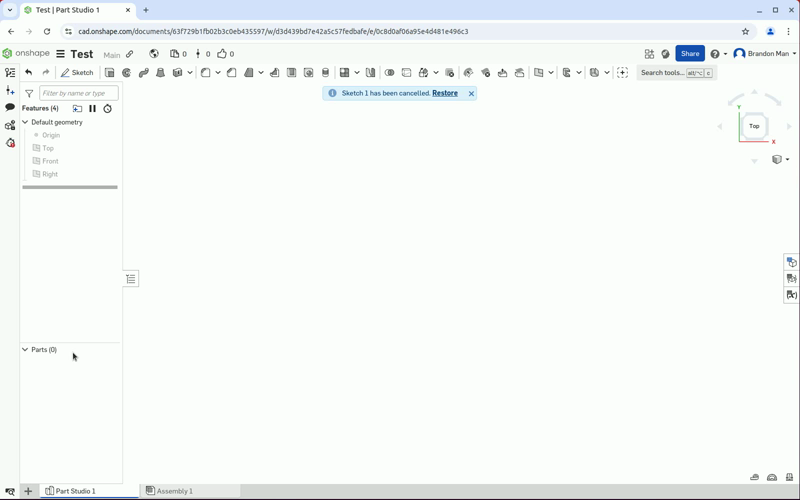
key(y)
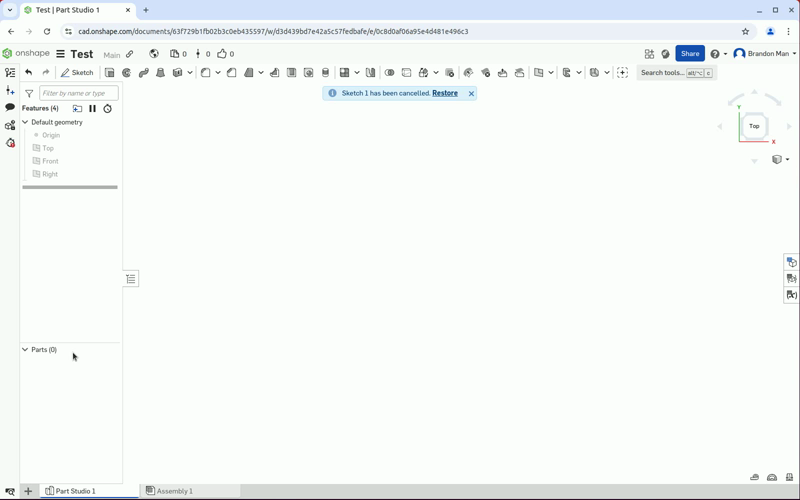
key(shift+p)
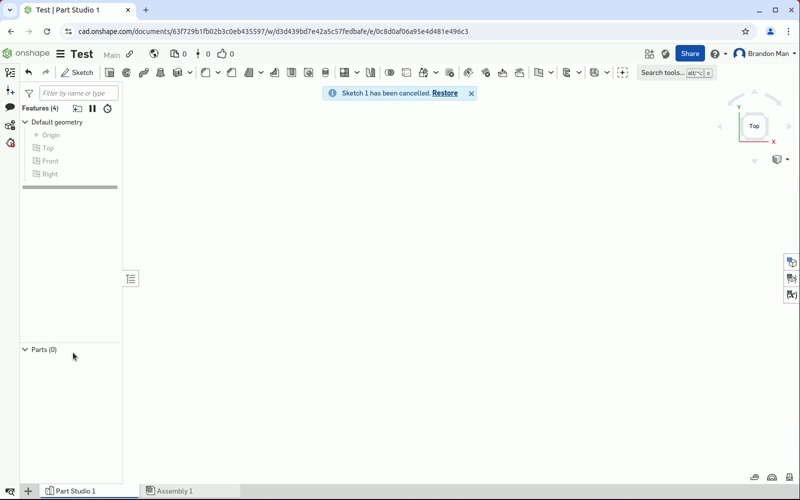
key(space)
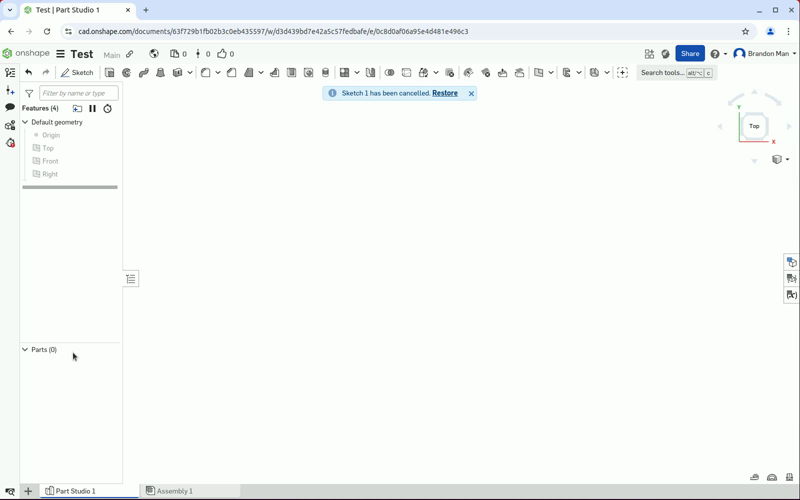
key_down(shift)
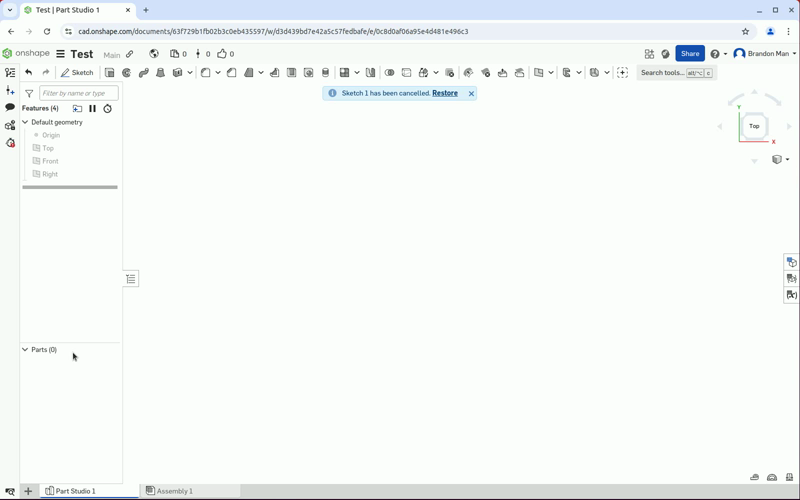
key(up)
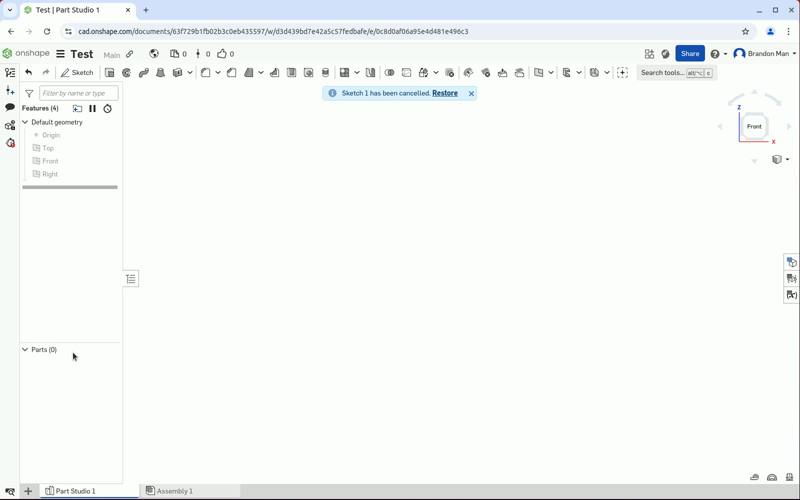
key_up(shift)
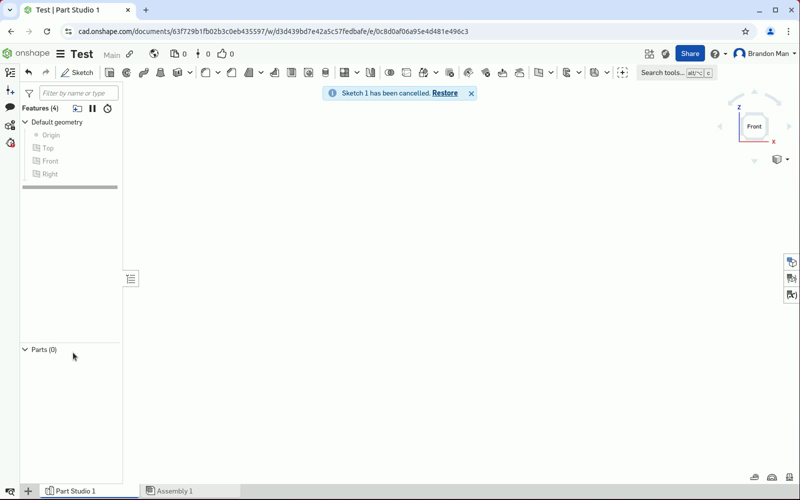
mouse_move(73, 352)
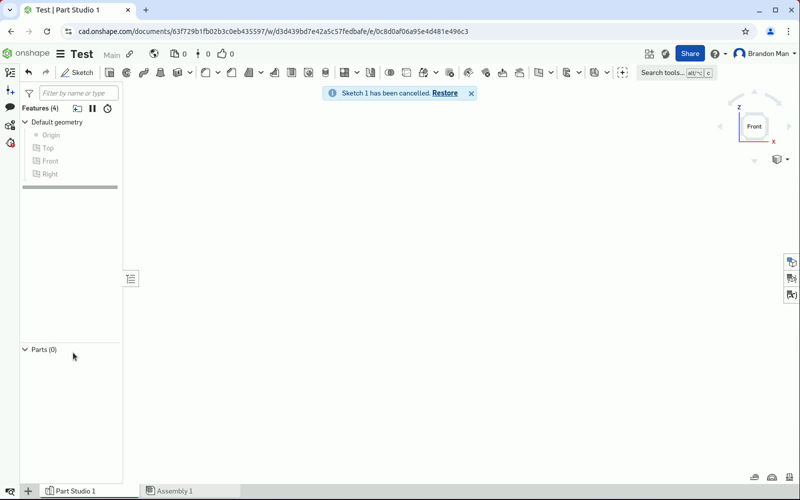
key(shift+y)
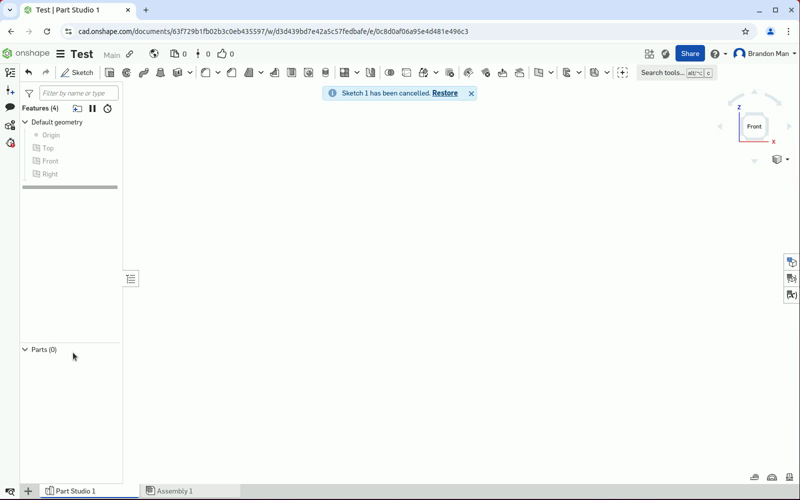
key(shift+s)
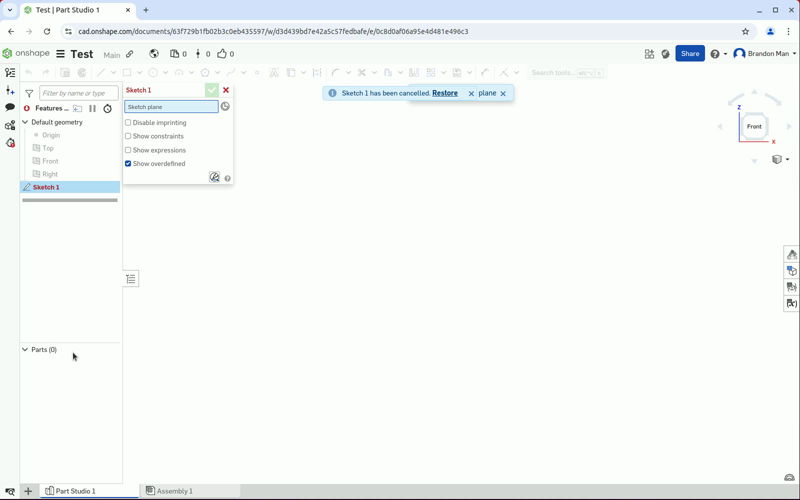
mouse_move(73, 163)
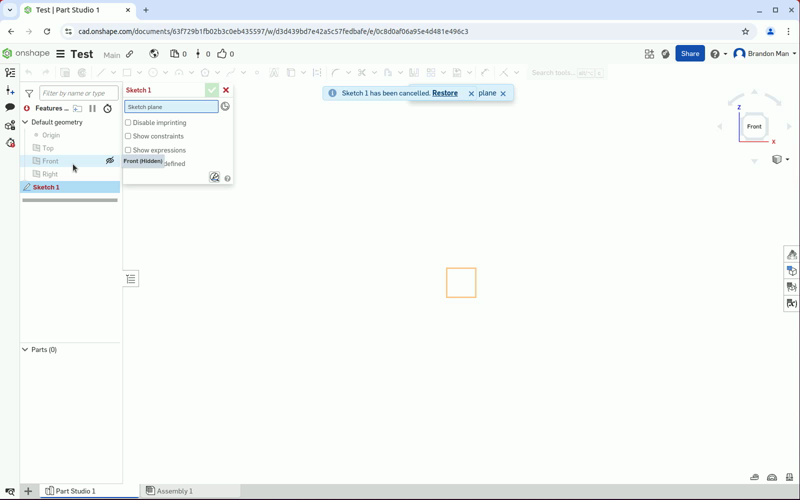
click(73, 163)
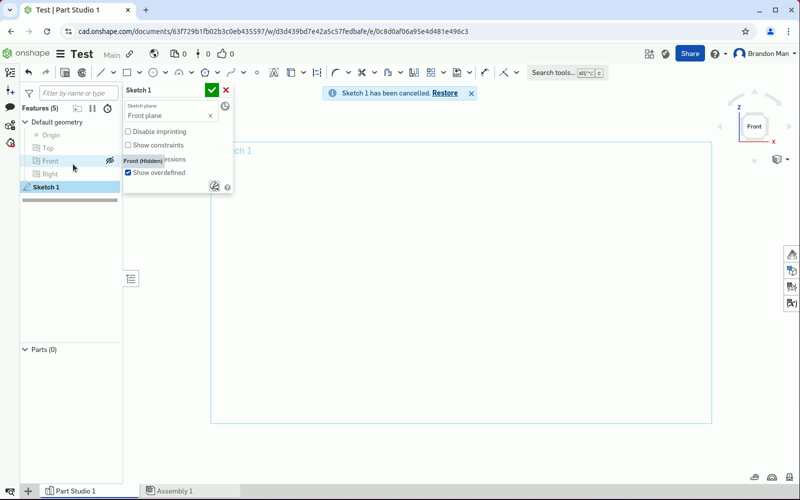
mouse_move(73, 352)
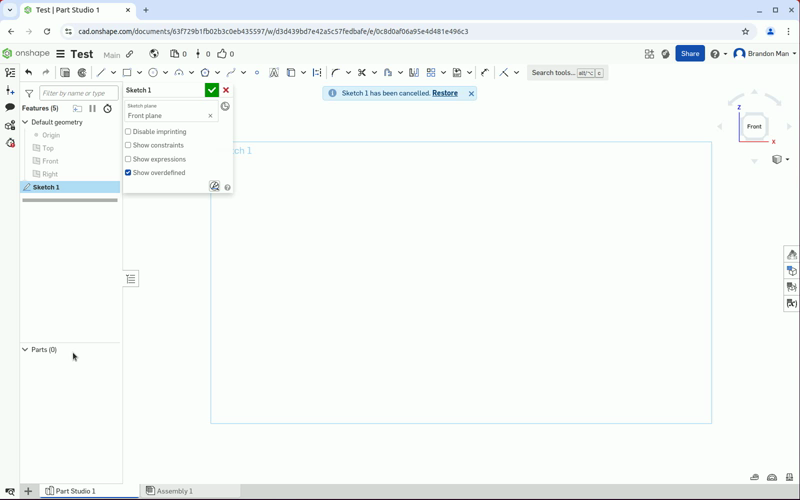
key(y)
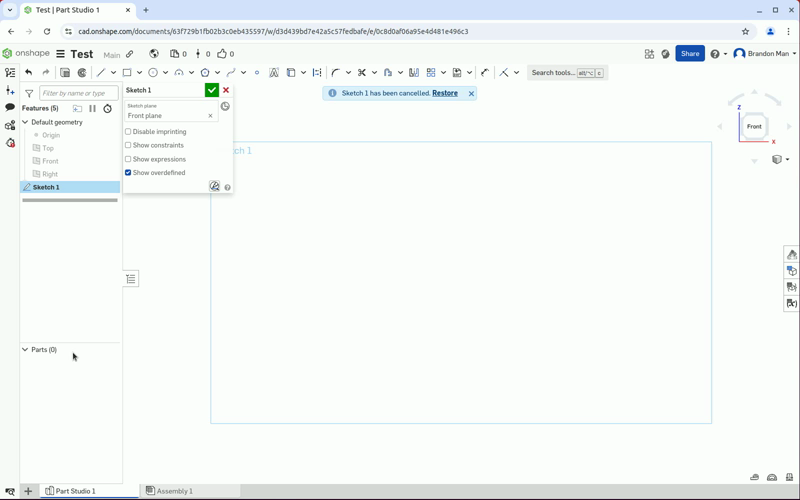
key(l)
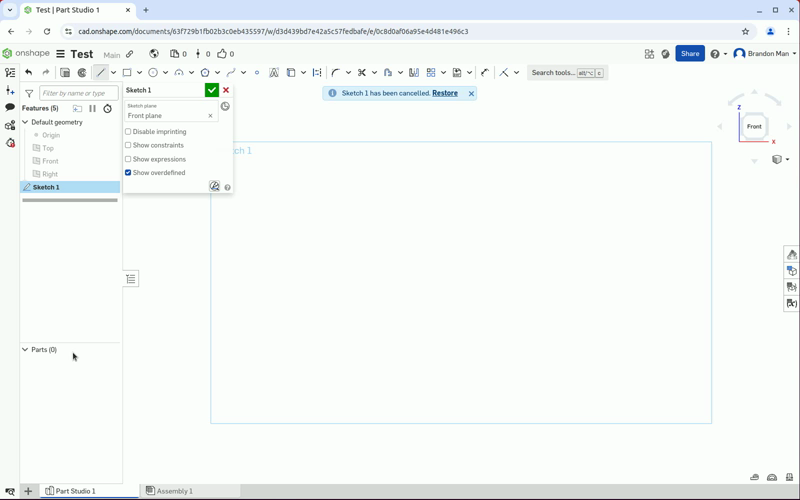
key_down(shift)
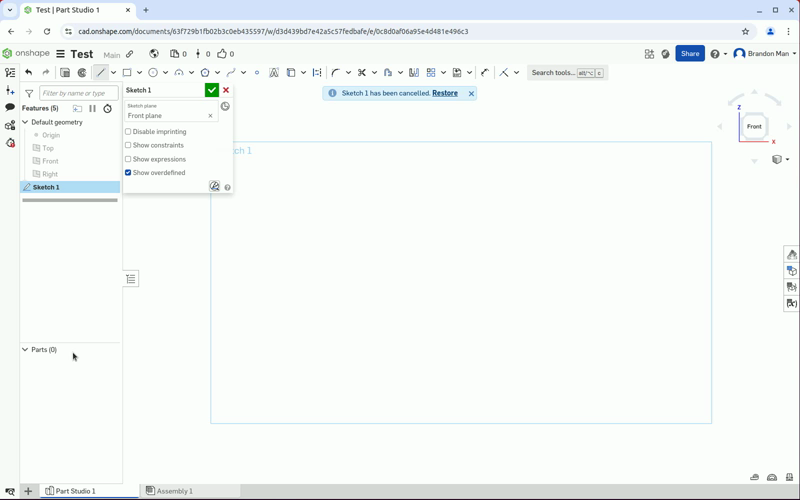
mouse_move(460, 282)
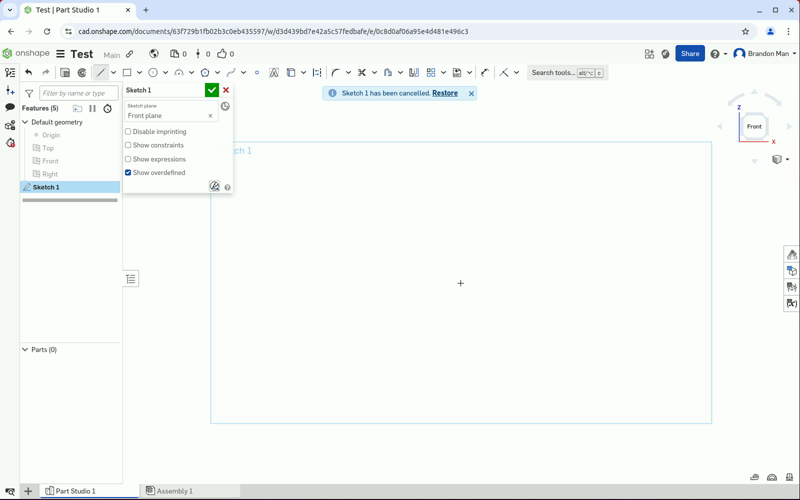
click(460, 282)
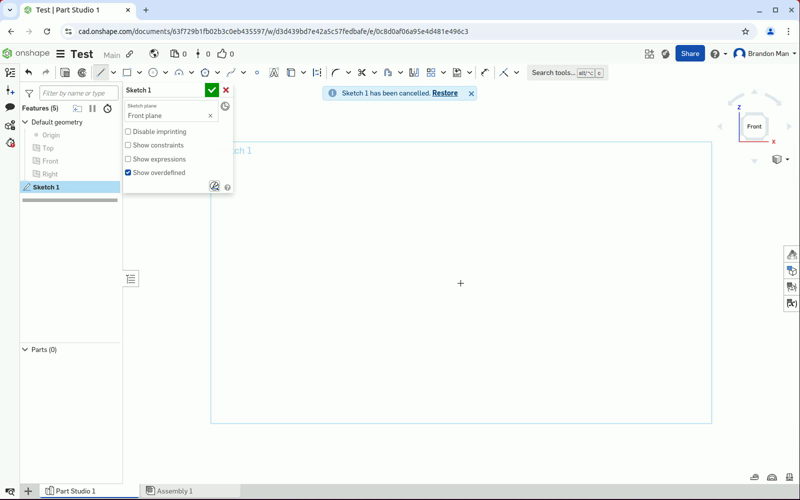
key_up(shift)
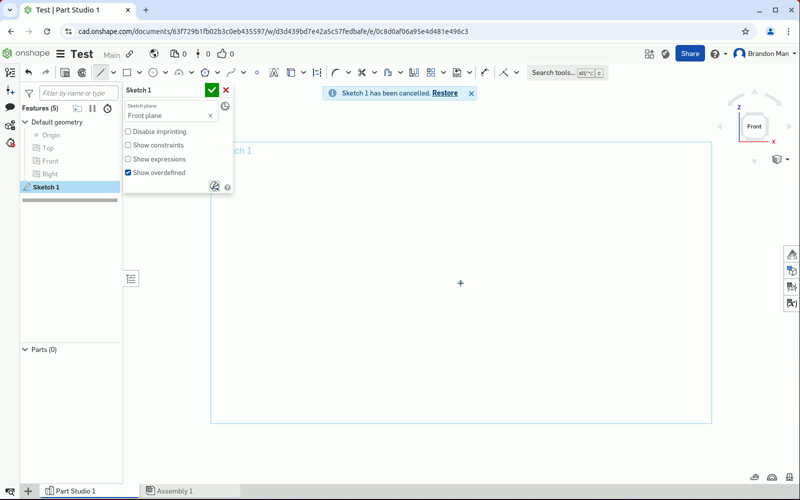
key_down(shift)
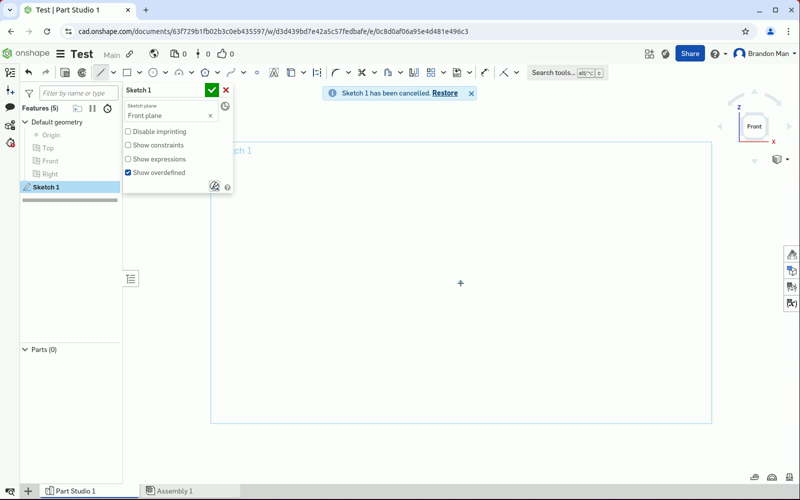
mouse_move(490, 282)
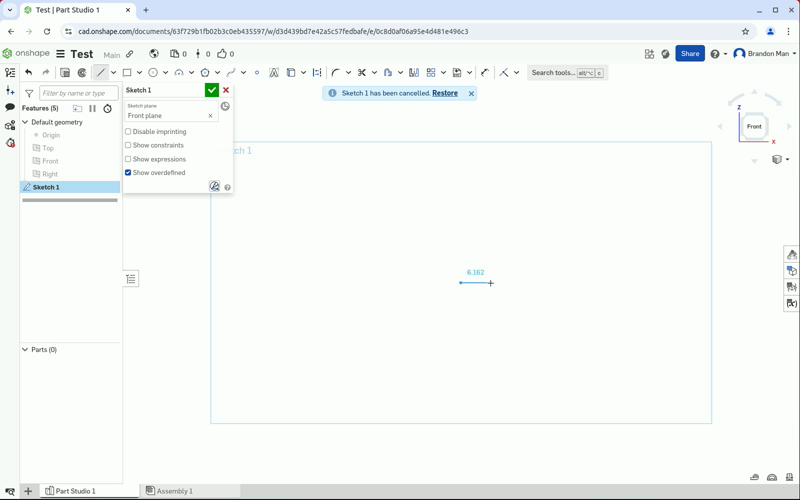
mouse_move(482, 282)
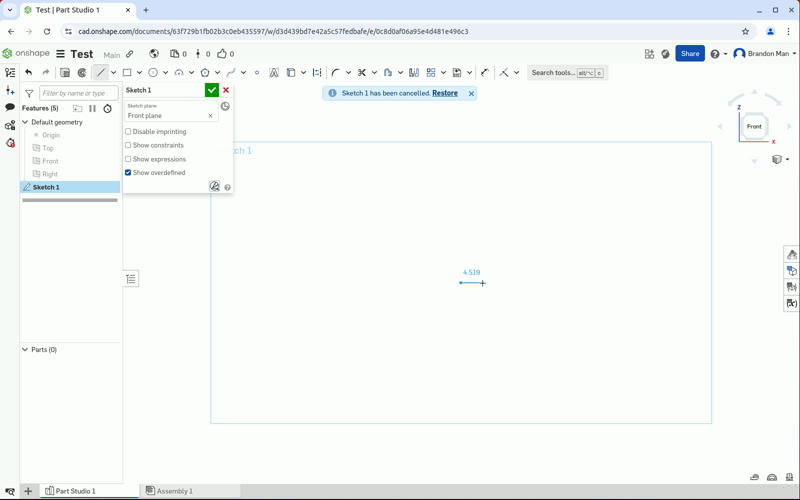
click(482, 282)
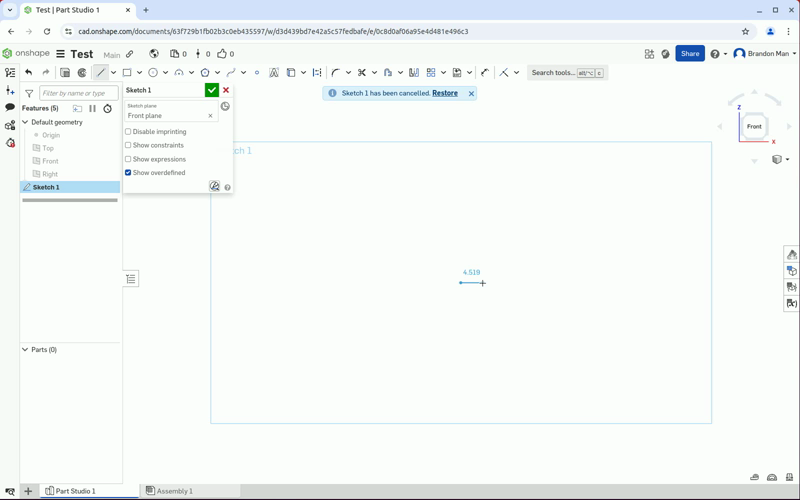
key_up(shift)
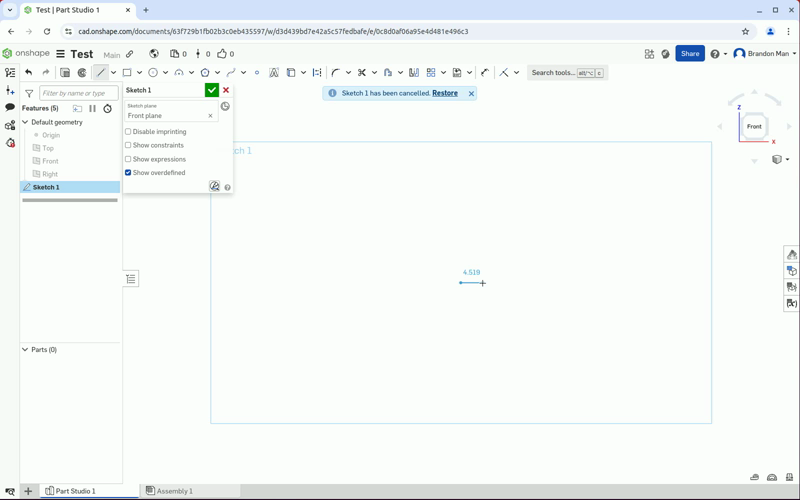
key_down(shift)
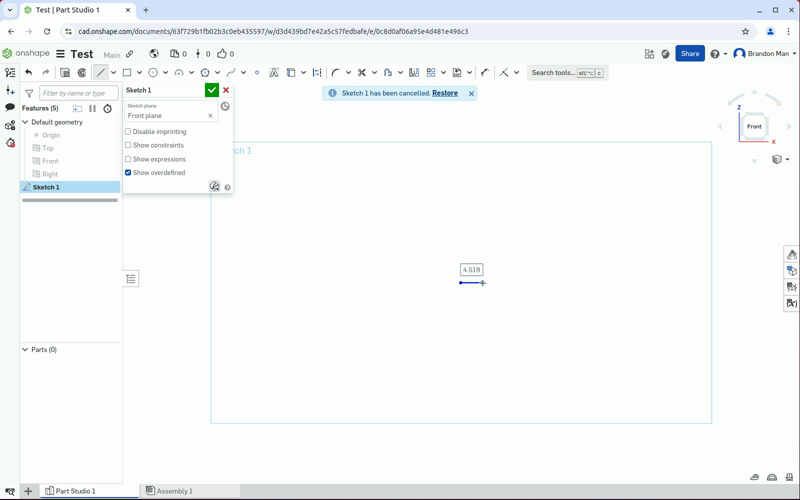
mouse_move(512, 282)
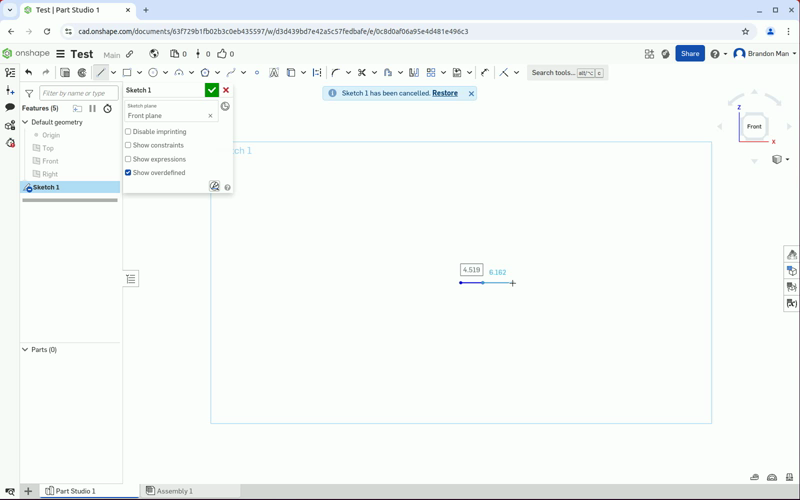
mouse_move(482, 261)
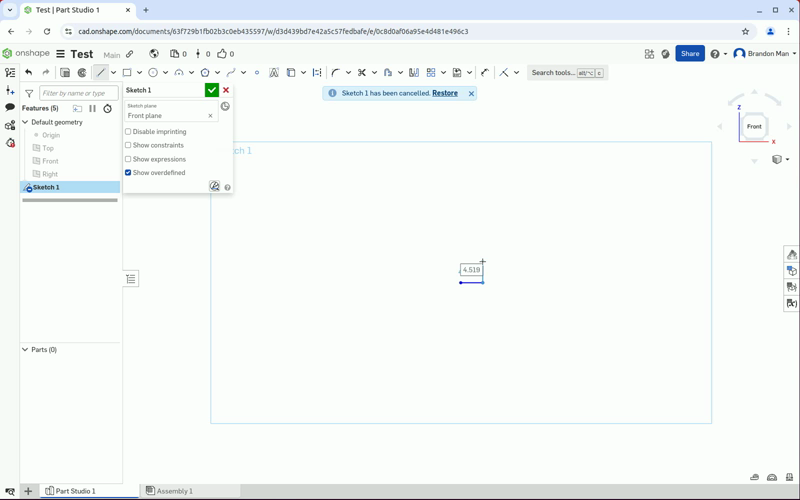
click(482, 261)
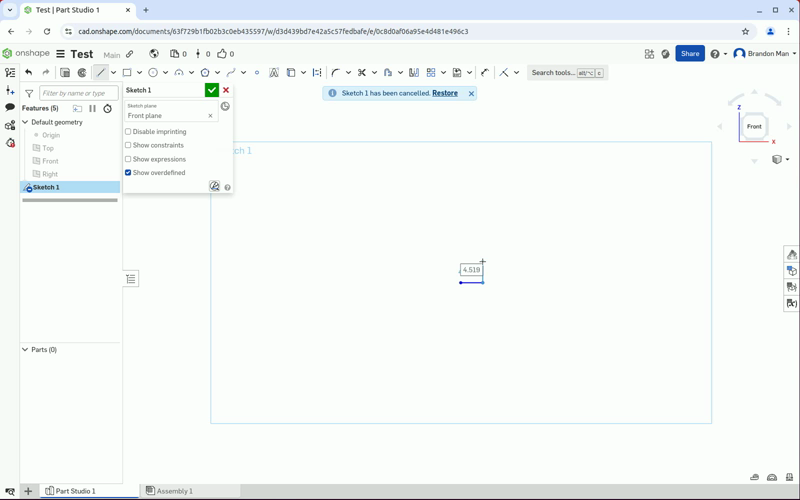
key_up(shift)
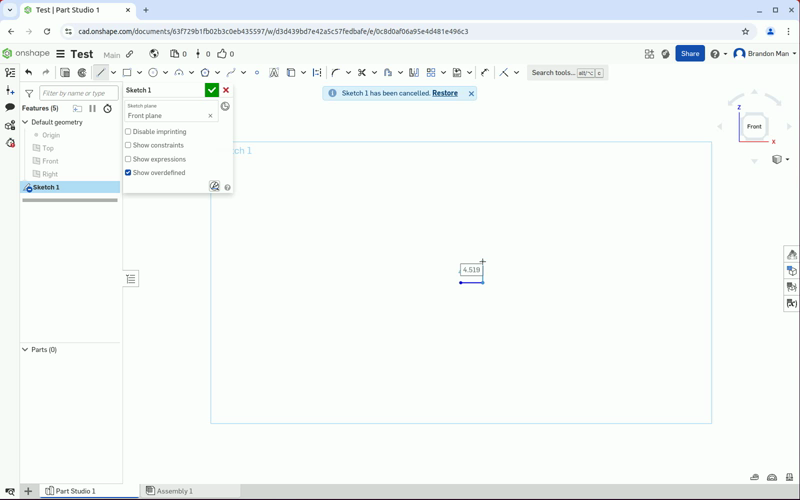
key_down(shift)
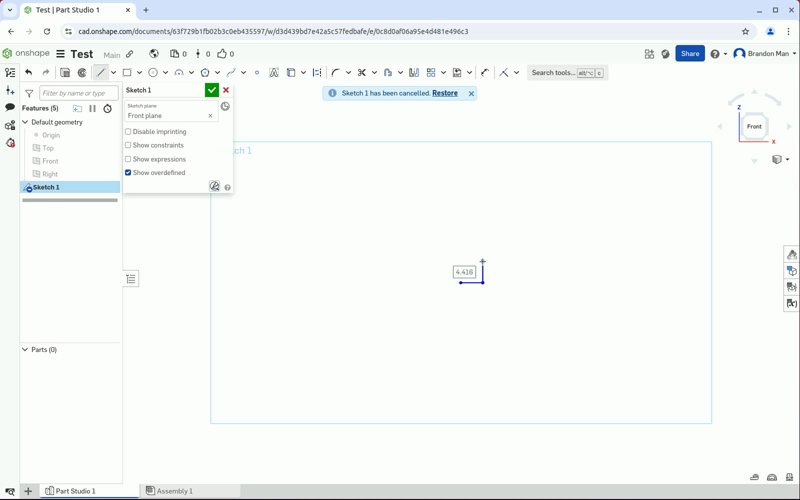
mouse_move(512, 261)
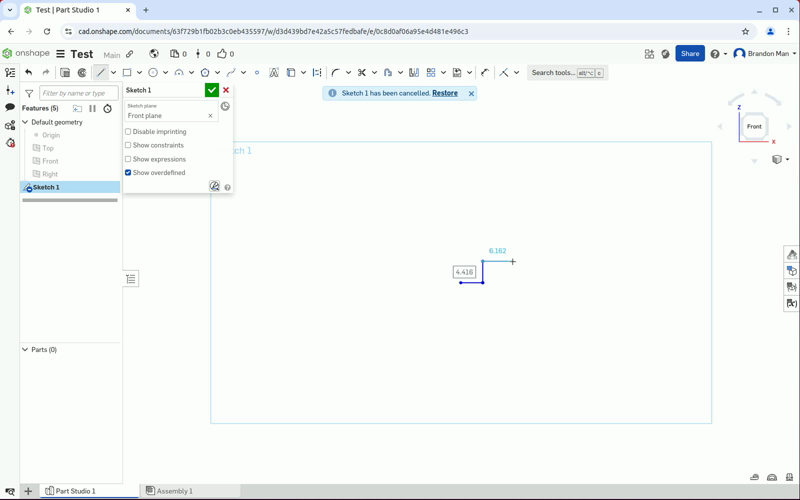
mouse_move(460, 261)
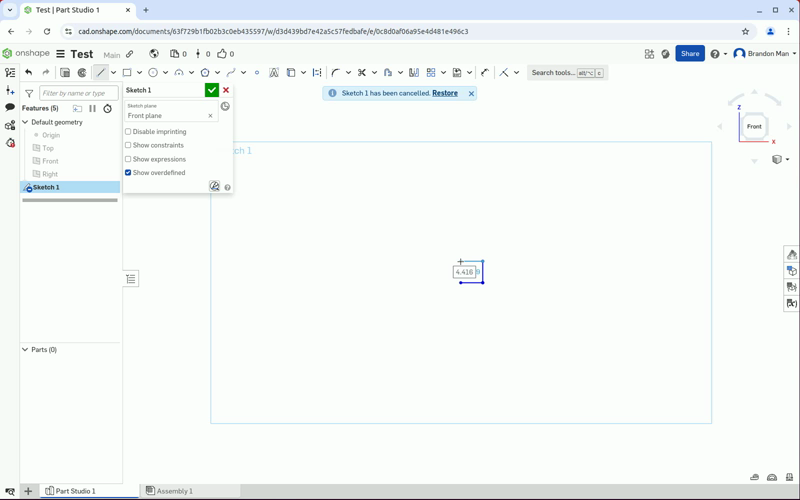
click(460, 261)
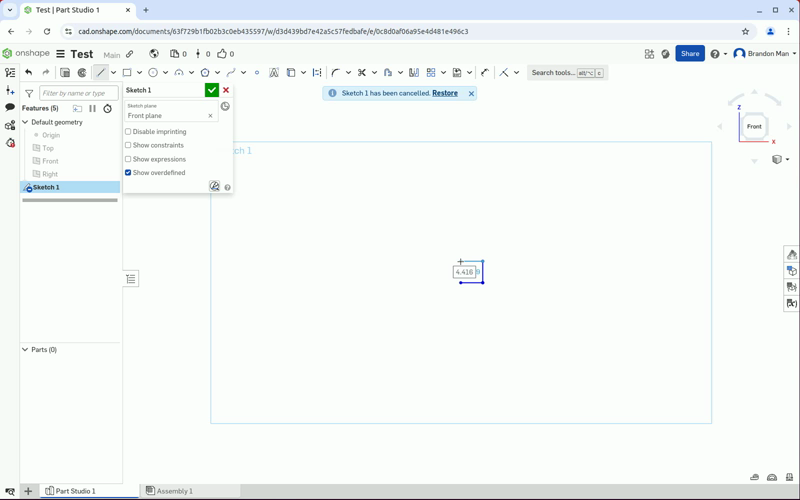
key_up(shift)
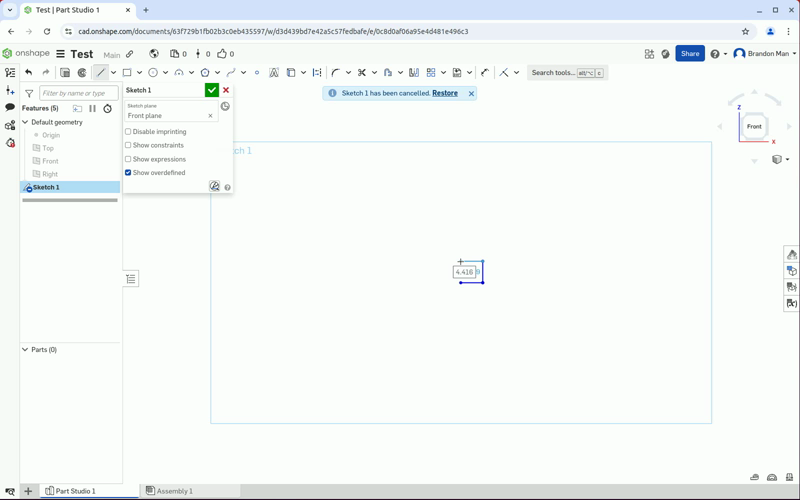
mouse_move(490, 261)
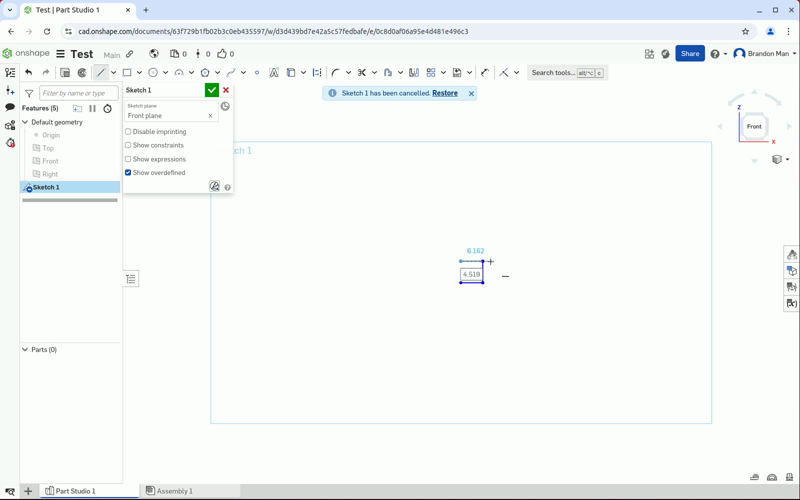
key_down(shift)
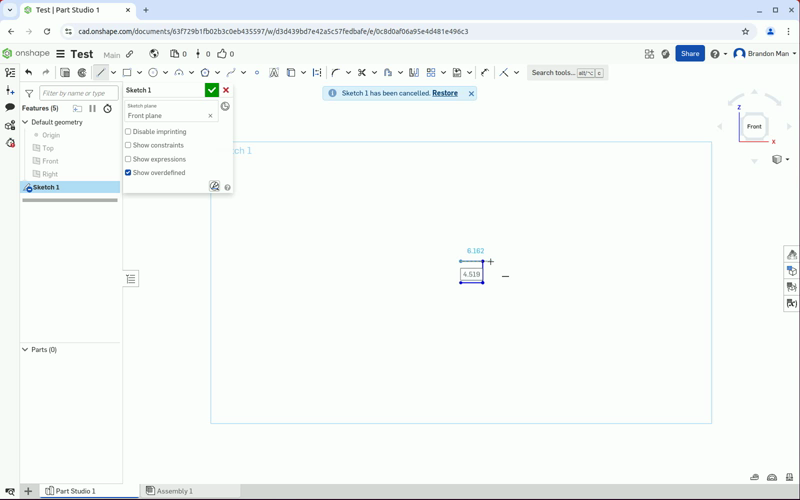
mouse_move(460, 282)
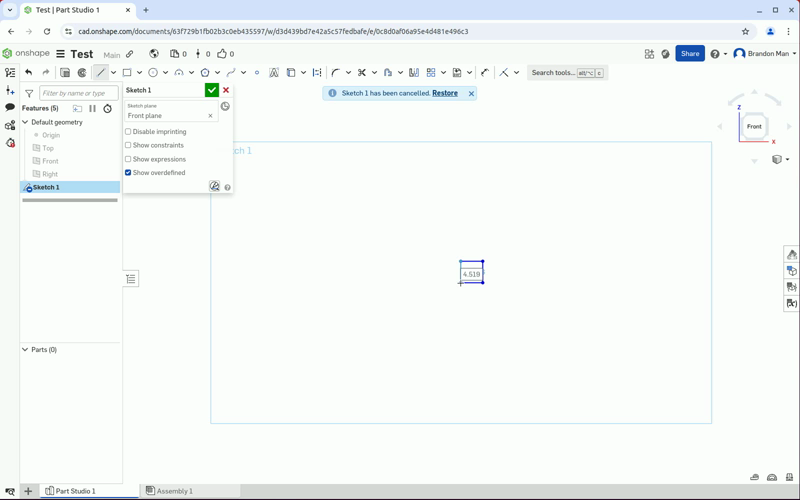
key_up(shift)
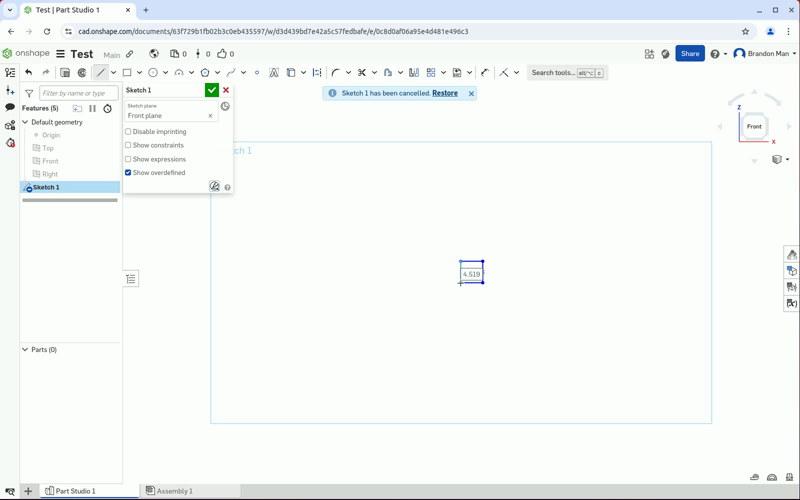
click(460, 282)
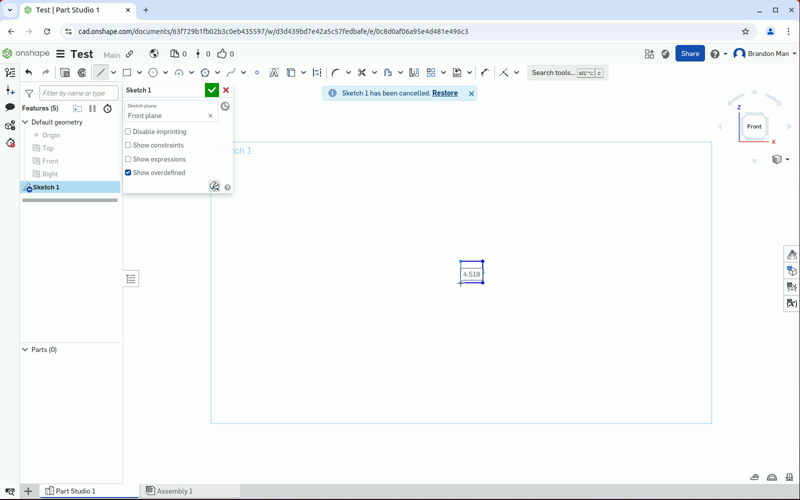
key(esc)
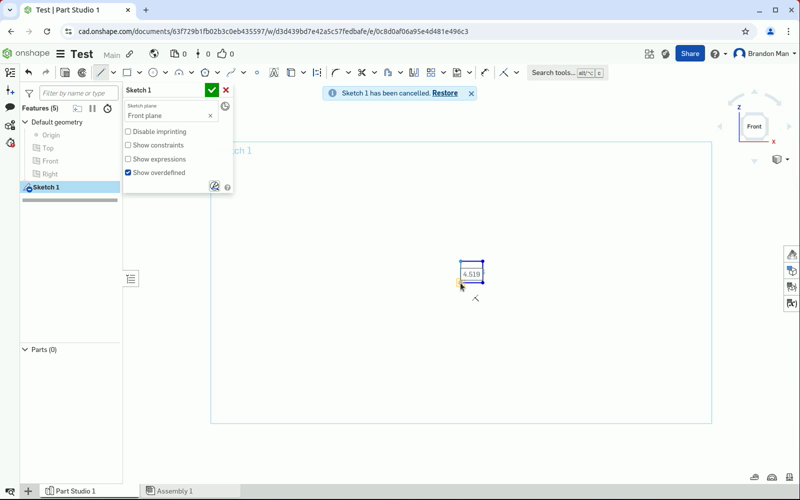
mouse_move(473, 265)
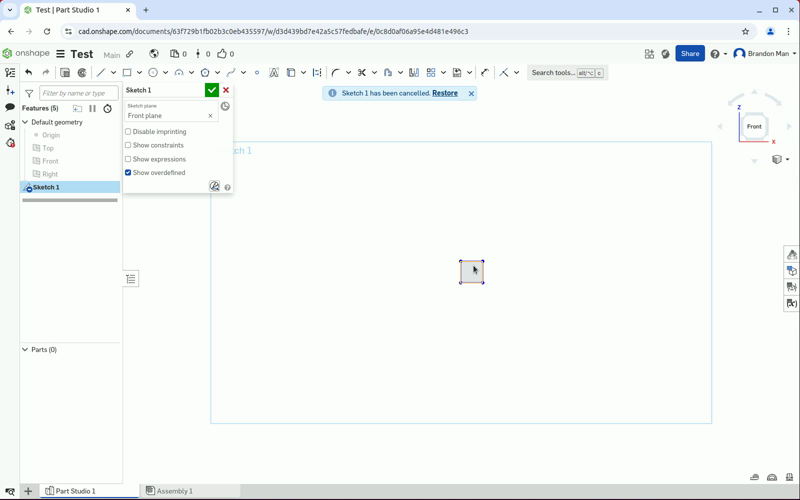
scroll(6)
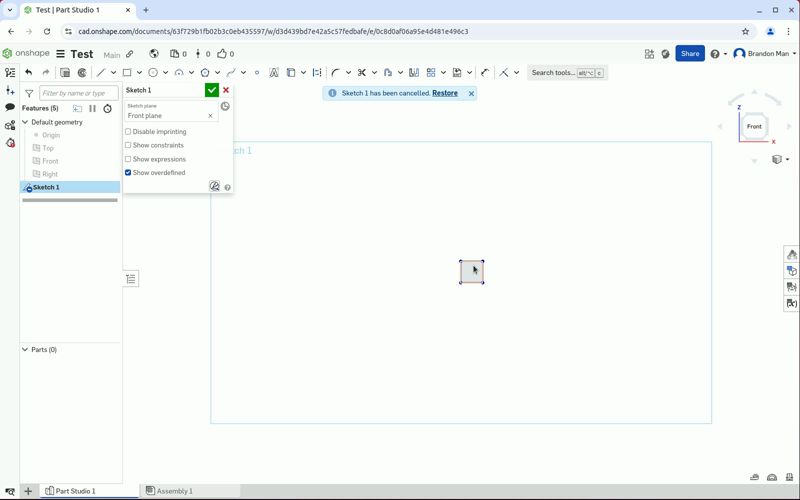
scroll(6)
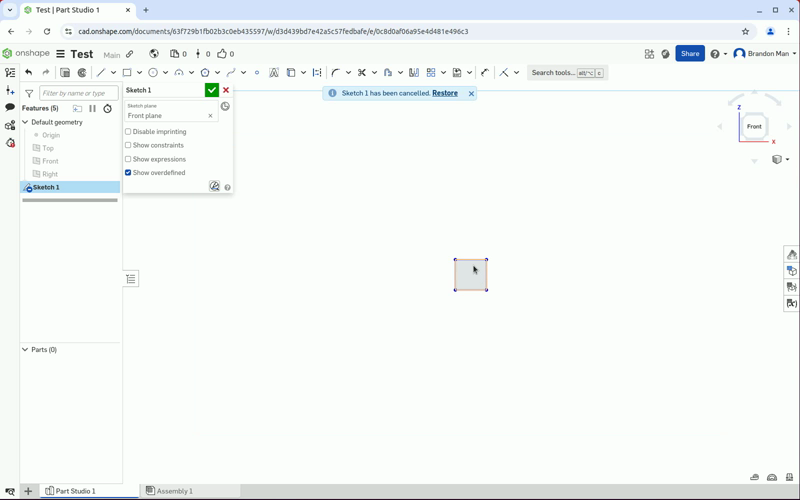
scroll(6)
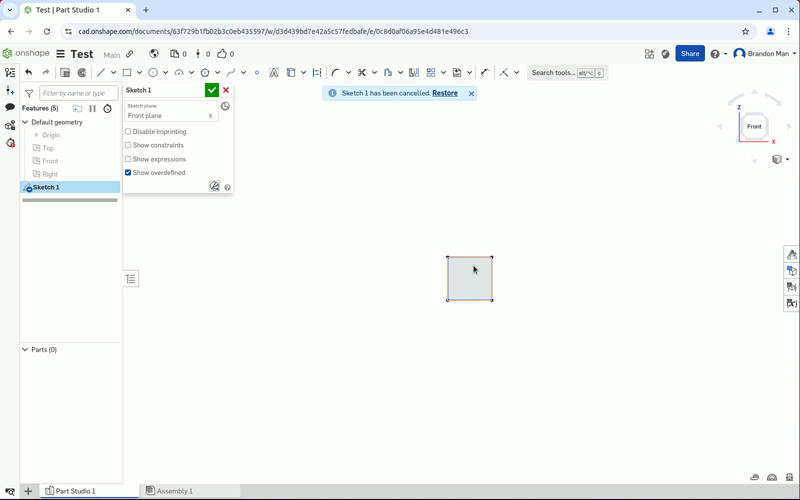
scroll(6)
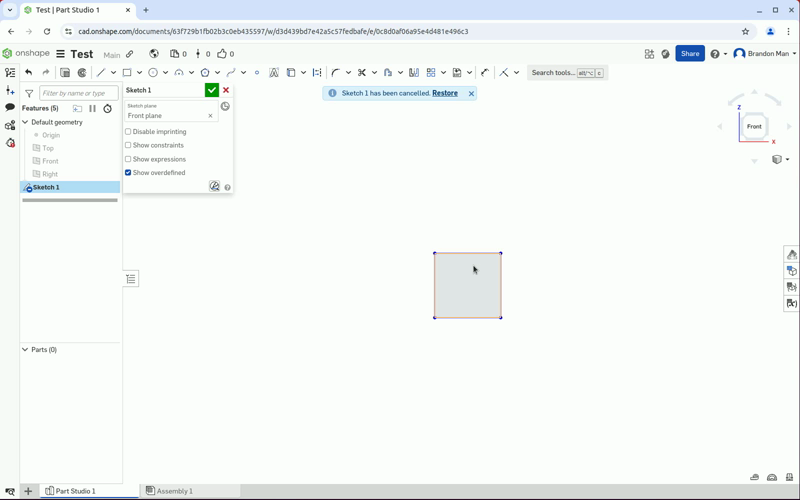
scroll(6)
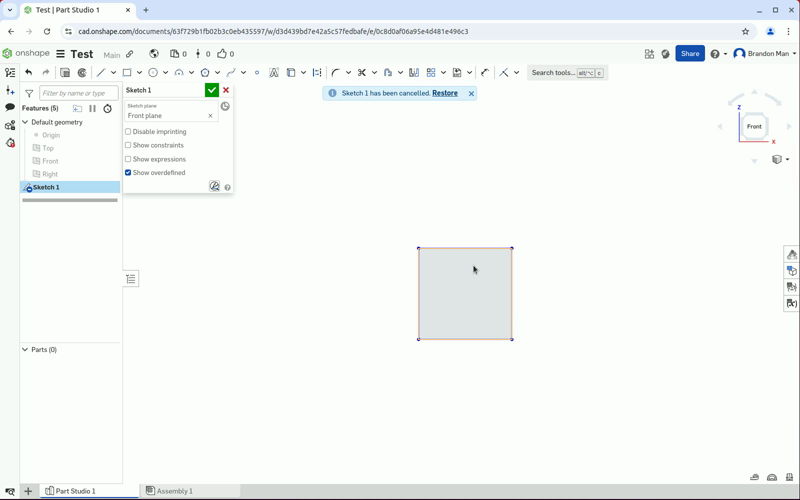
scroll(6)
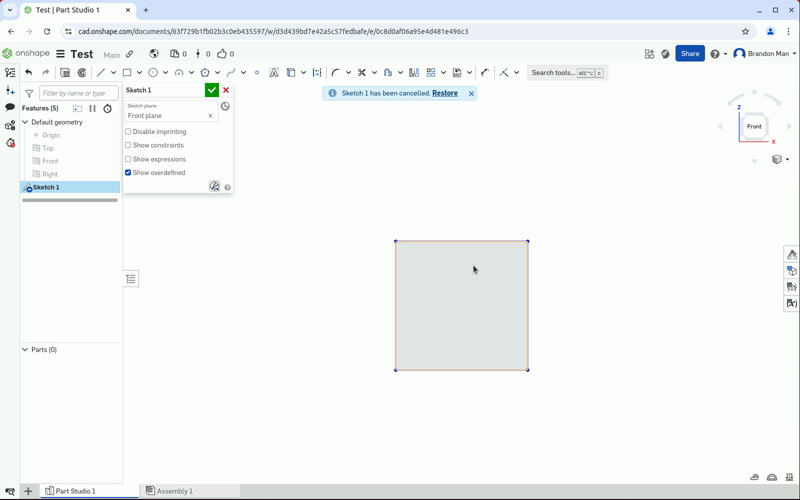
scroll(6)
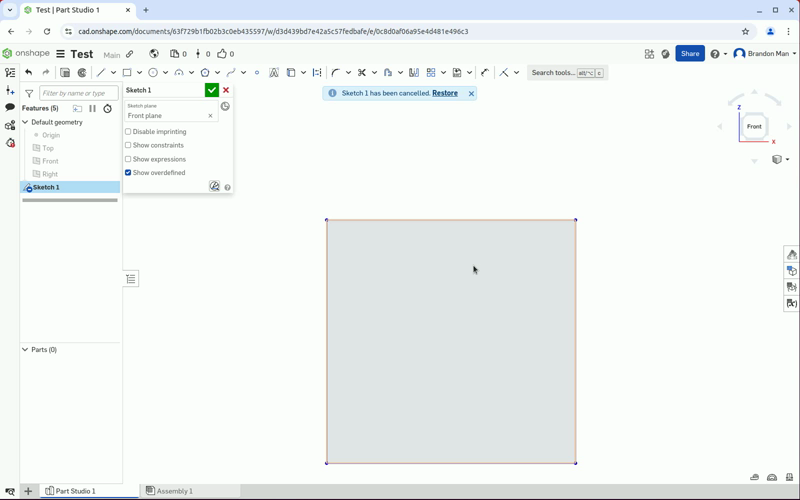
click(473, 265)
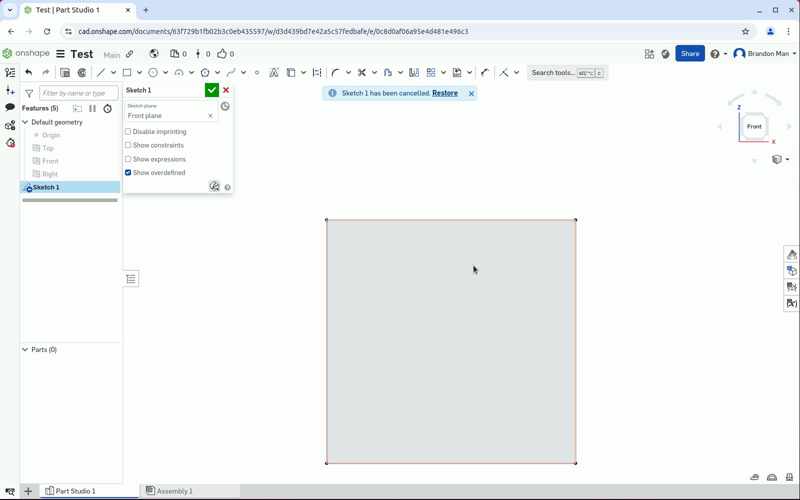
scroll(-6)
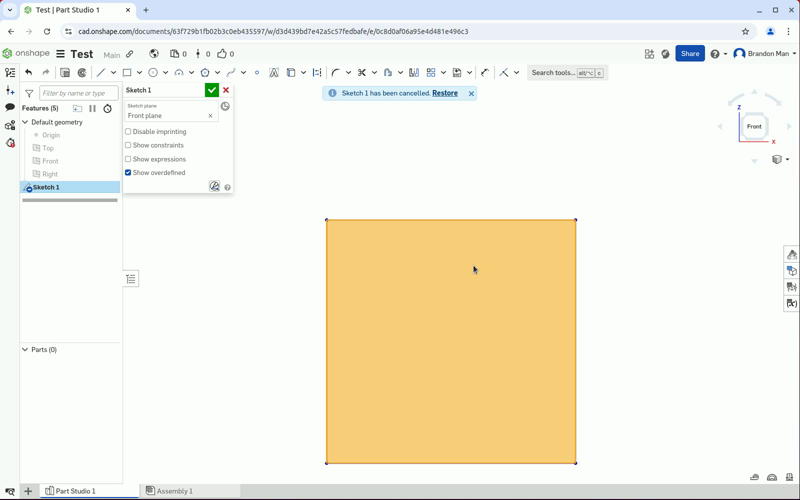
scroll(-6)
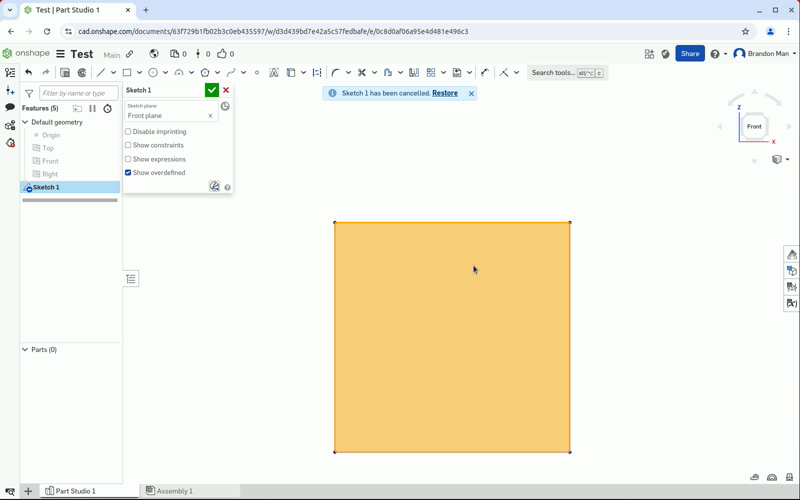
scroll(-6)
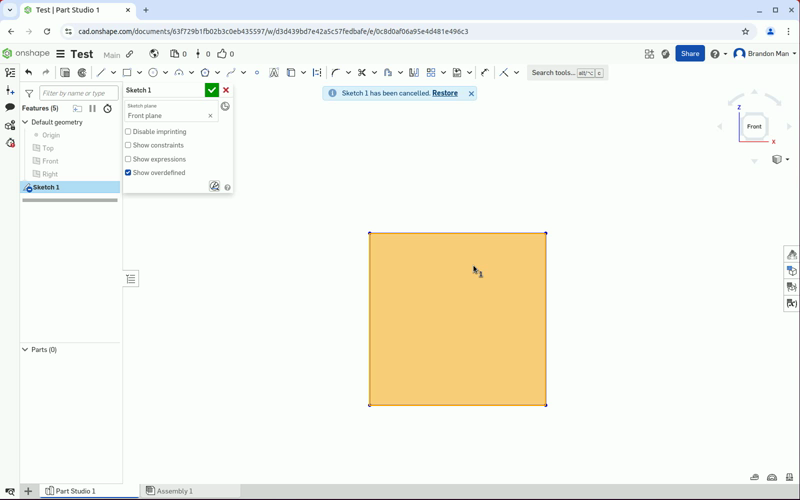
scroll(-6)
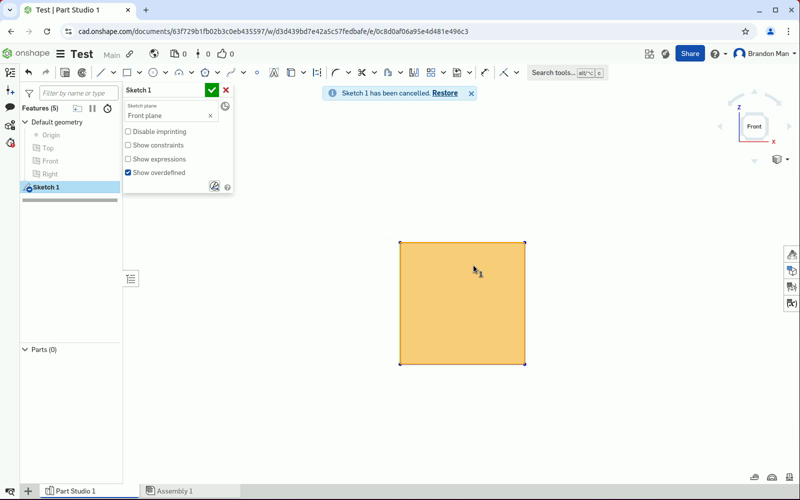
scroll(-6)
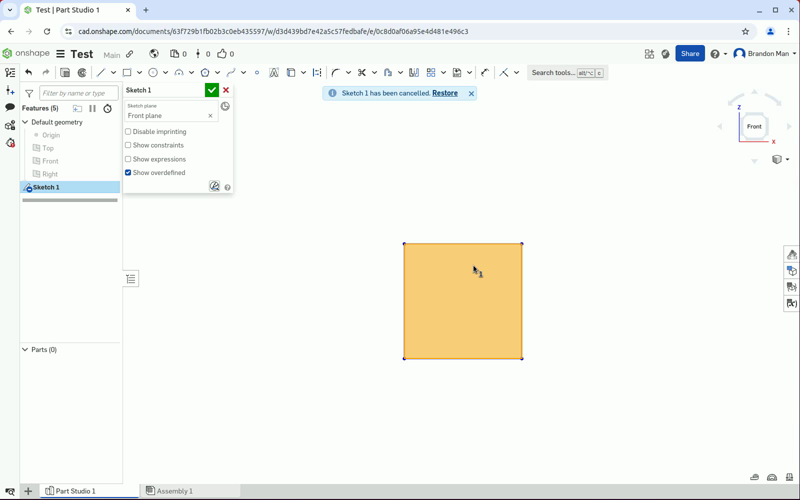
scroll(-6)
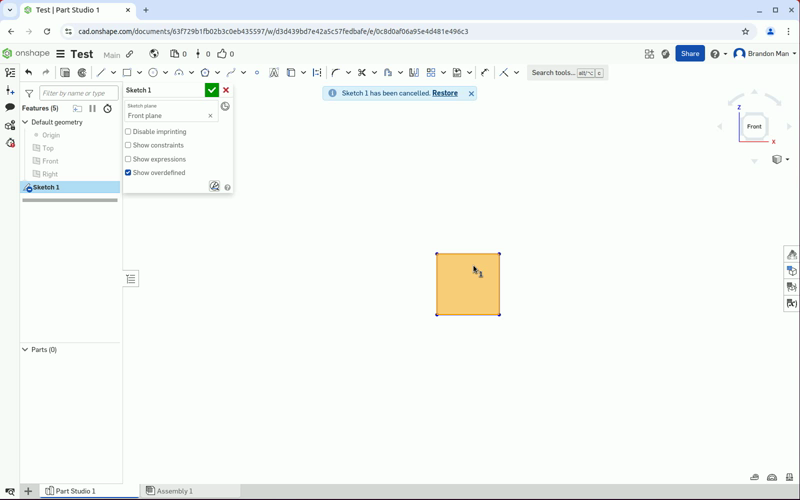
scroll(-6)
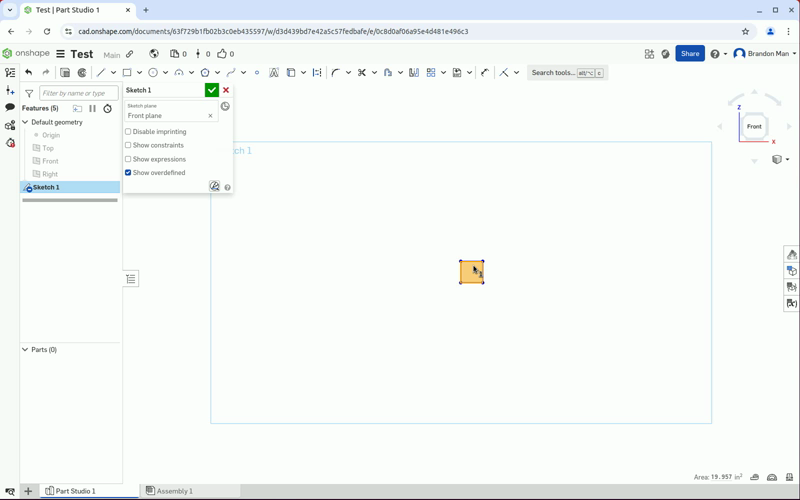
mouse_move(73, 352)
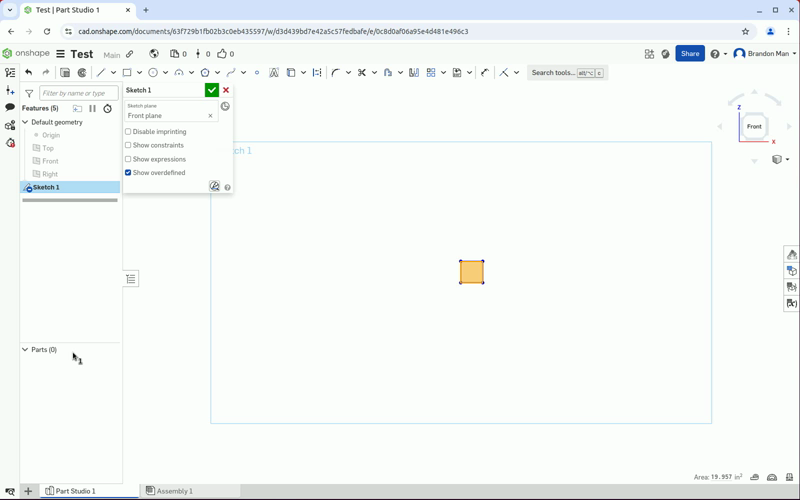
key(shift+y)
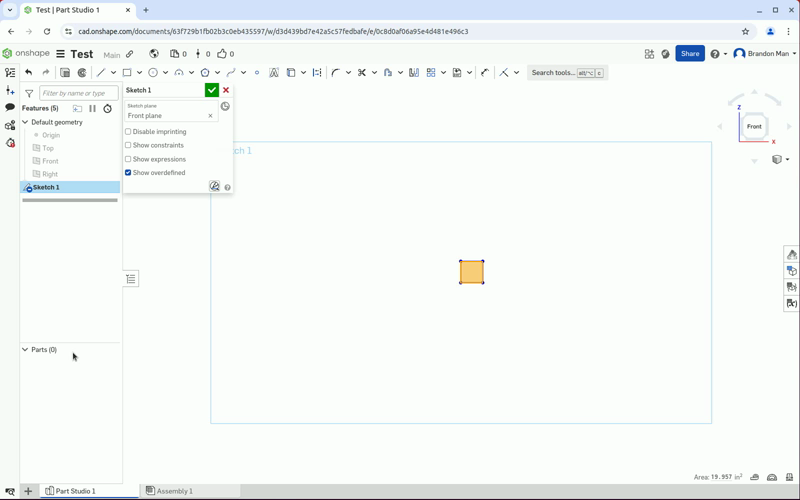
key(shift+e)
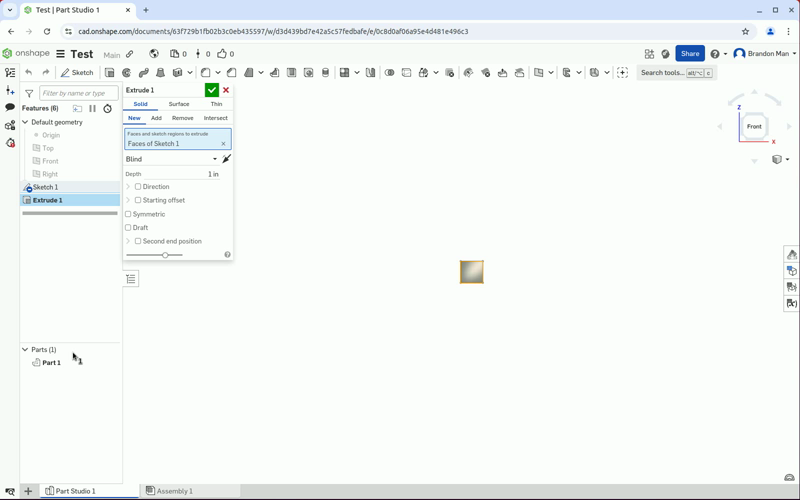
mouse_move(143, 106)
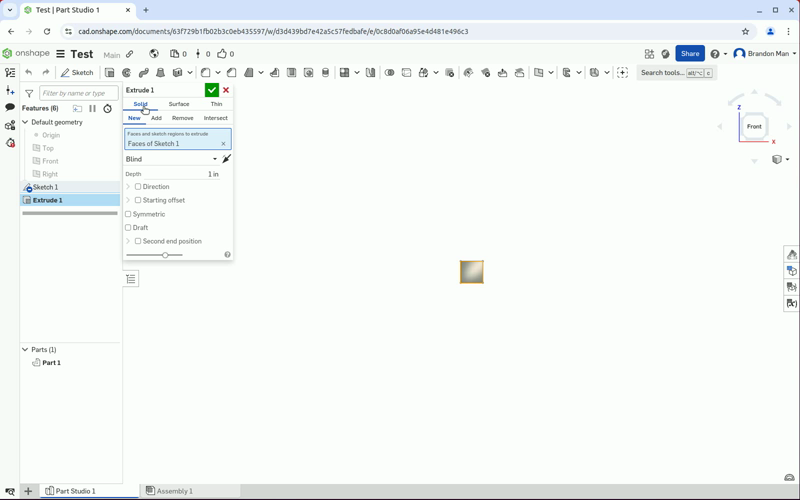
click(143, 106)
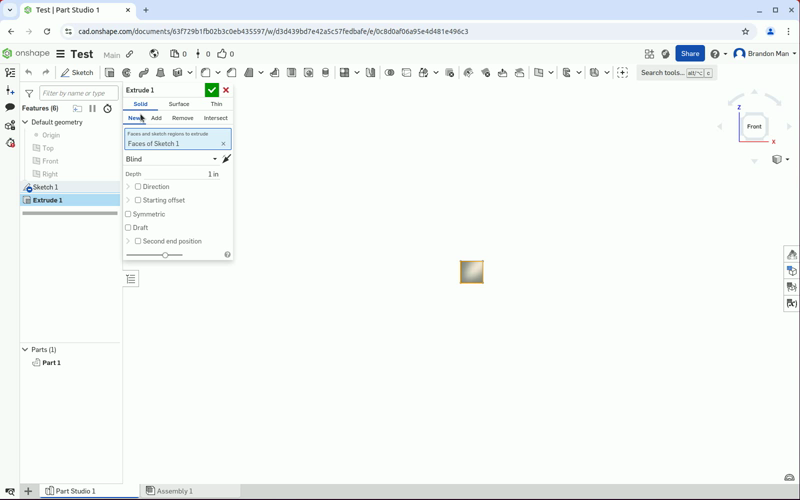
mouse_move(137, 120)
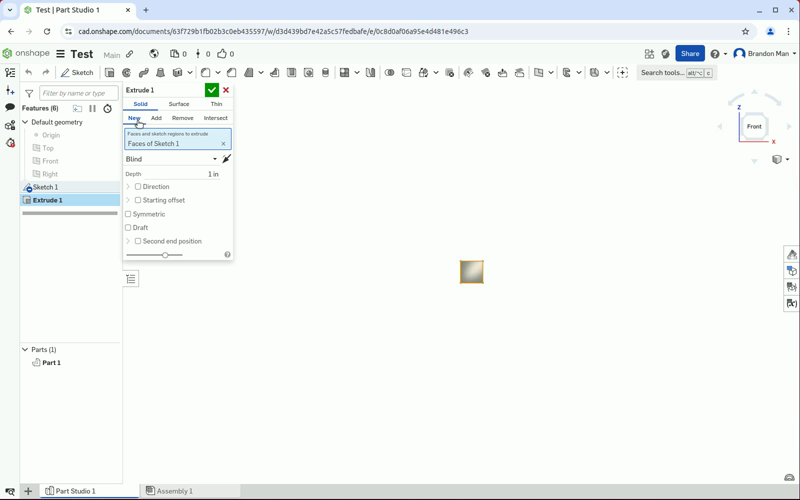
click(137, 120)
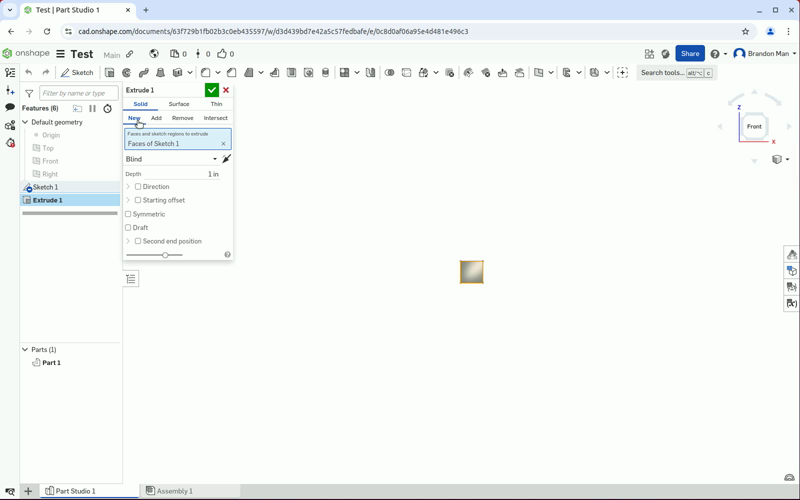
key(tab, 4)
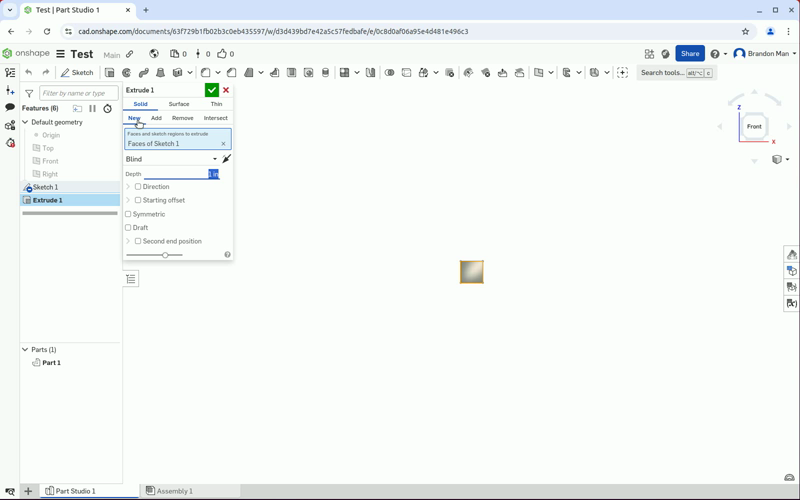
text(11.073)
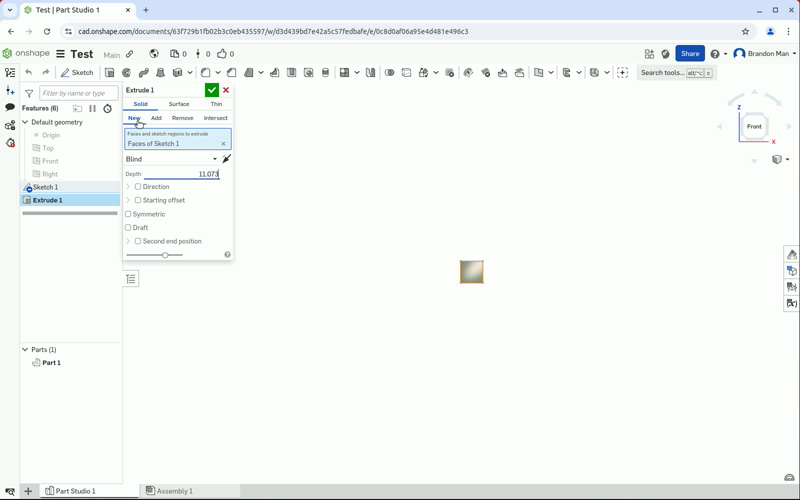
key(enter)
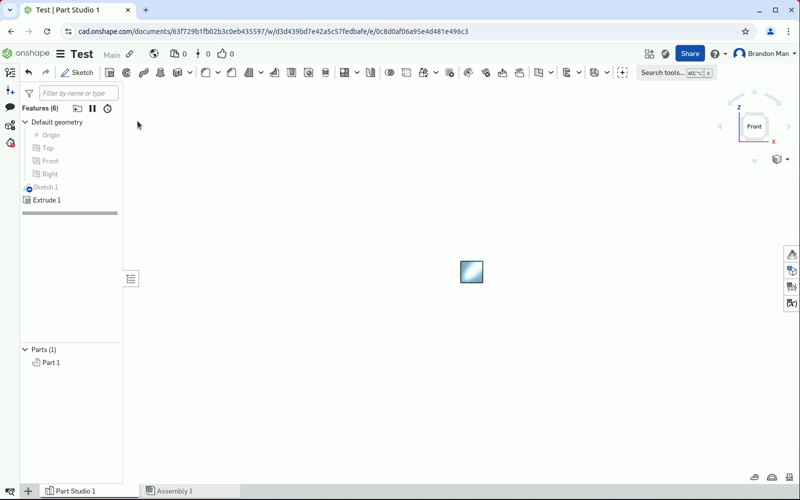
key(shift+h)
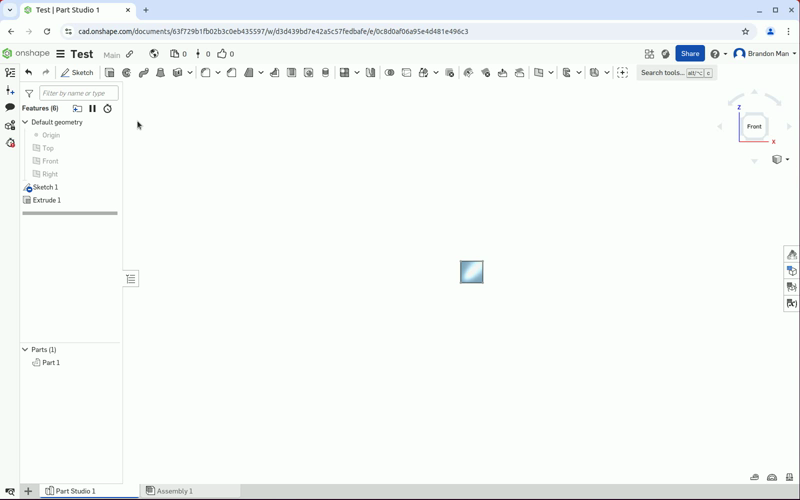
key(shift+h)
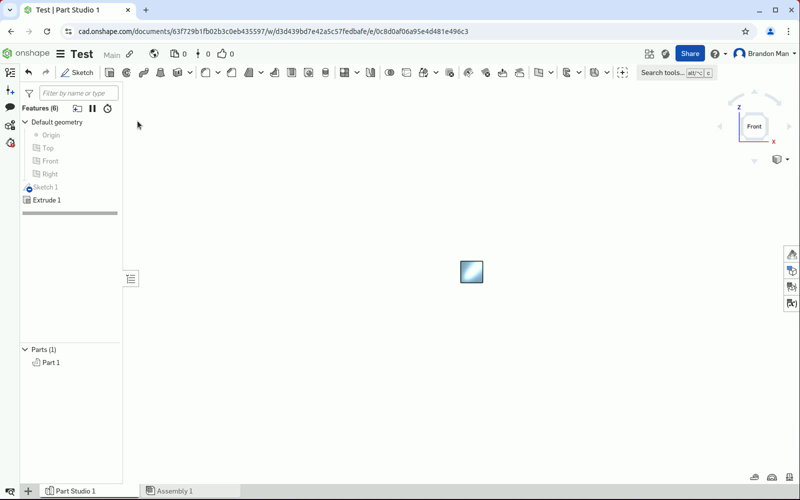
mouse_move(73, 189)
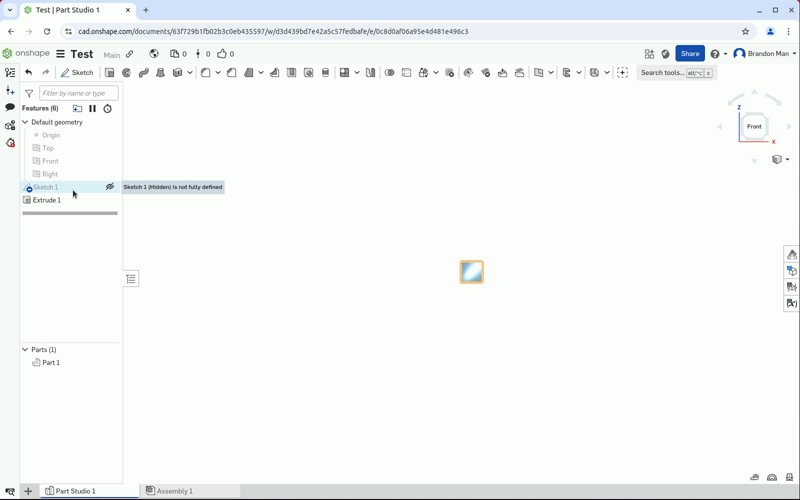
click(73, 189)
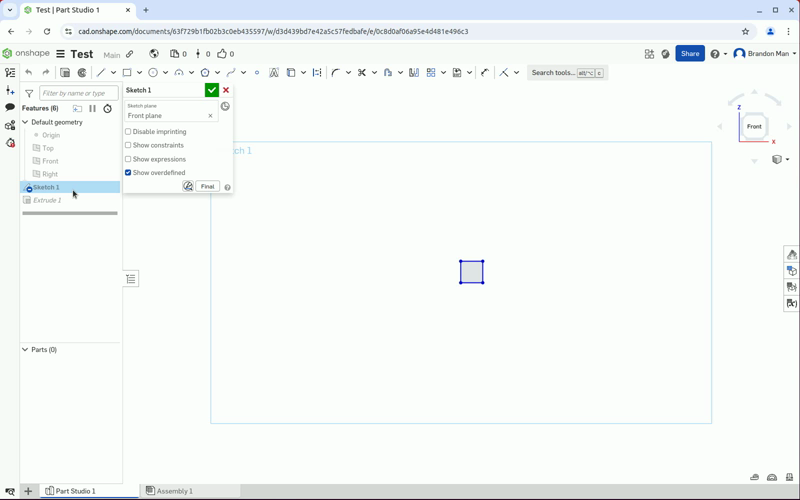
mouse_move(229, 92)
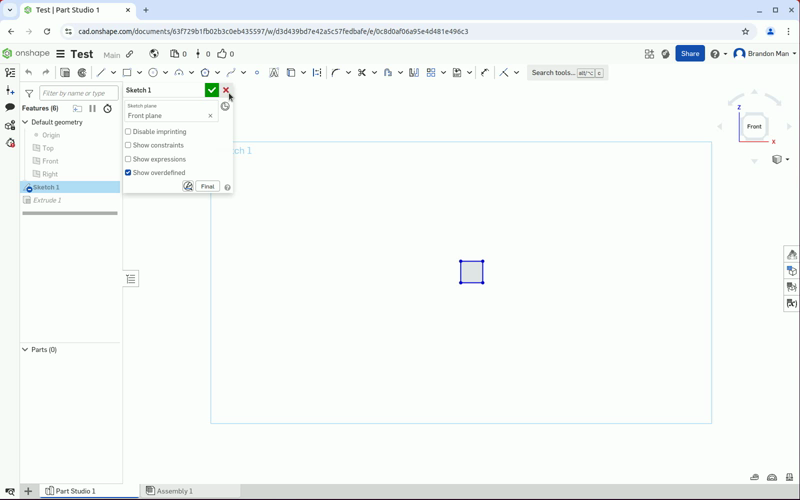
click(229, 92)
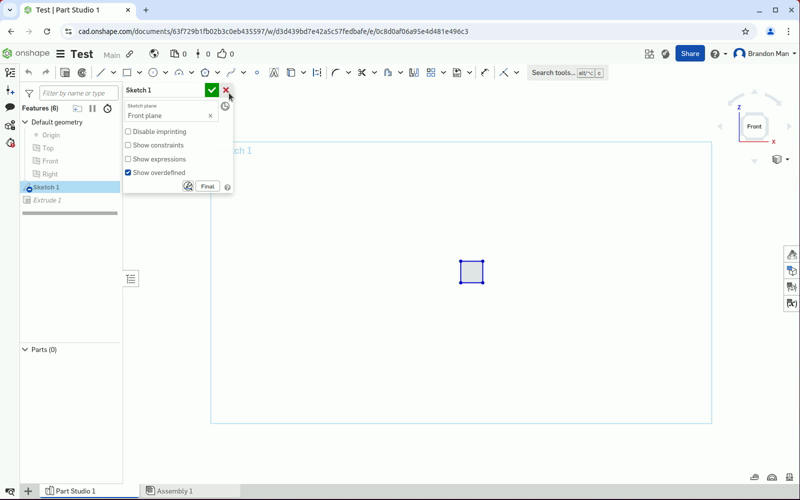
key(shift+s)
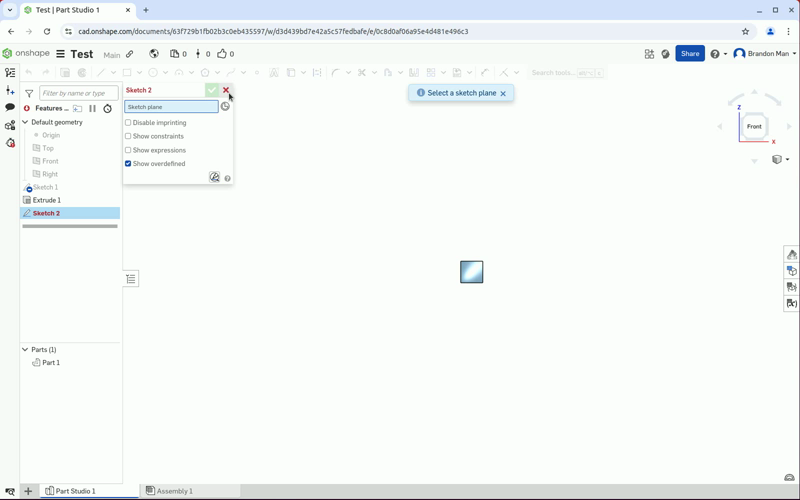
mouse_move(73, 163)
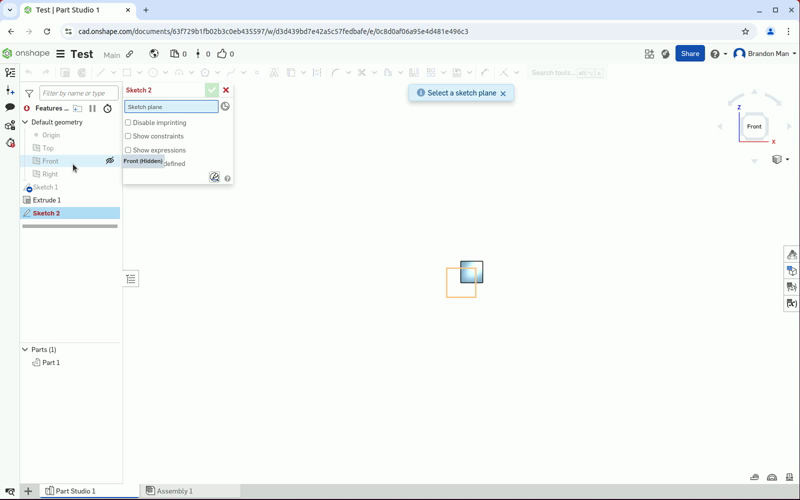
click(73, 163)
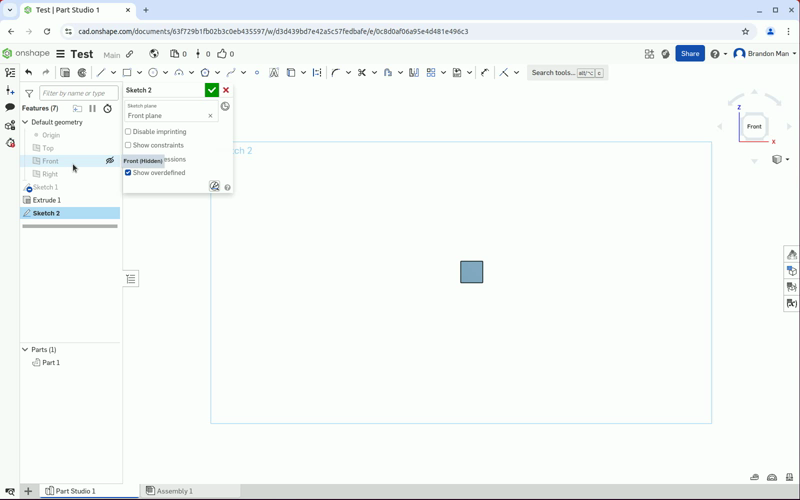
mouse_move(73, 352)
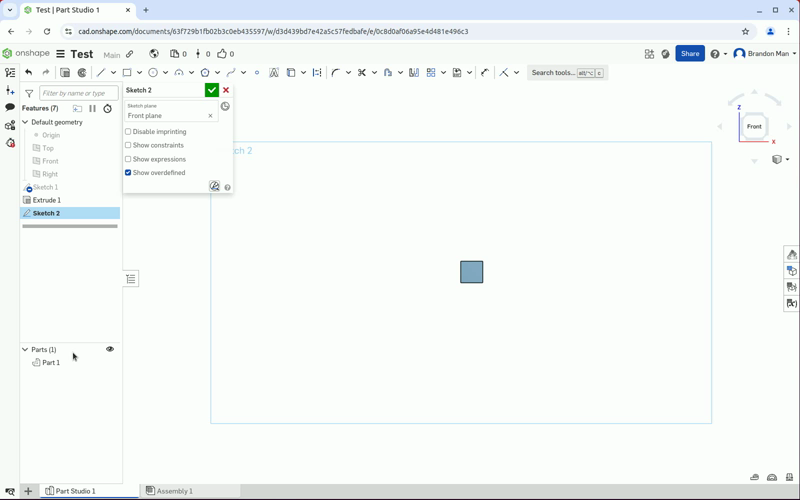
key(y)
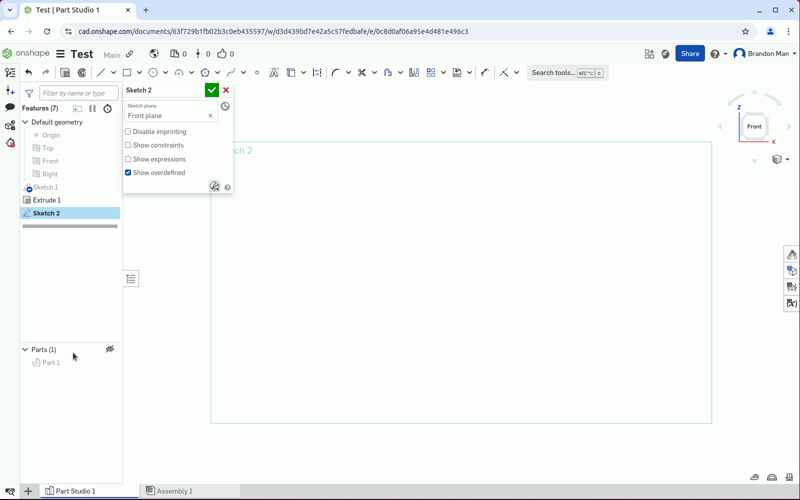
key(l)
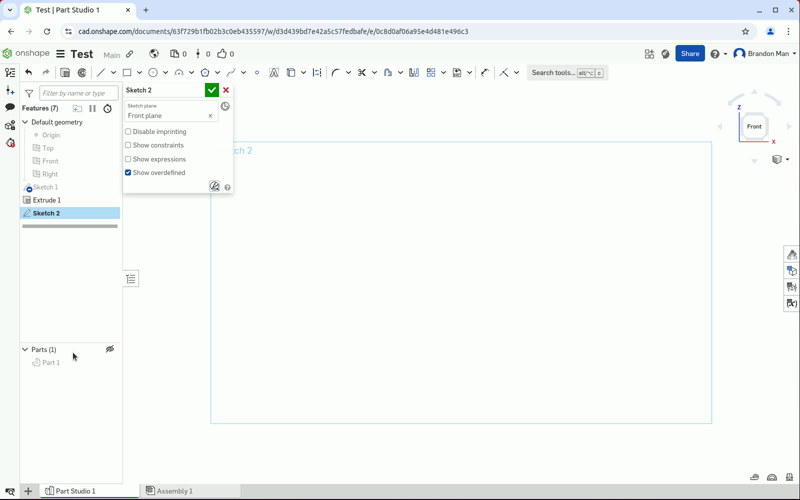
key_down(shift)
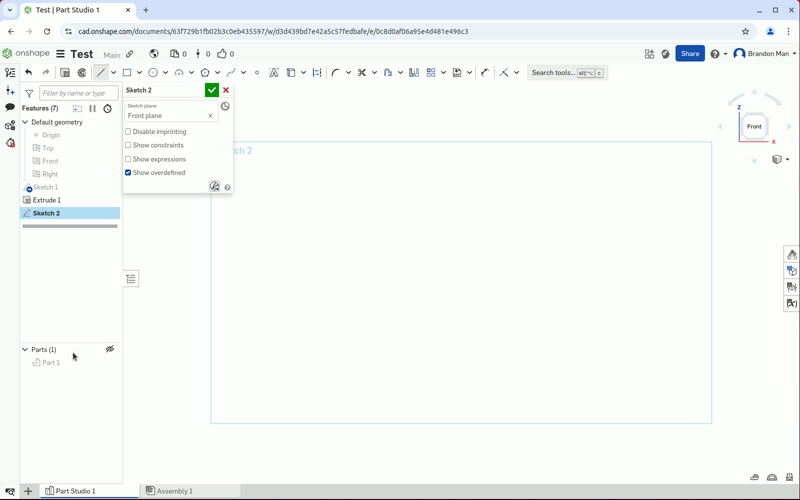
mouse_move(460, 282)
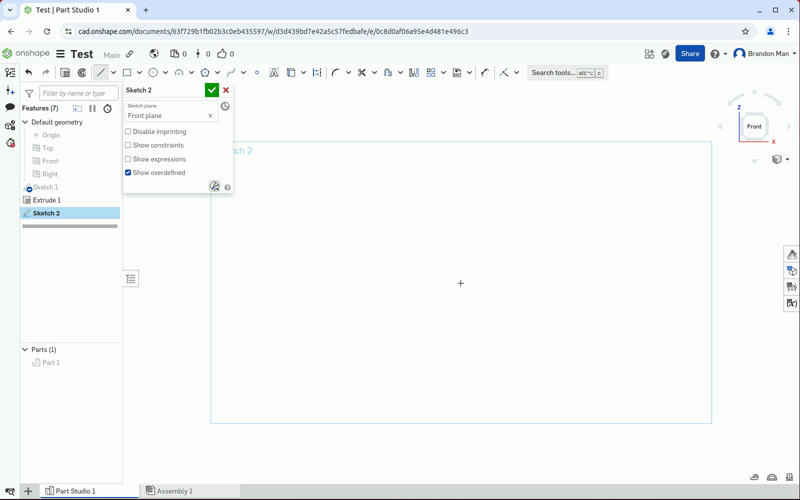
click(460, 282)
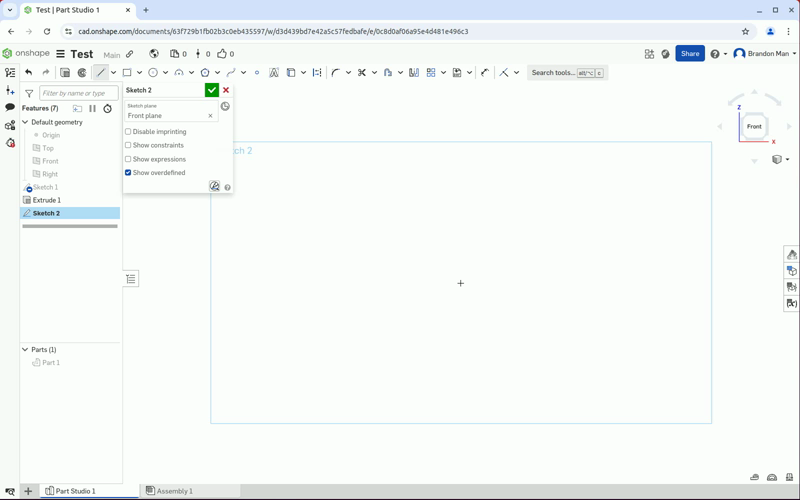
key_up(shift)
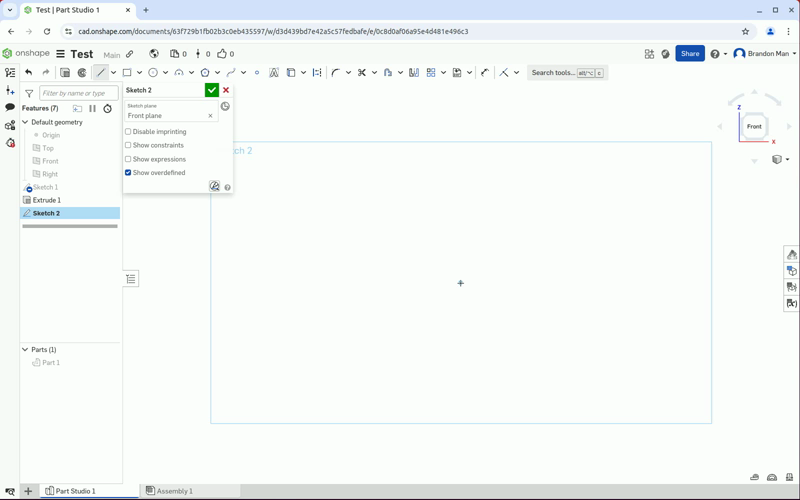
key_down(shift)
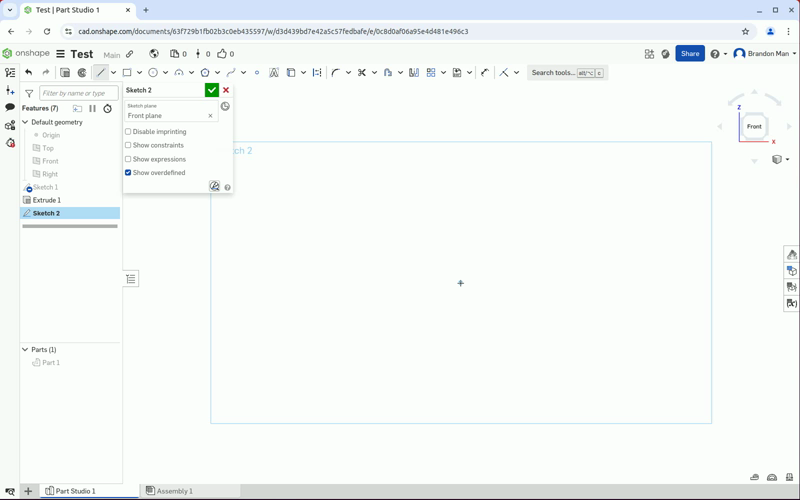
mouse_move(490, 282)
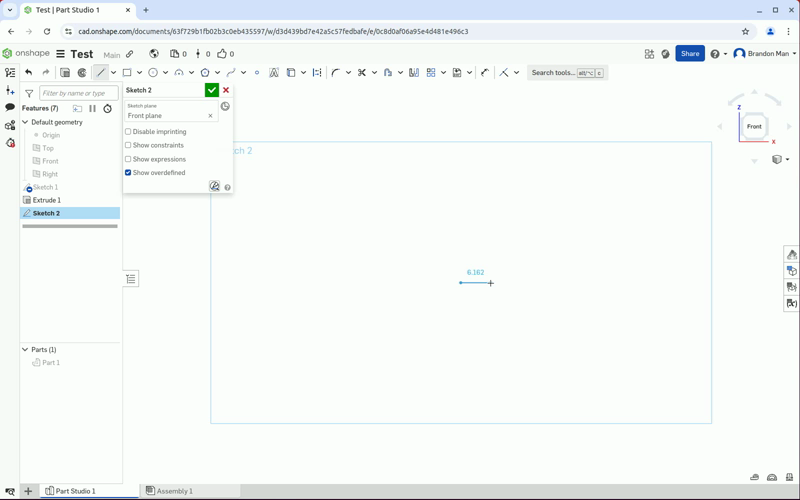
mouse_move(482, 282)
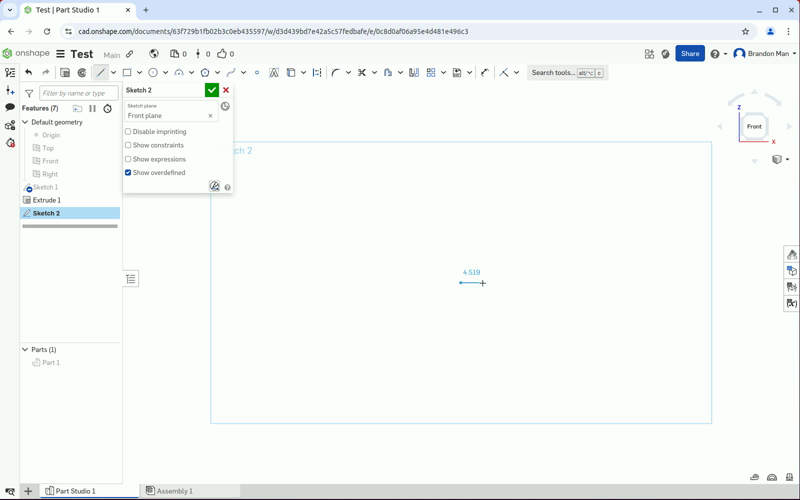
click(482, 282)
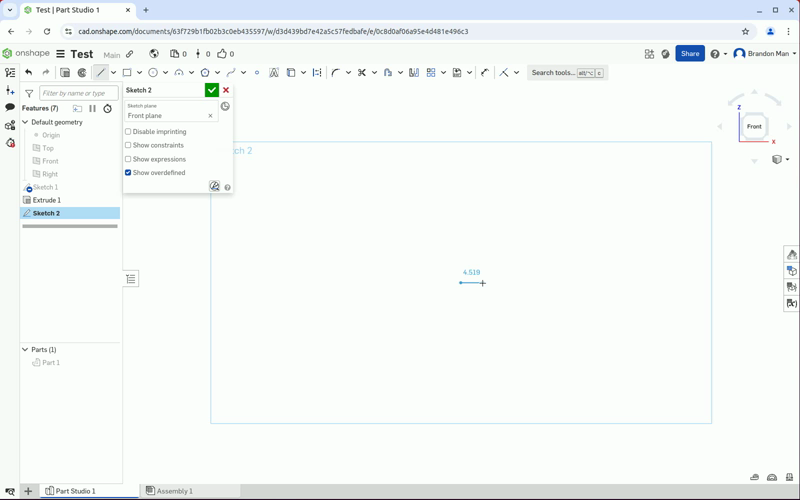
key_up(shift)
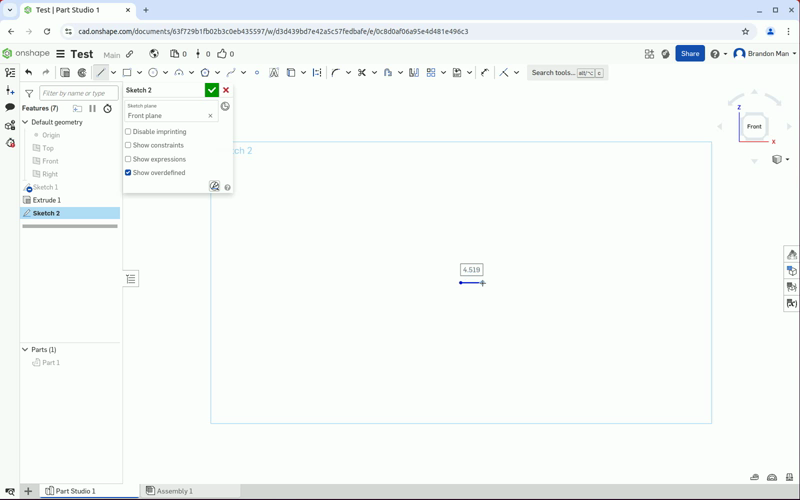
key_down(shift)
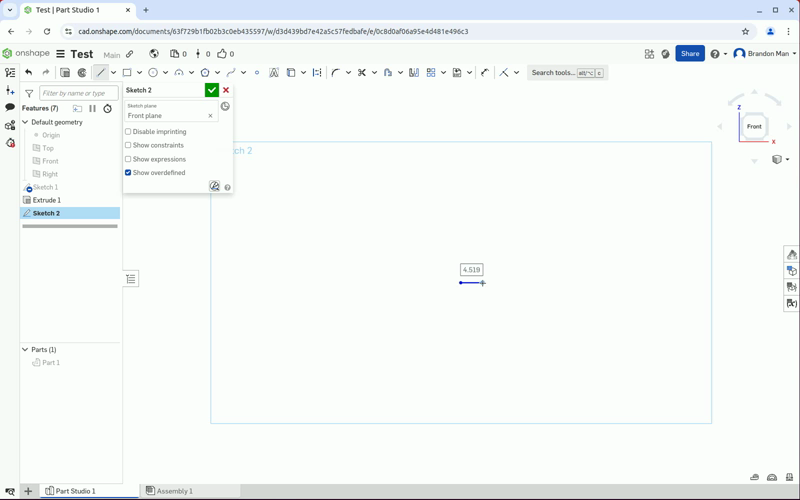
mouse_move(512, 282)
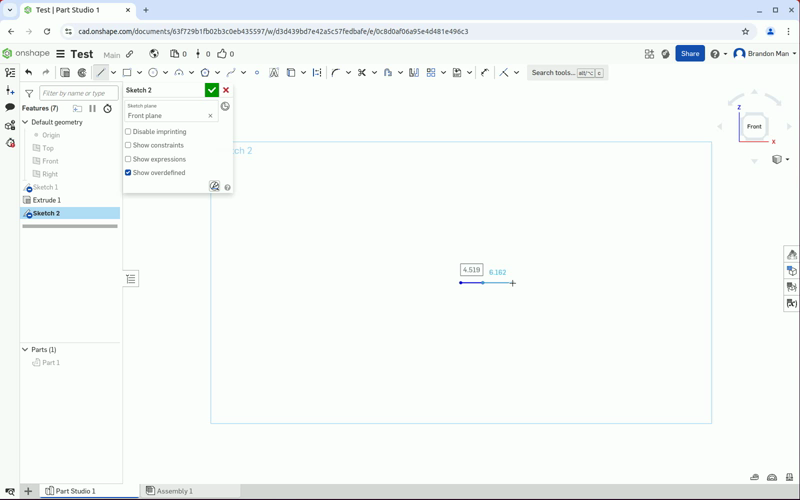
mouse_move(482, 261)
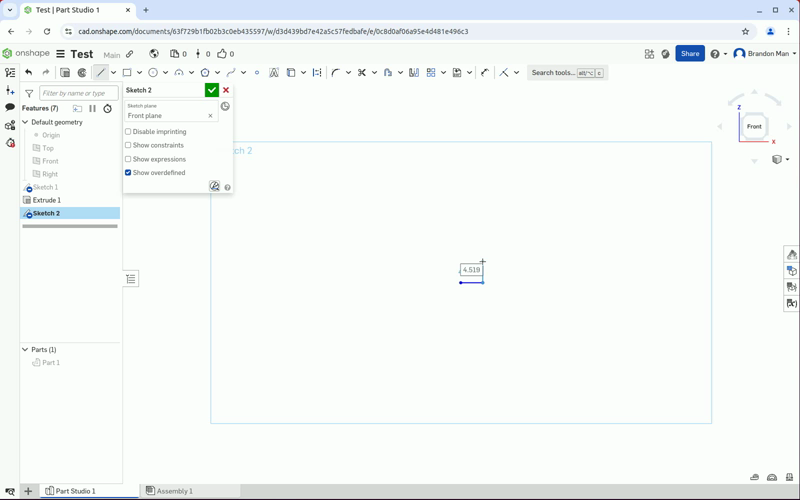
click(482, 261)
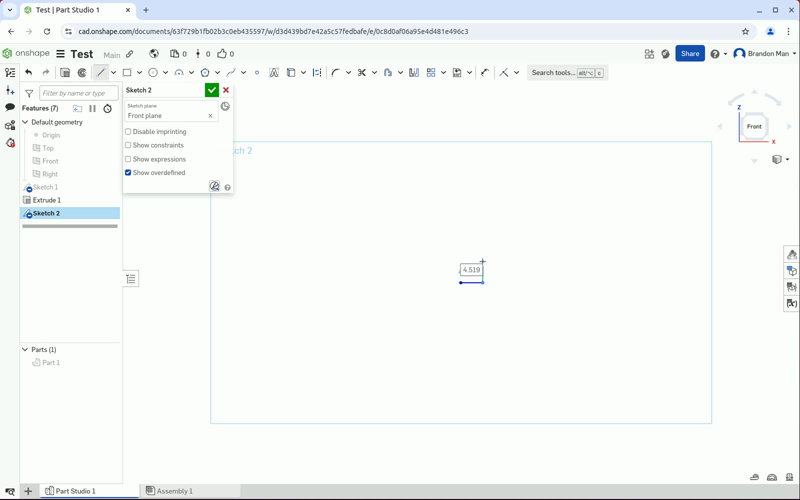
key_up(shift)
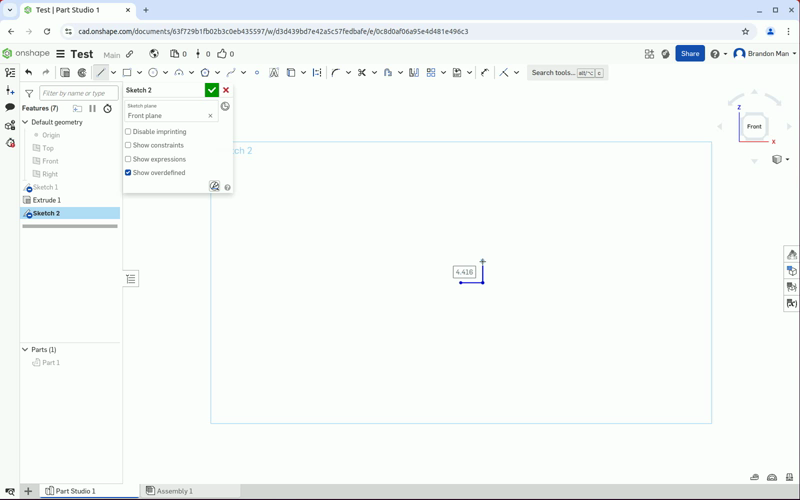
key_down(shift)
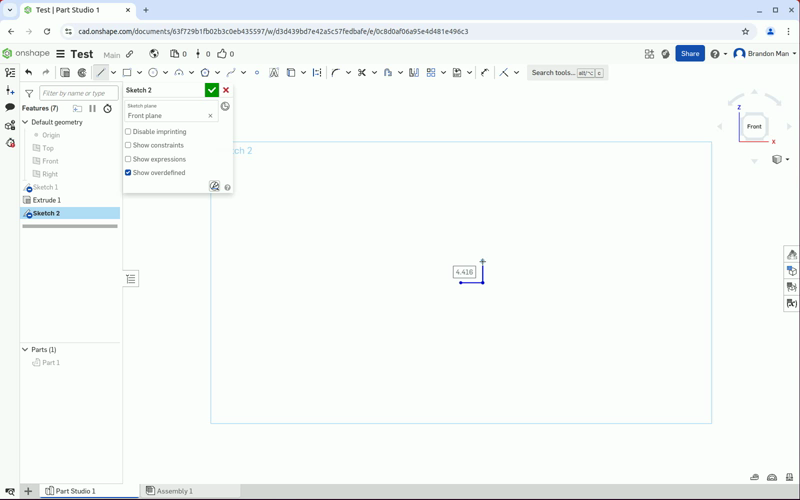
mouse_move(512, 261)
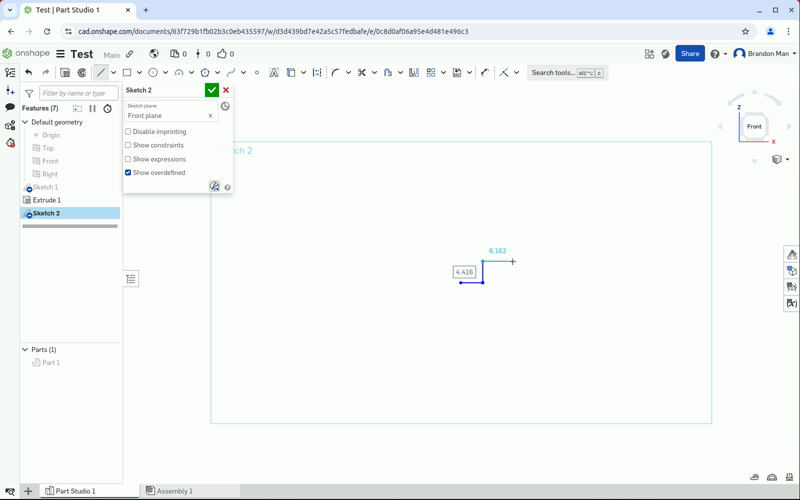
mouse_move(460, 261)
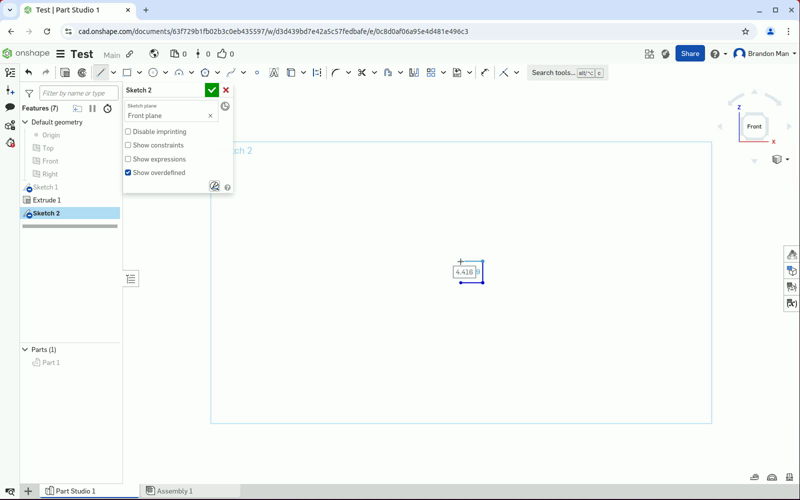
click(460, 261)
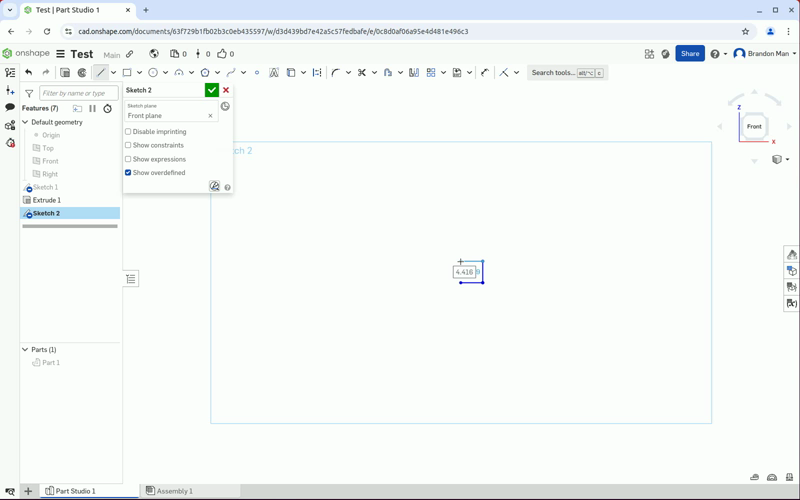
key_up(shift)
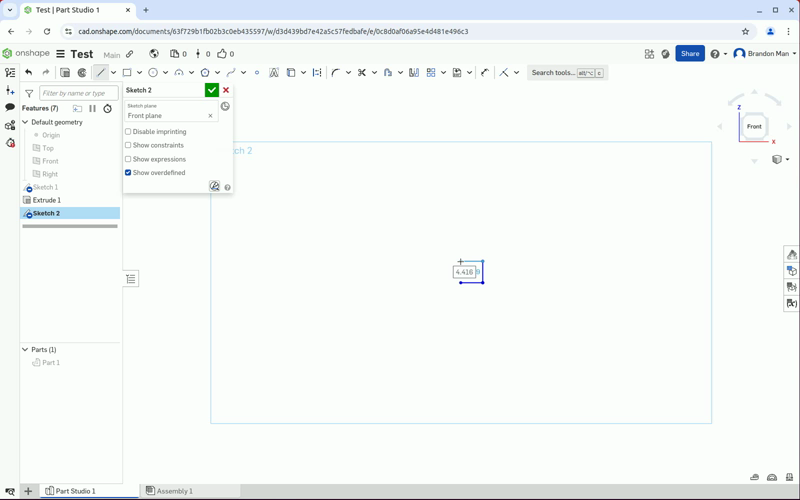
mouse_move(490, 261)
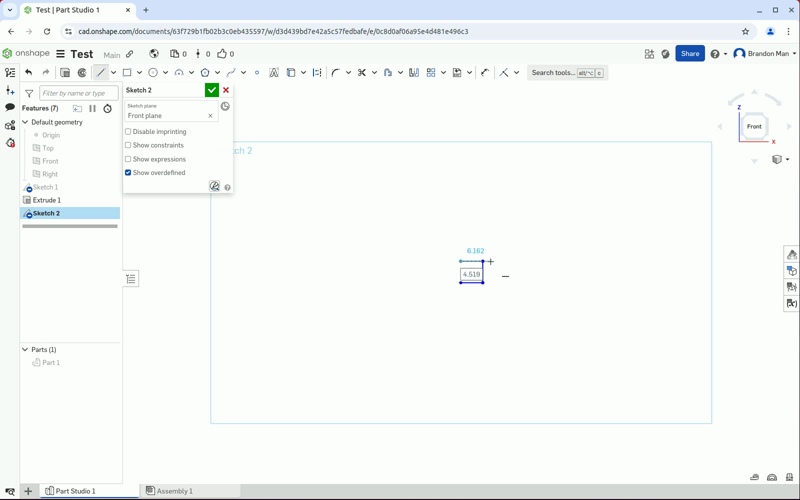
key_down(shift)
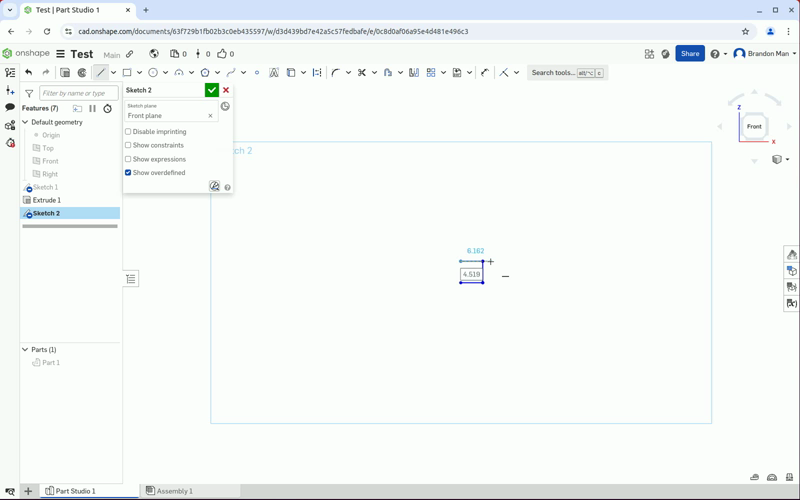
mouse_move(460, 282)
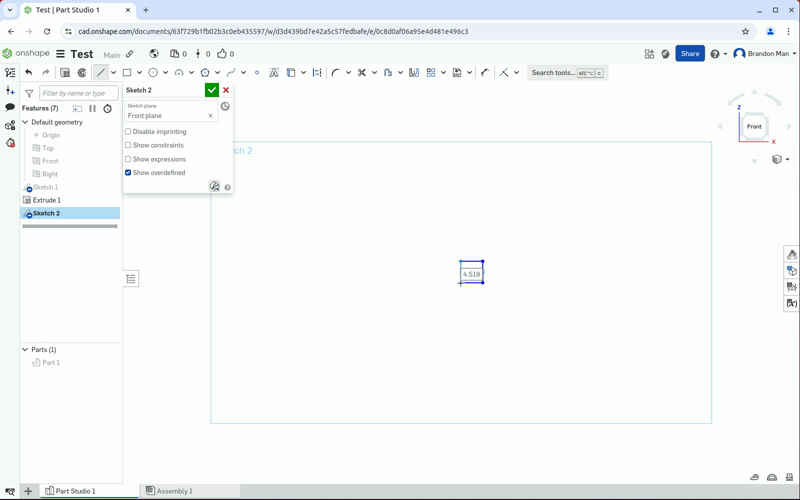
key_up(shift)
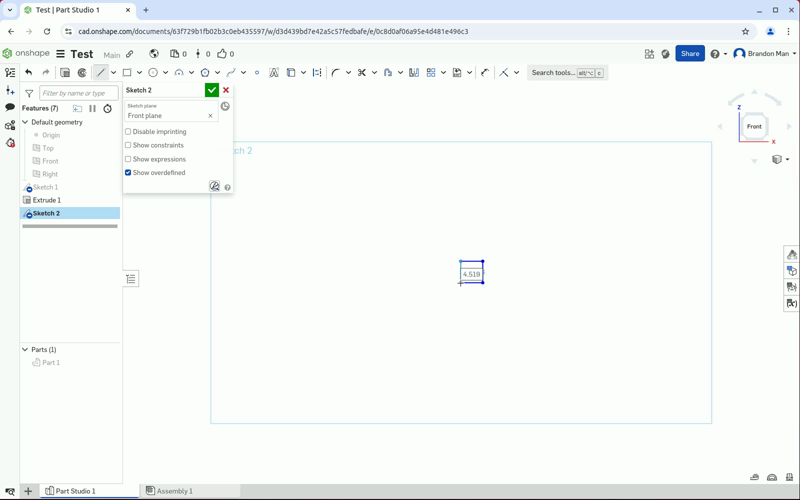
click(460, 282)
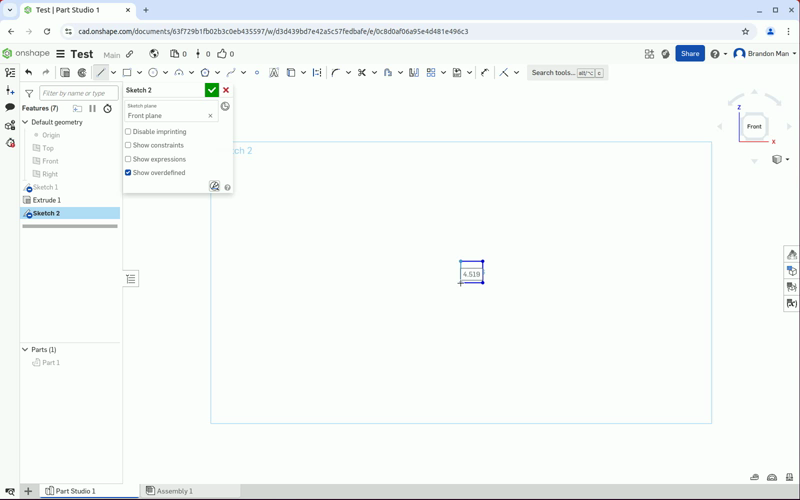
key(esc)
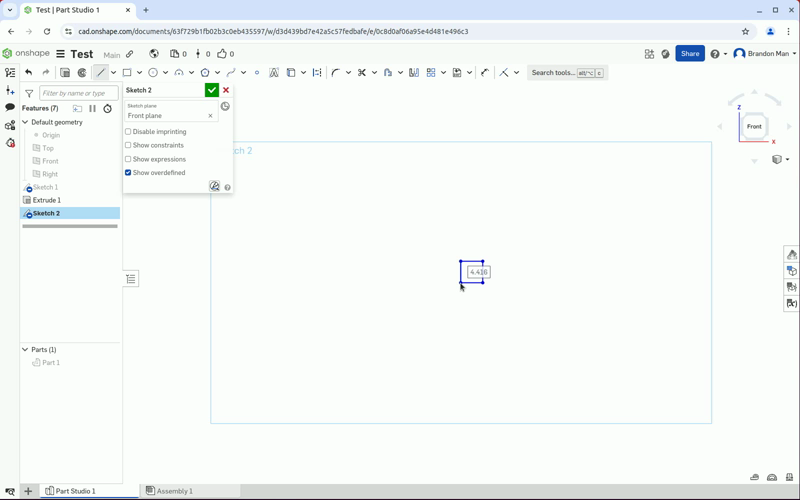
mouse_move(476, 268)
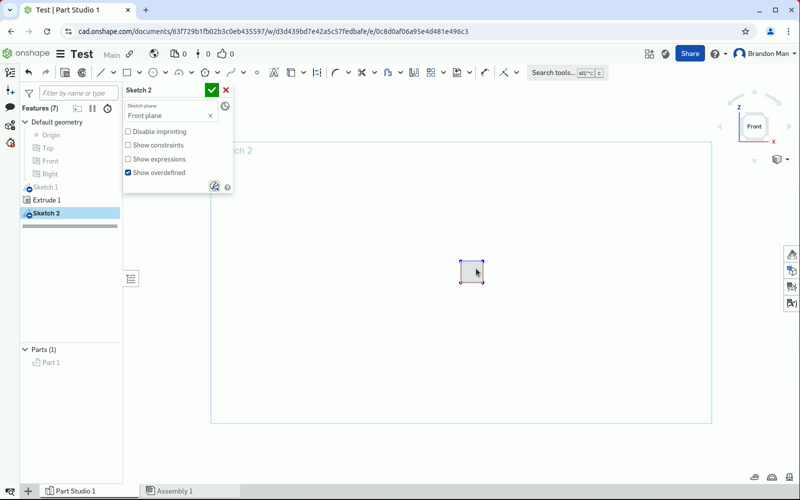
scroll(6)
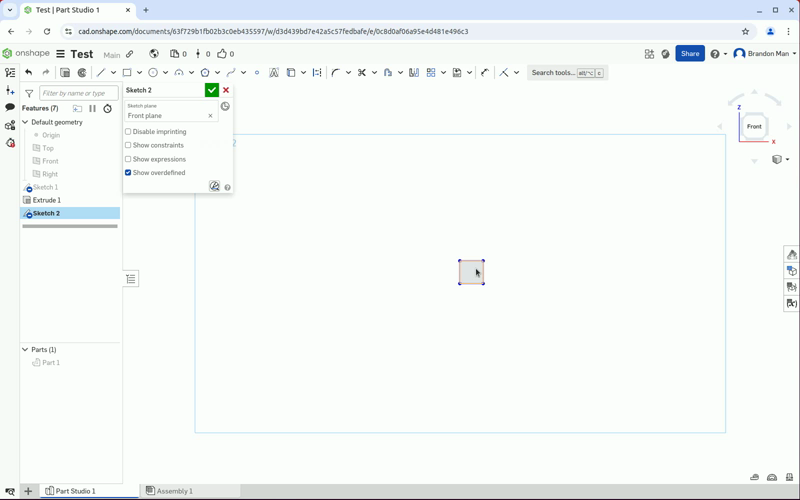
scroll(6)
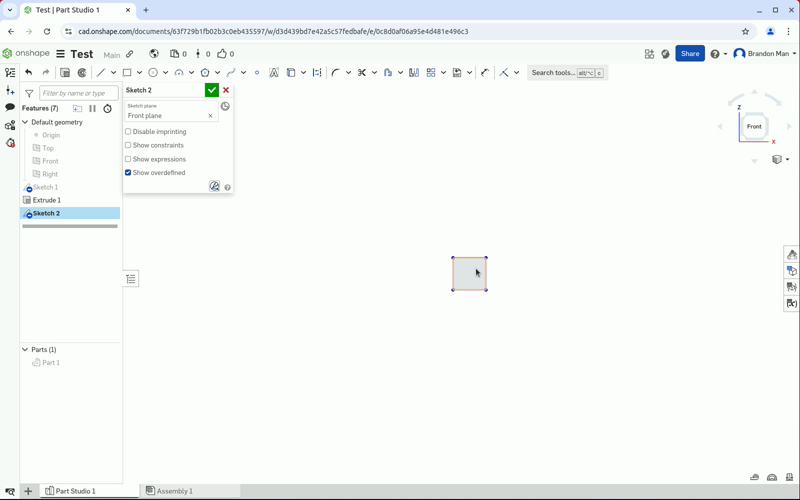
scroll(6)
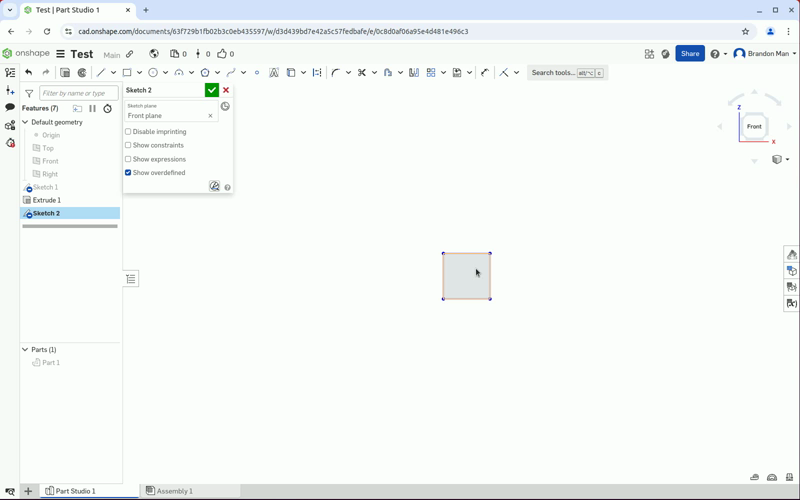
scroll(6)
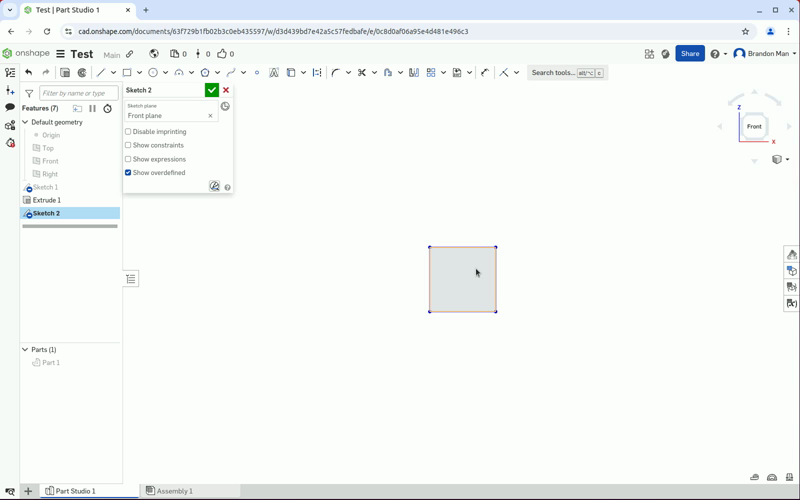
scroll(6)
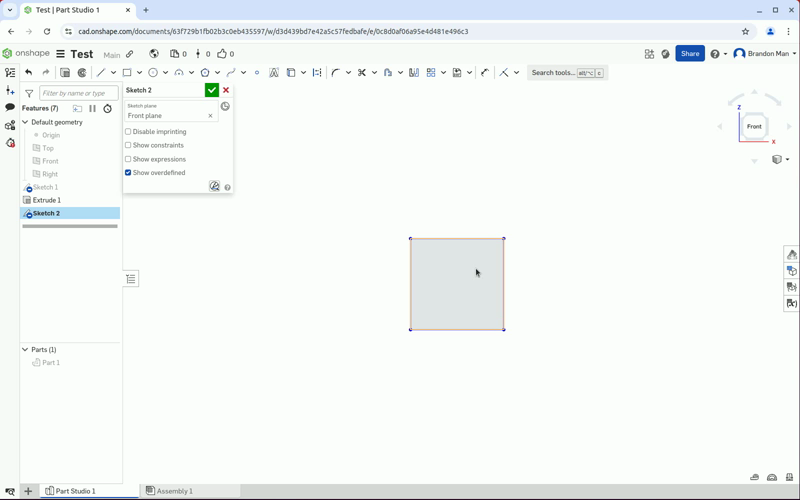
scroll(6)
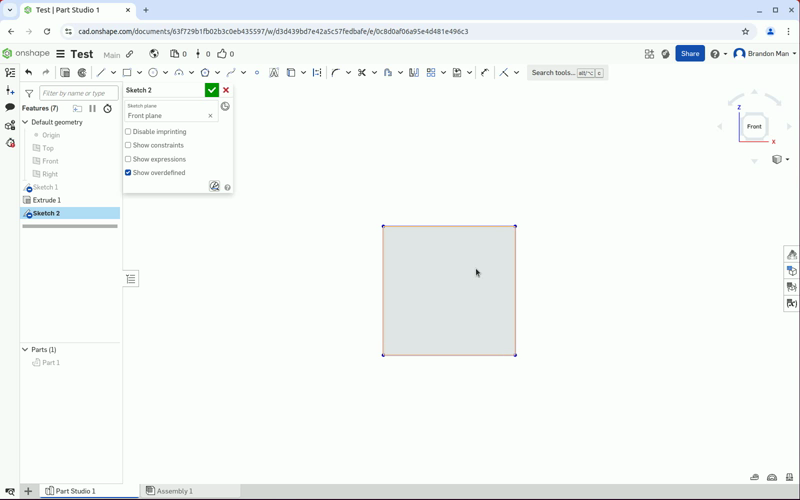
scroll(6)
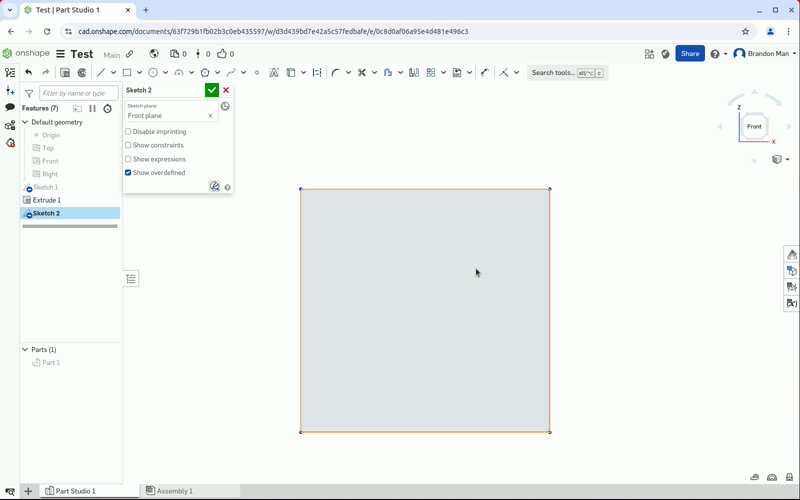
click(476, 268)
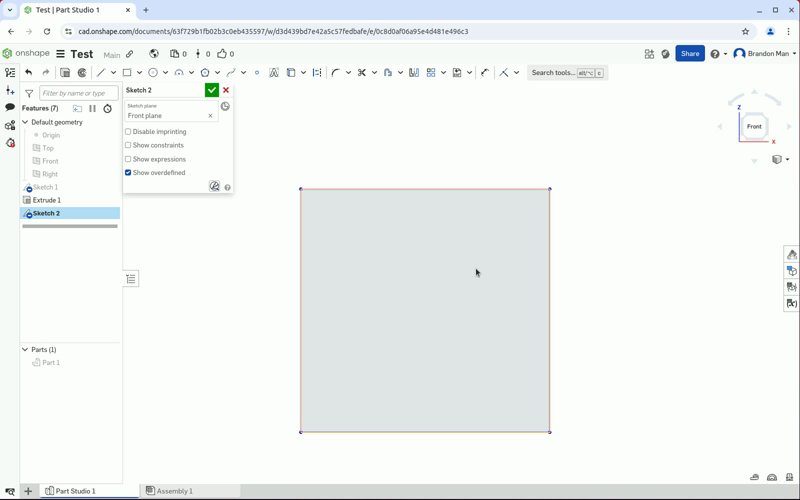
scroll(-6)
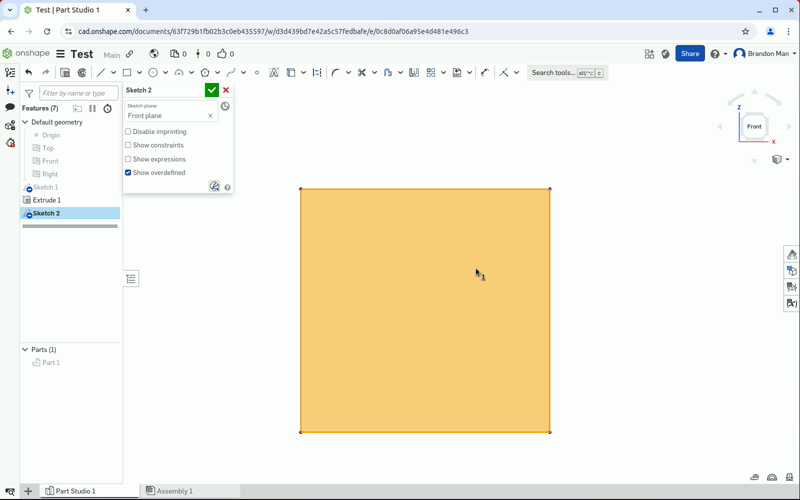
scroll(-6)
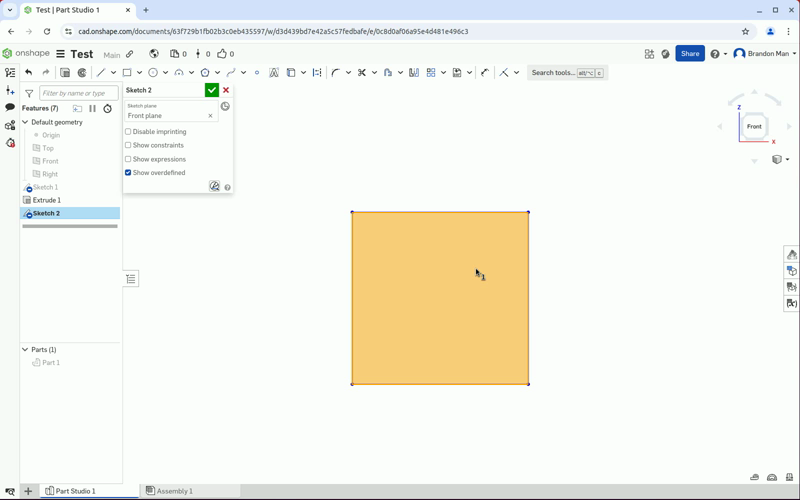
scroll(-6)
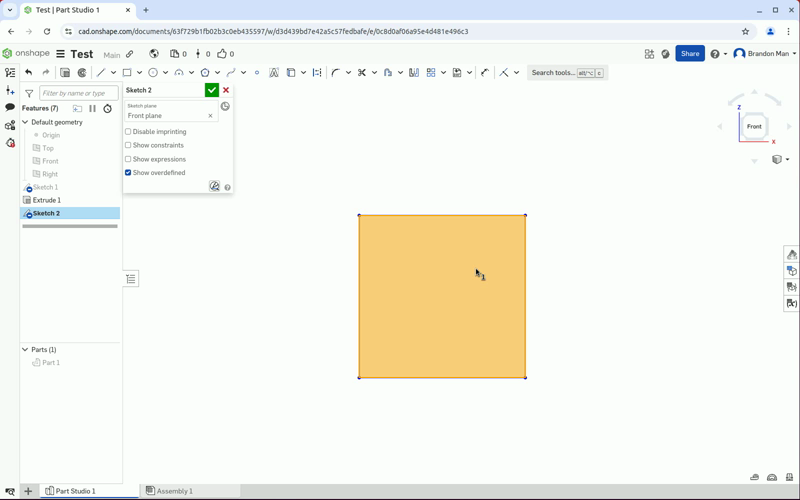
scroll(-6)
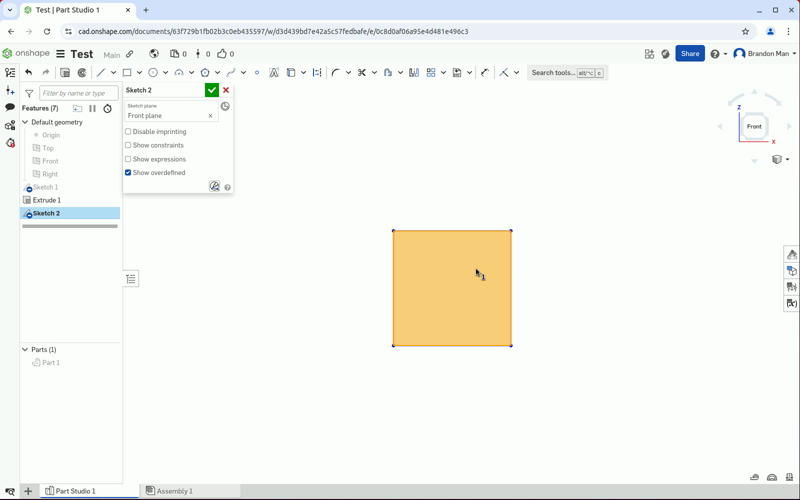
scroll(-6)
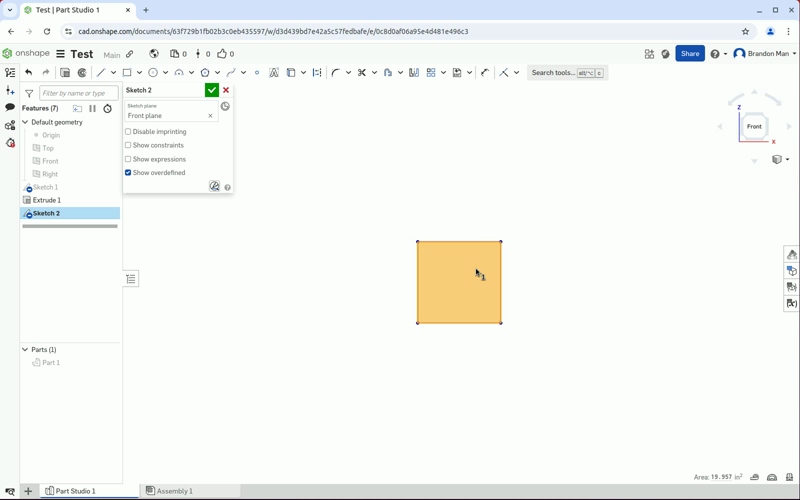
scroll(-6)
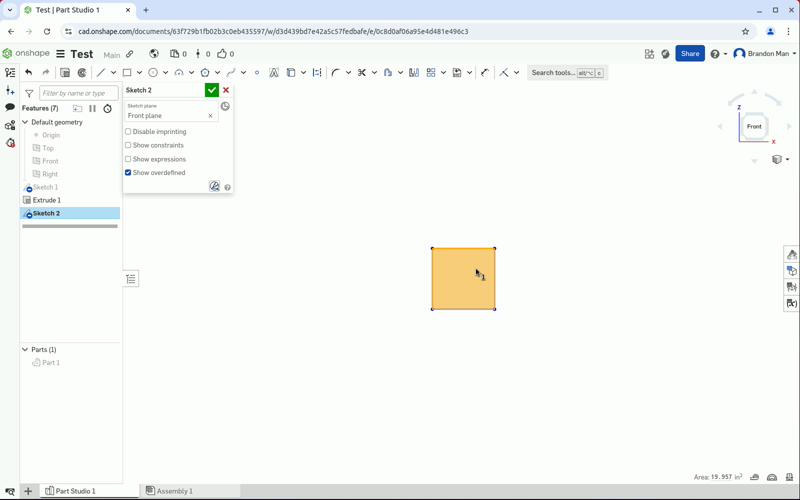
scroll(-6)
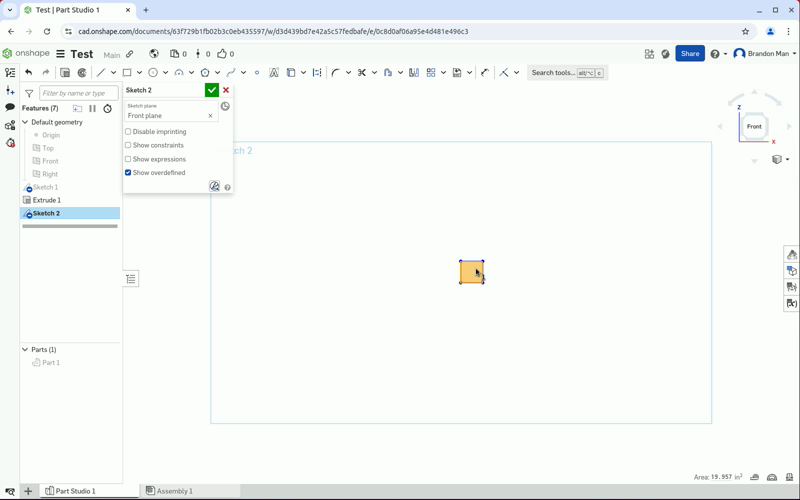
mouse_move(73, 352)
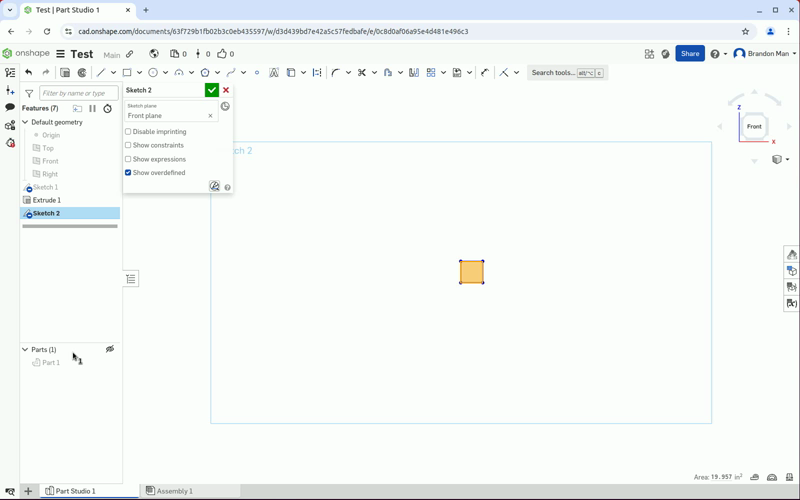
key(shift+y)
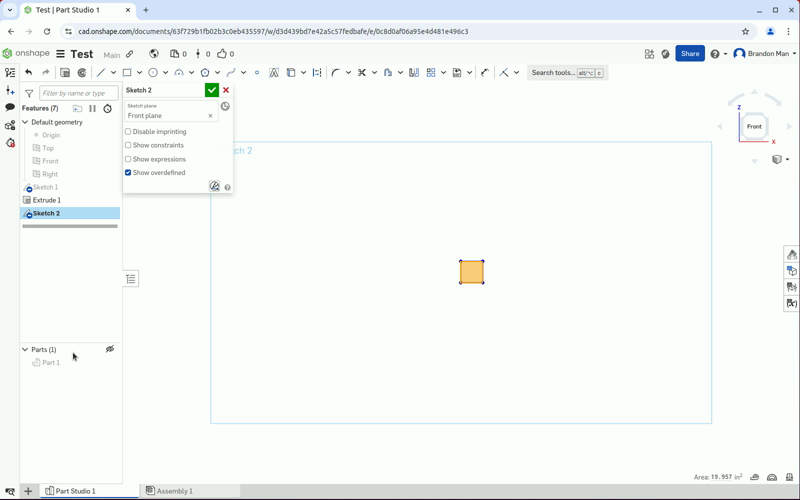
key(shift+e)
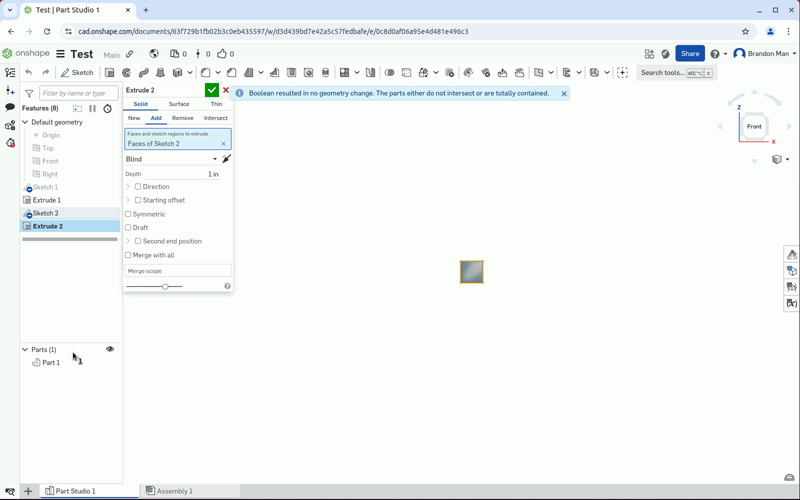
mouse_move(143, 106)
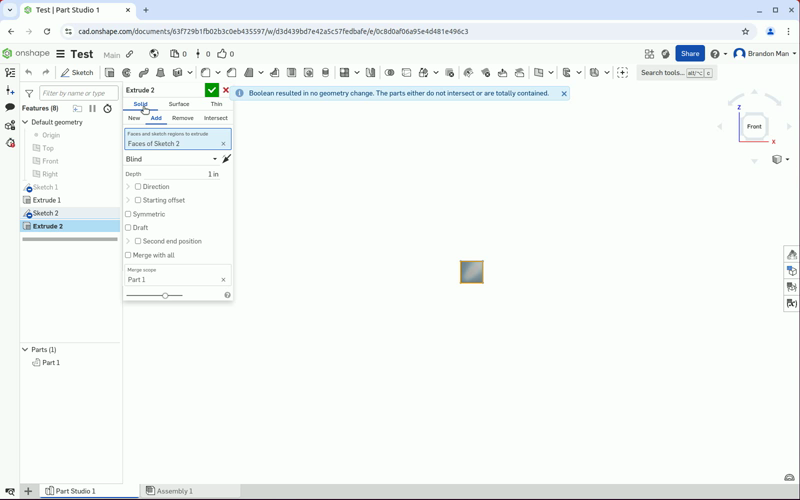
click(143, 106)
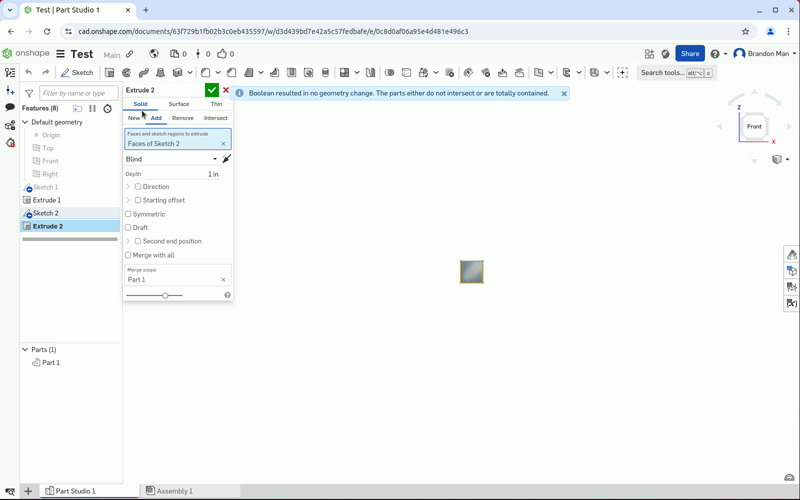
mouse_move(137, 120)
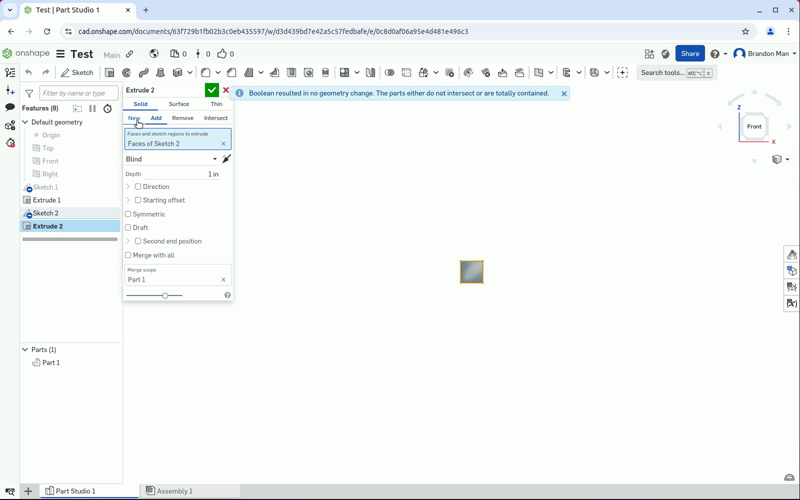
click(137, 120)
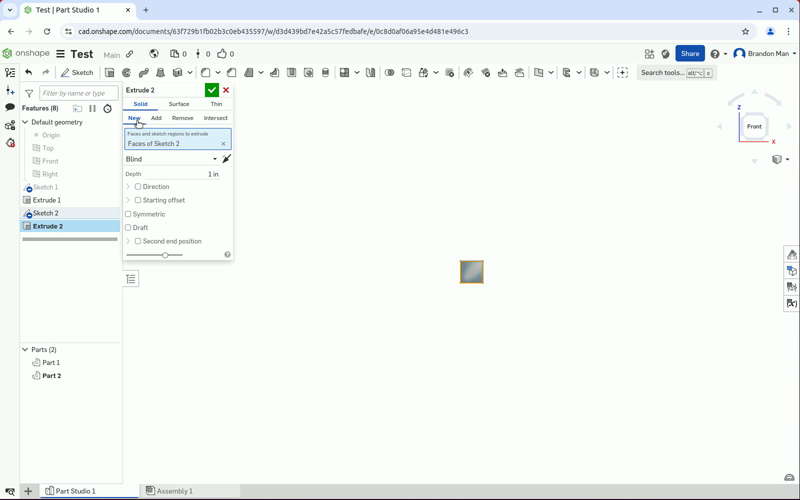
key(tab, 4)
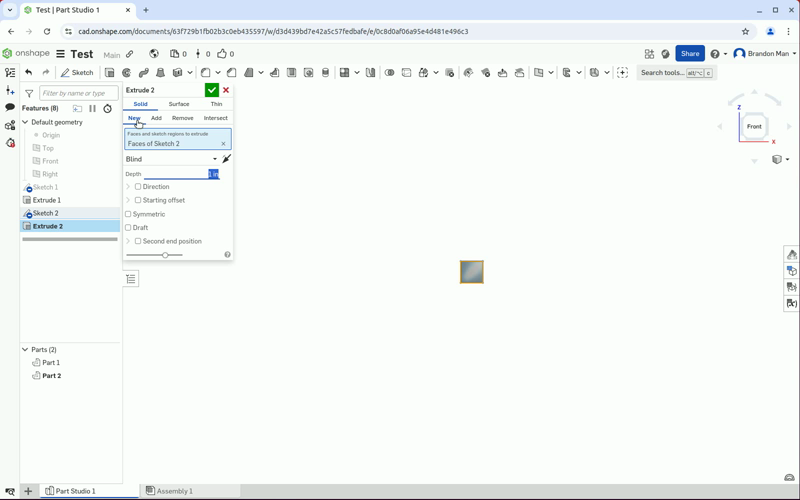
text(11.073)
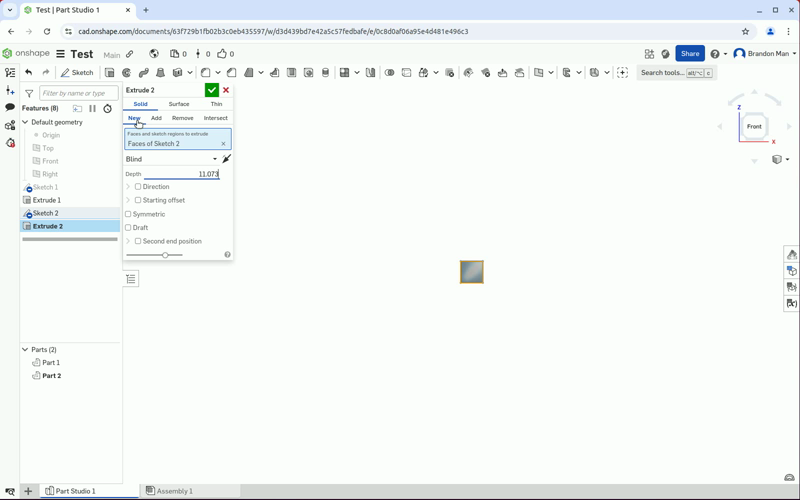
key(enter)
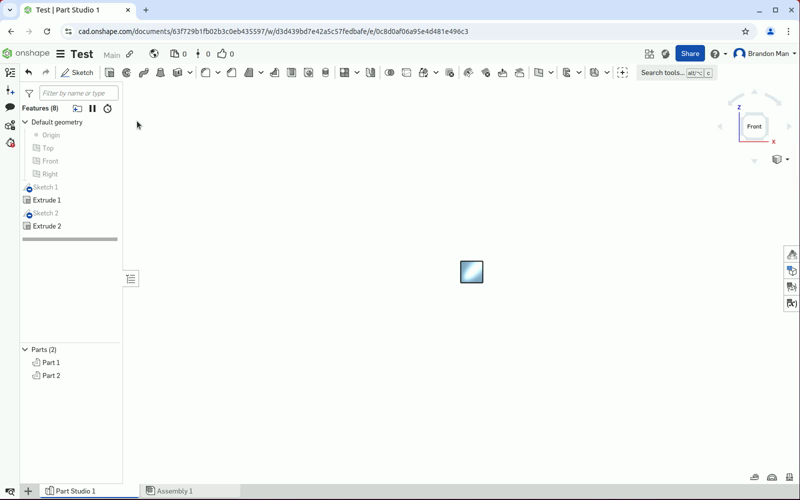
key(shift+h)
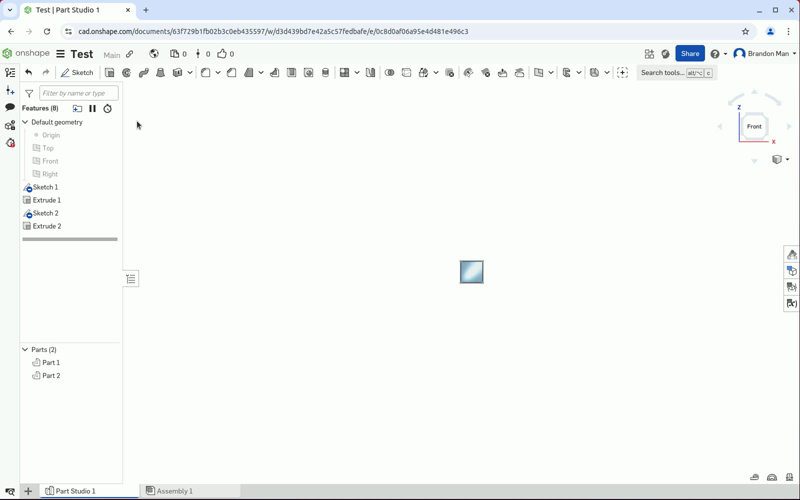
key(shift+h)
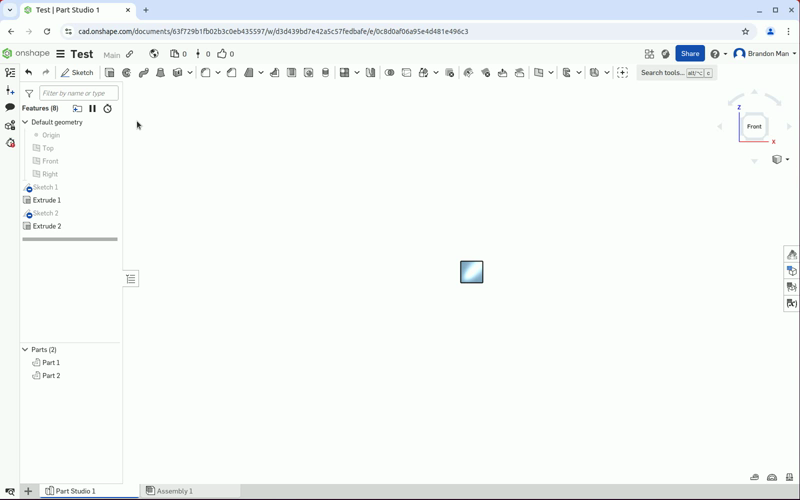
mouse_move(73, 189)
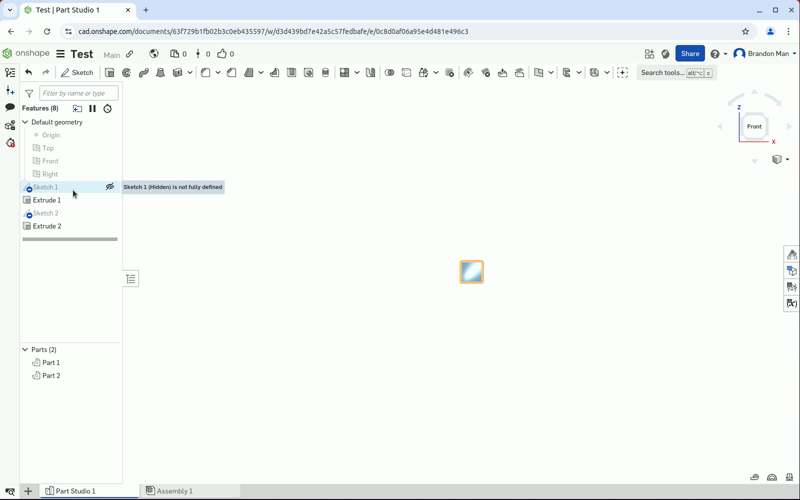
click(73, 189)
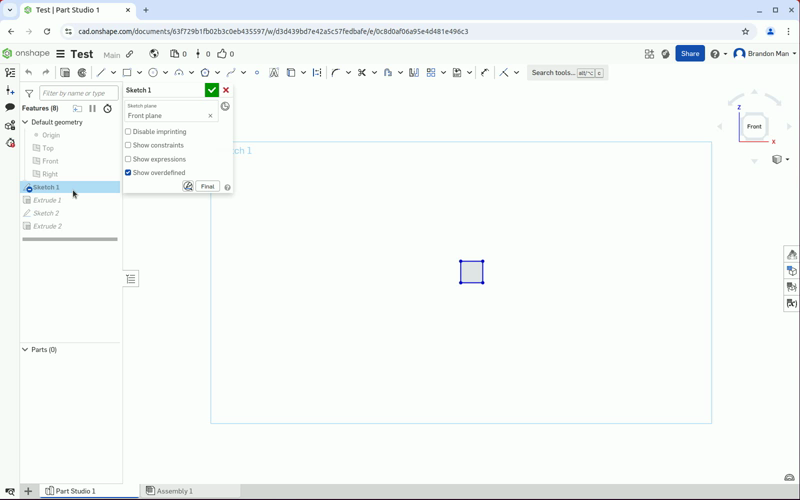
mouse_move(229, 92)
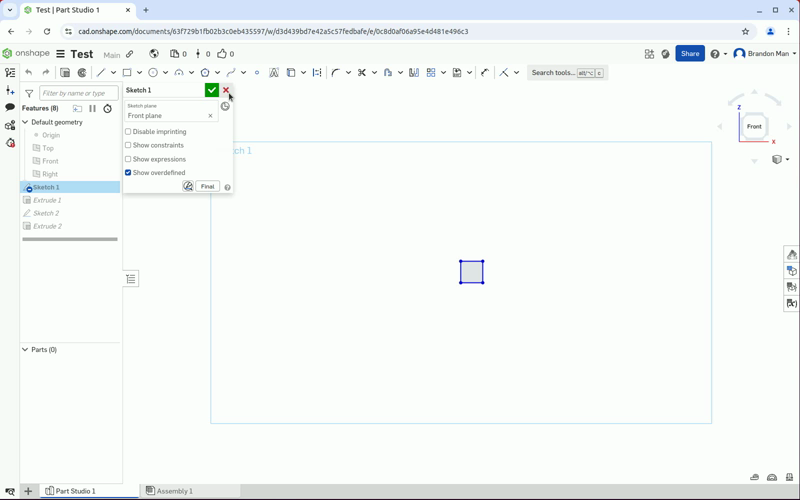
click(229, 92)
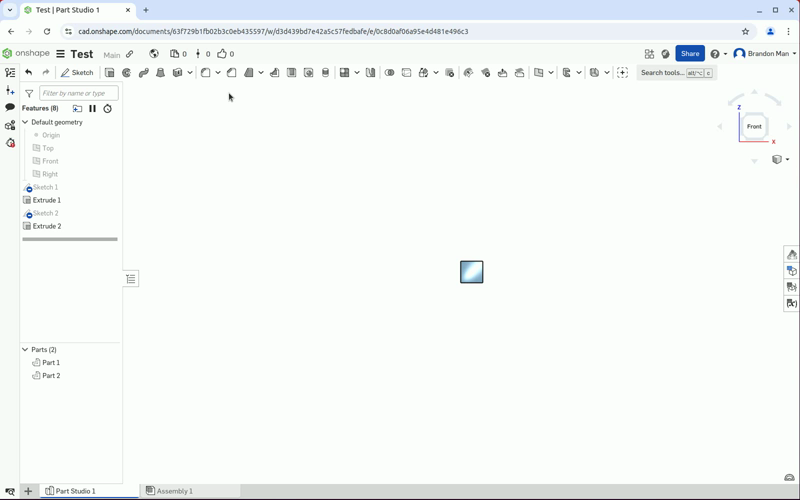
mouse_move(541, 75)
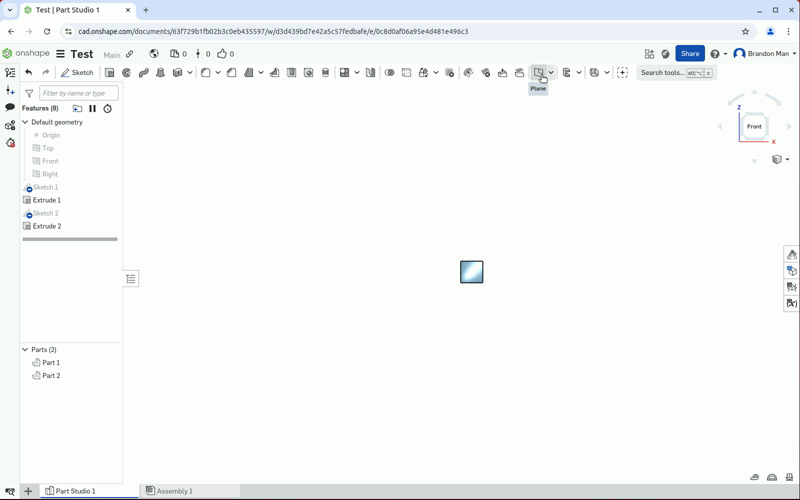
click(541, 75)
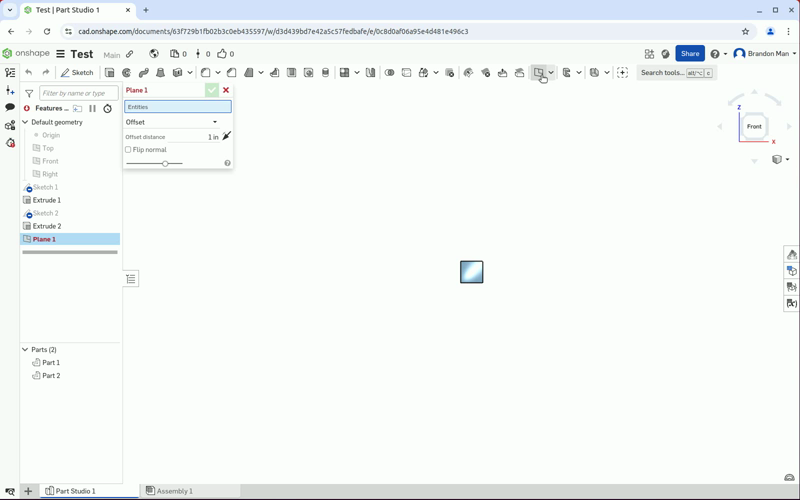
mouse_move(73, 163)
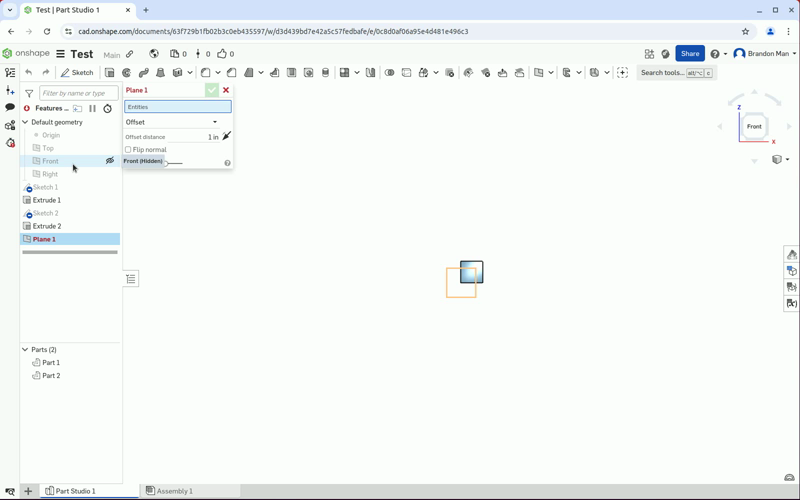
click(73, 163)
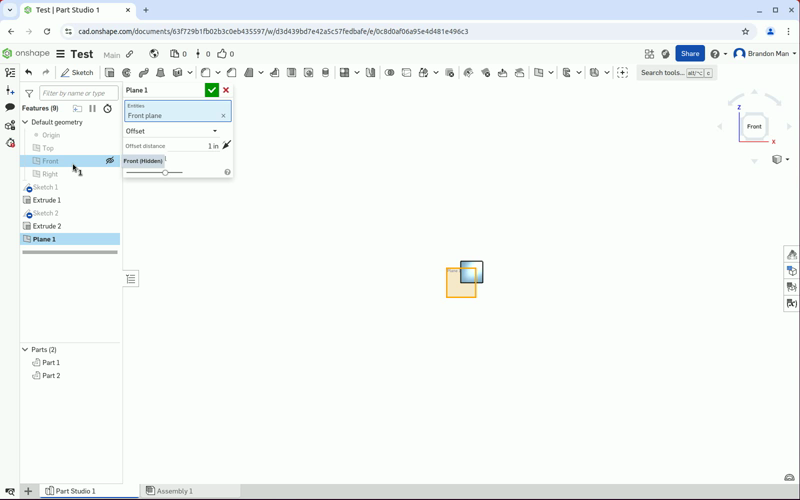
key(tab, 2)
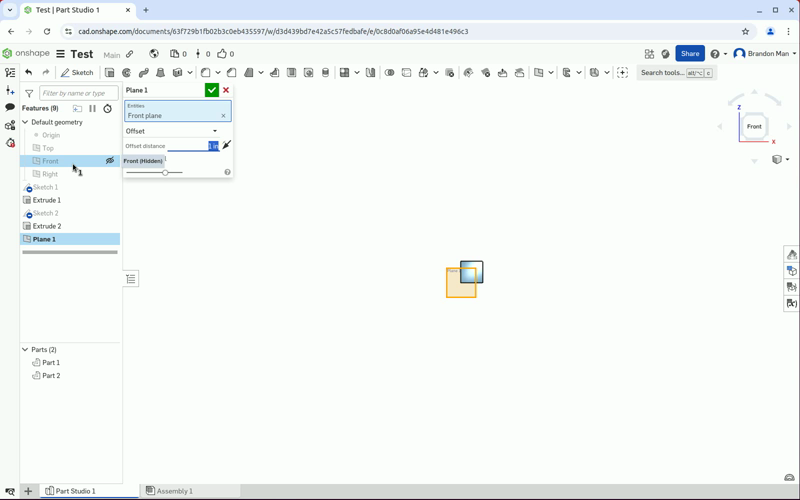
text(11.061)
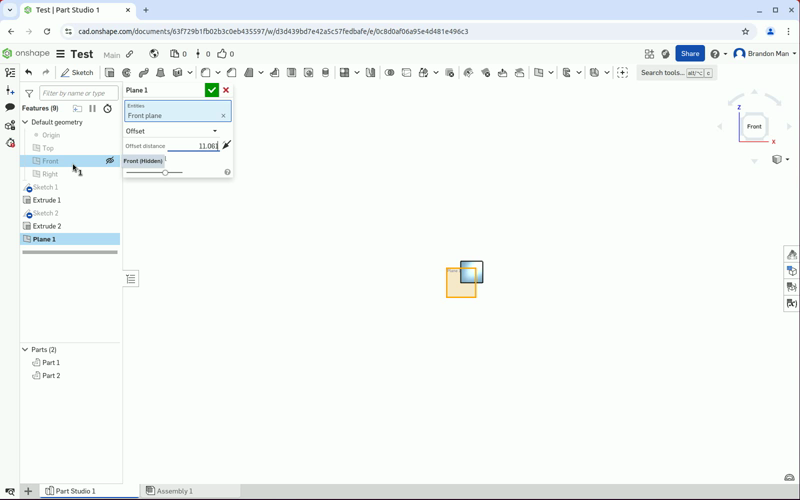
key(enter, 2)
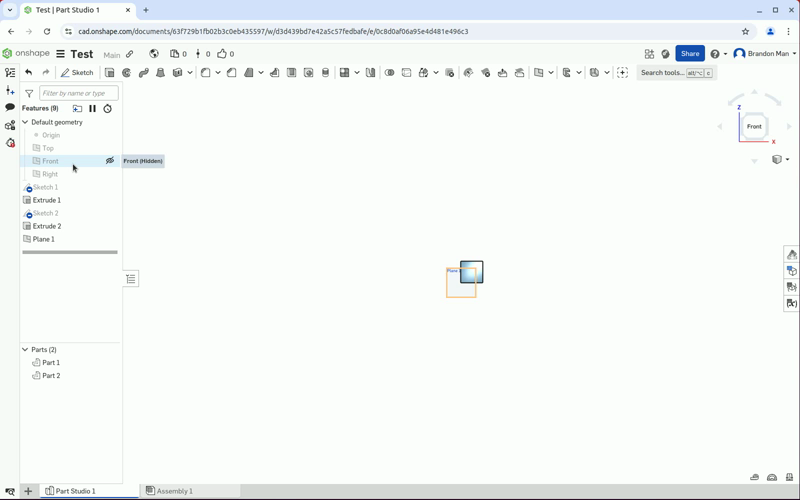
key(shift+s)
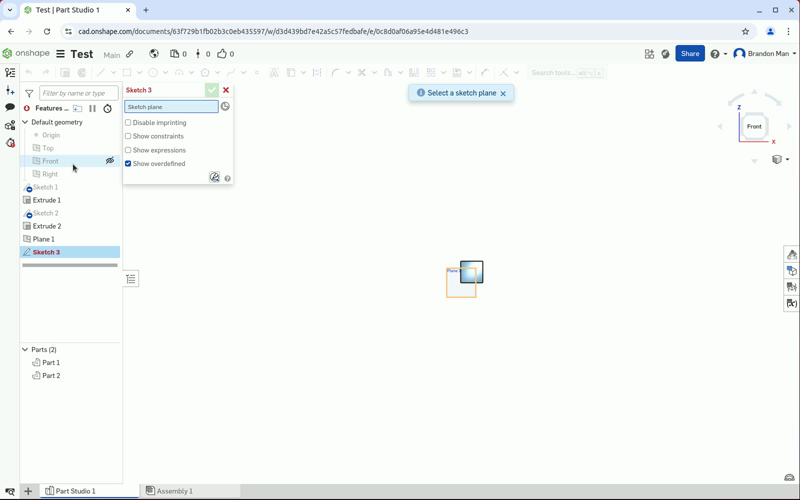
mouse_move(73, 241)
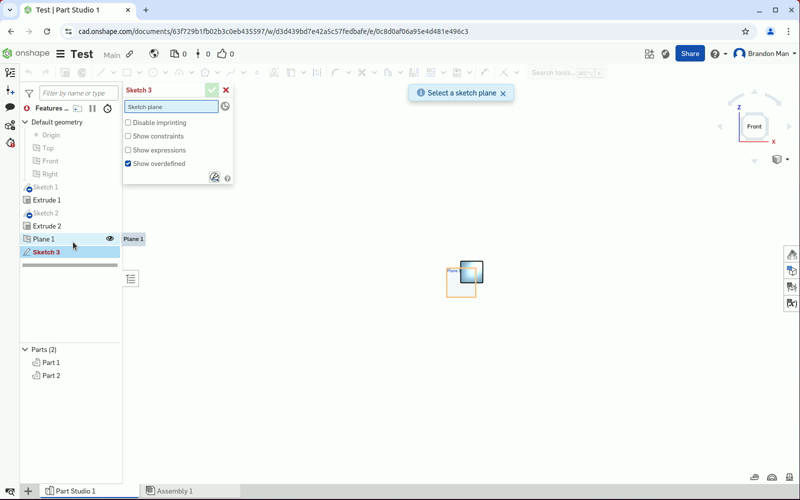
click(73, 241)
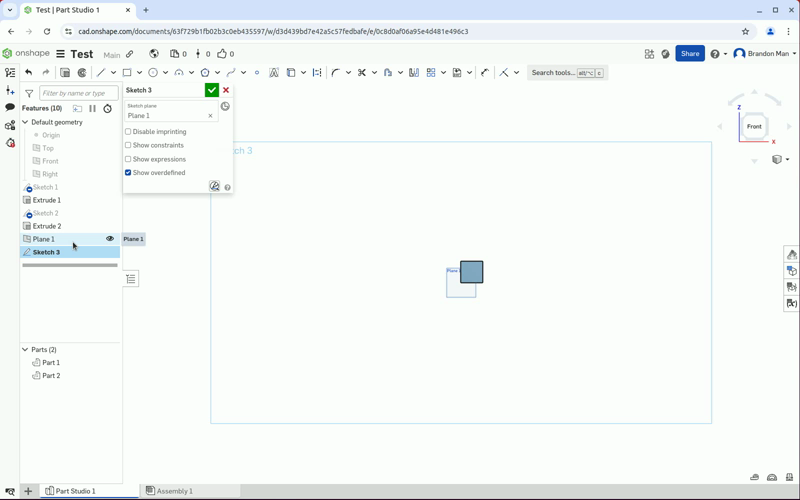
mouse_move(73, 352)
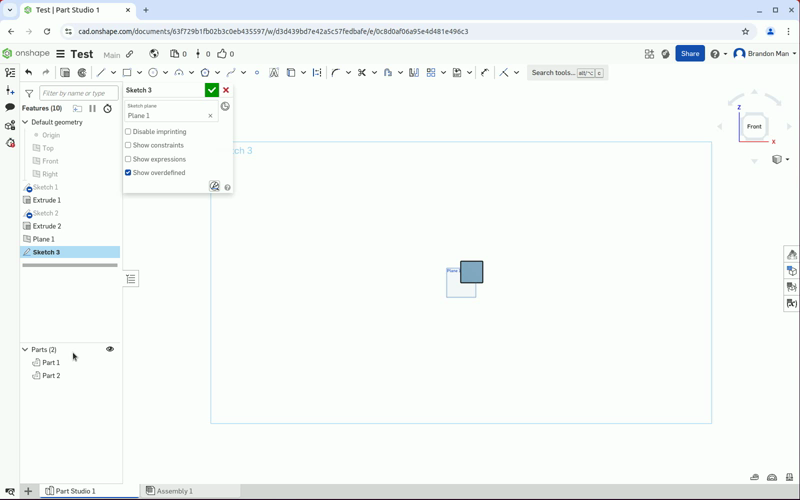
key(y)
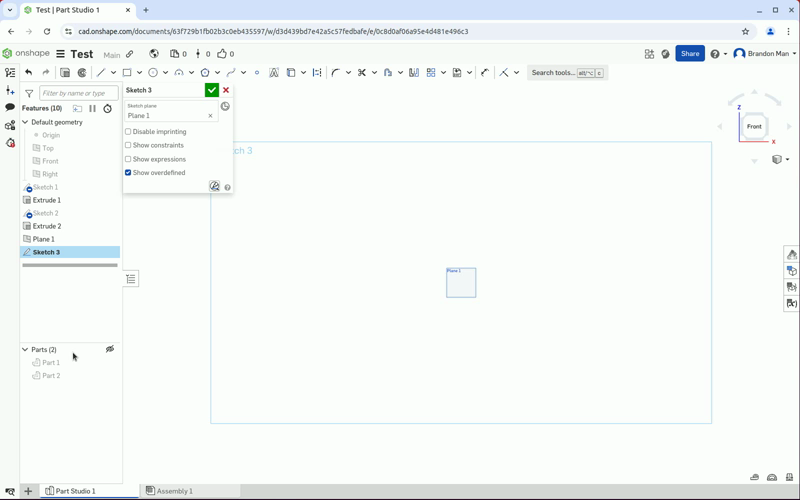
key(c)
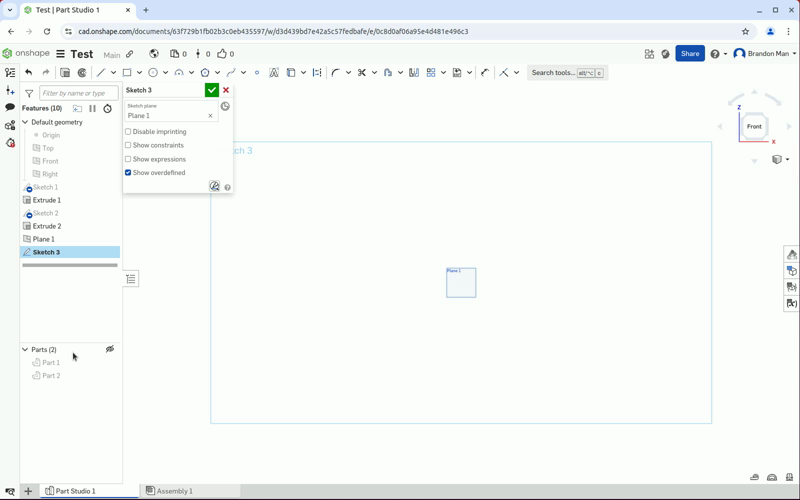
key_down(shift)
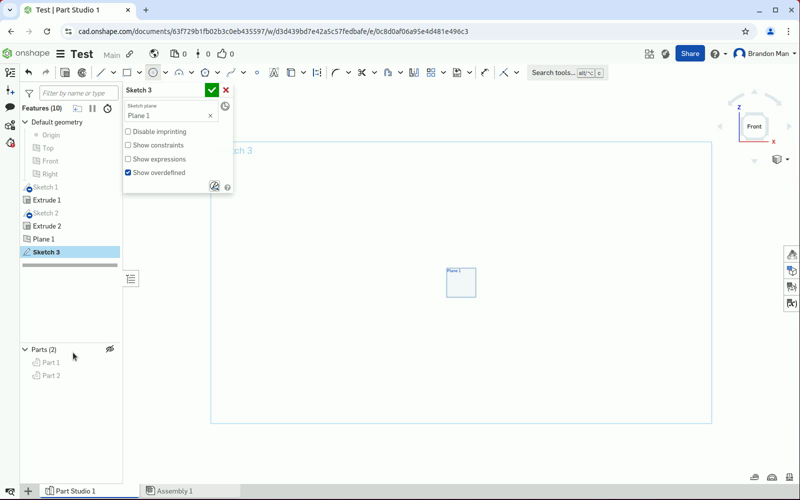
mouse_move(472, 272)
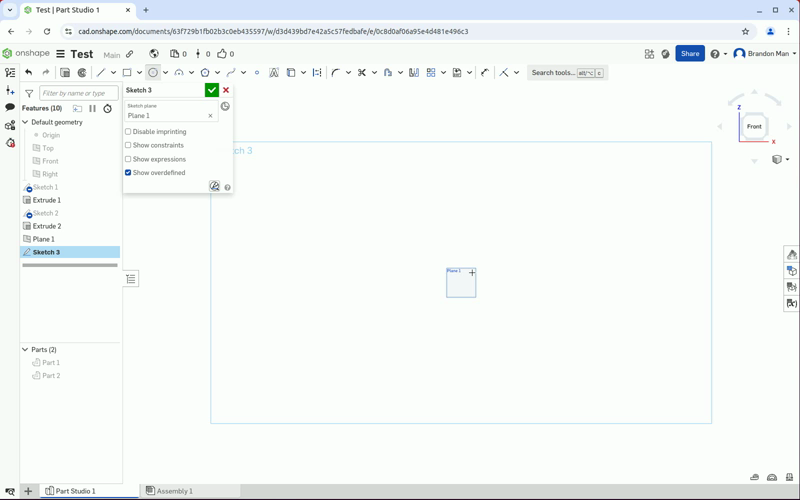
click(472, 272)
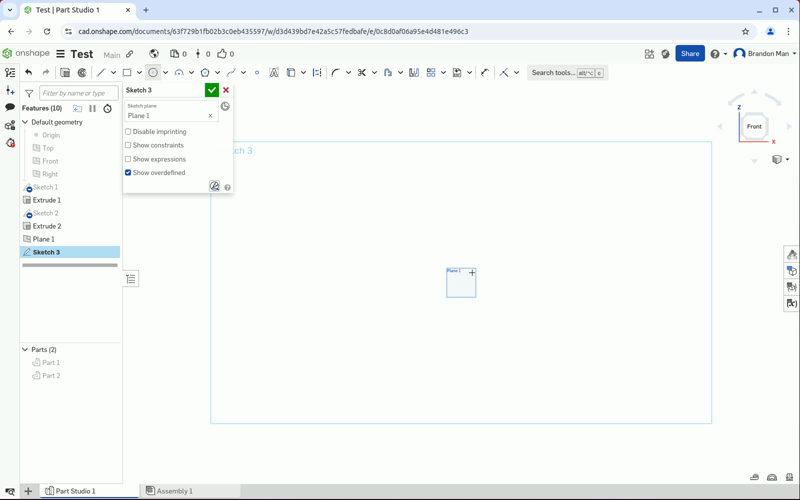
key_up(shift)
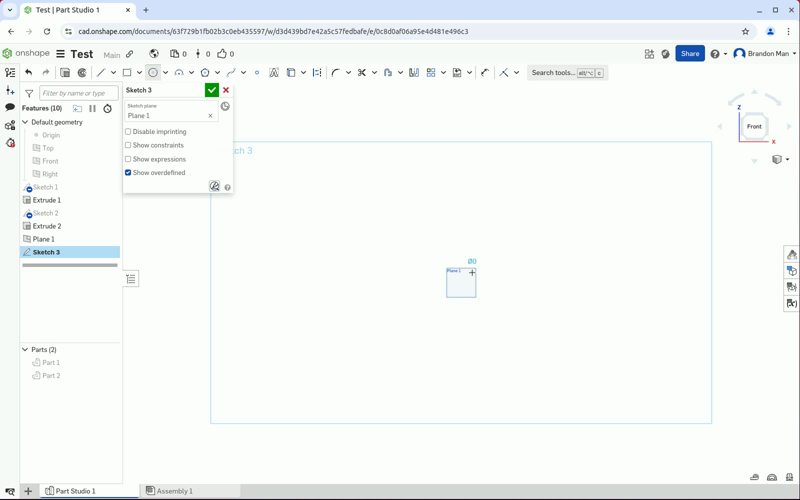
mouse_move(481, 272)
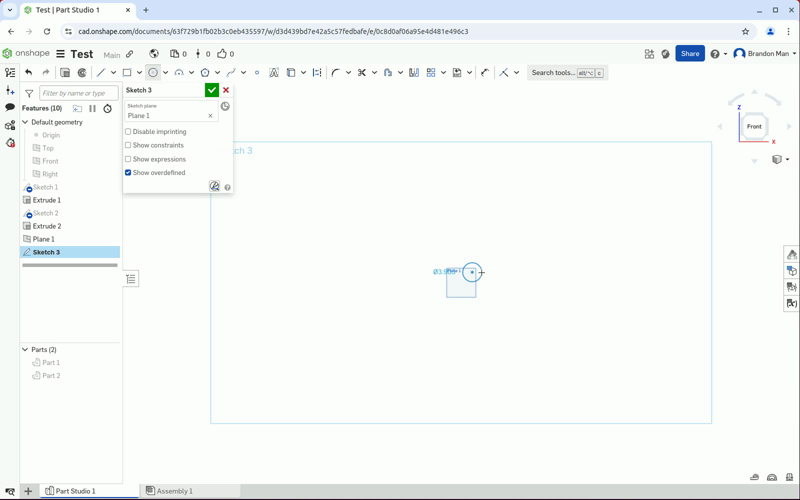
click(481, 272)
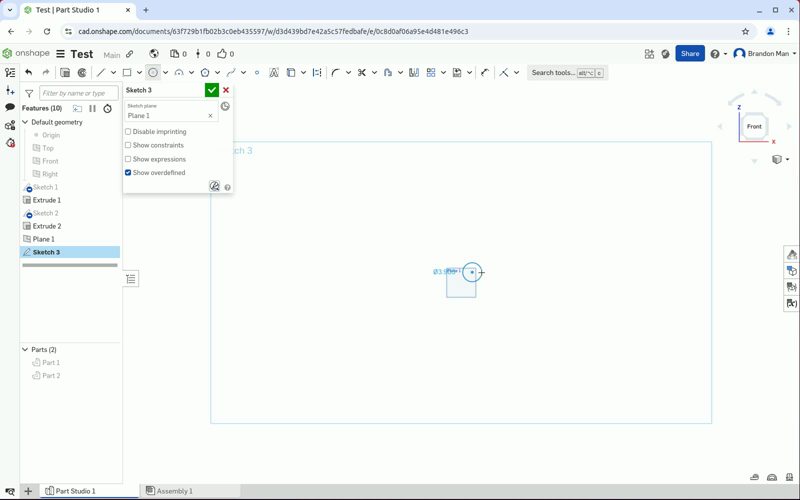
key(esc)
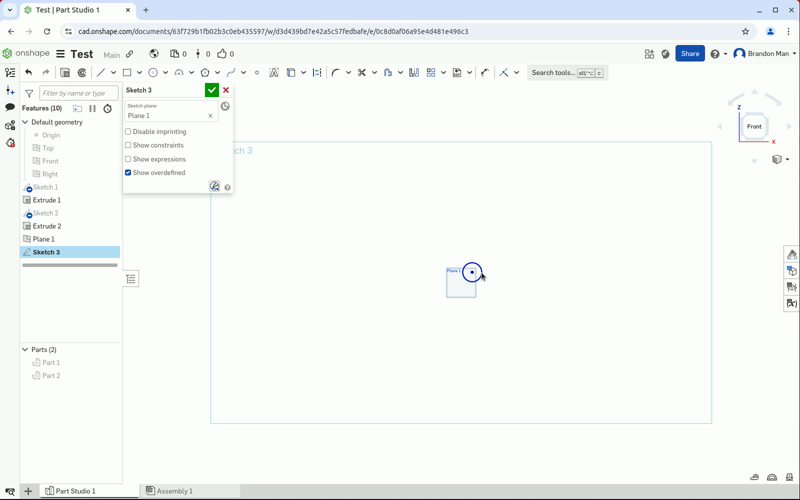
mouse_move(475, 278)
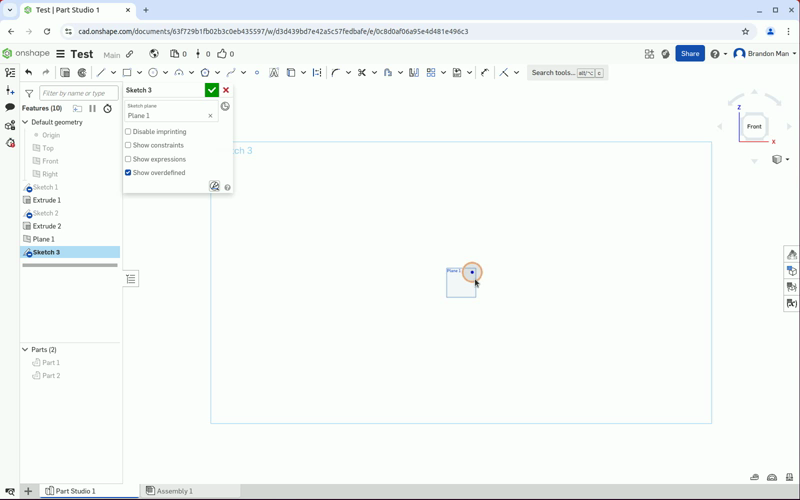
scroll(6)
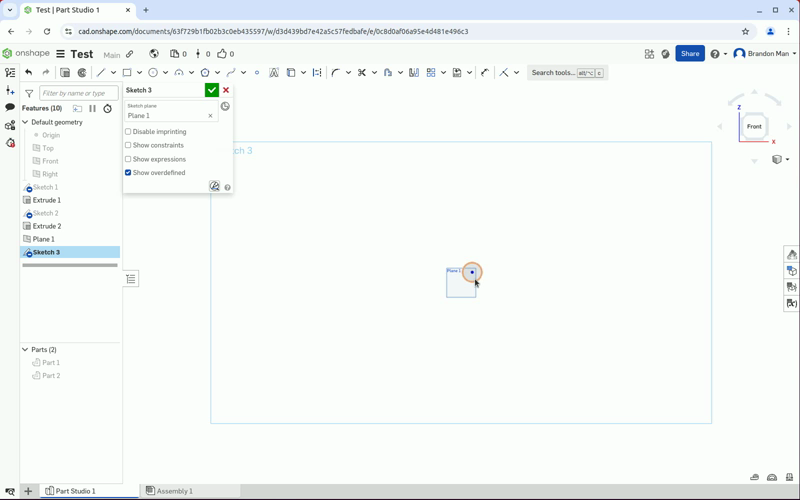
scroll(6)
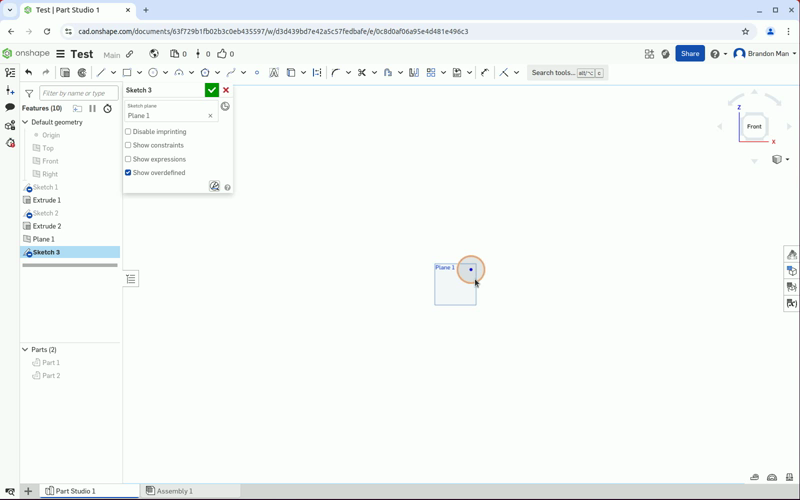
scroll(6)
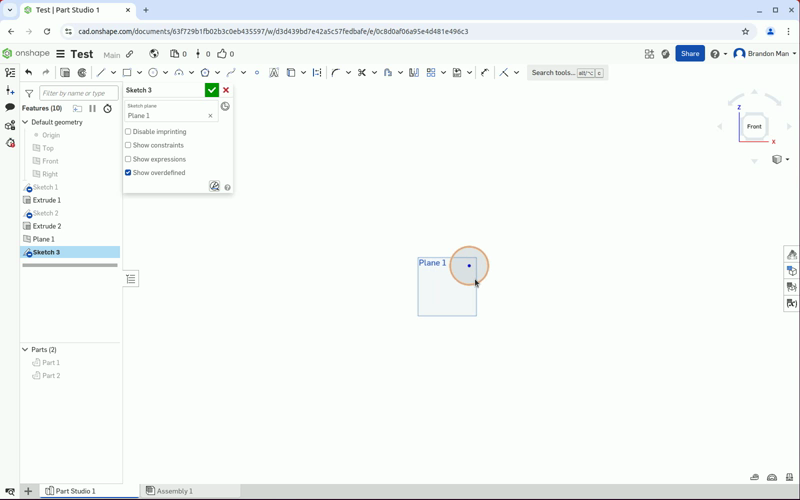
scroll(6)
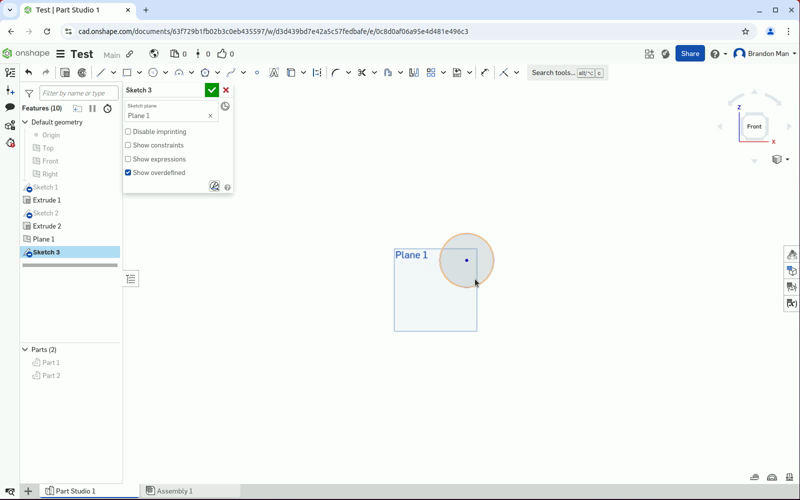
scroll(6)
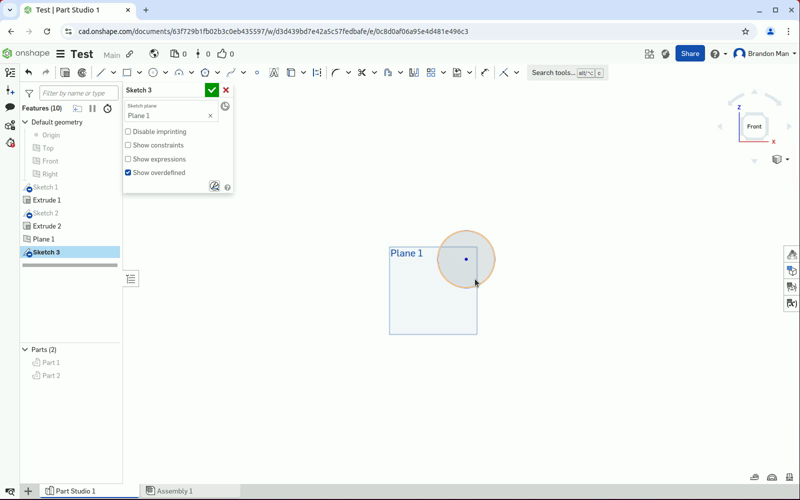
scroll(6)
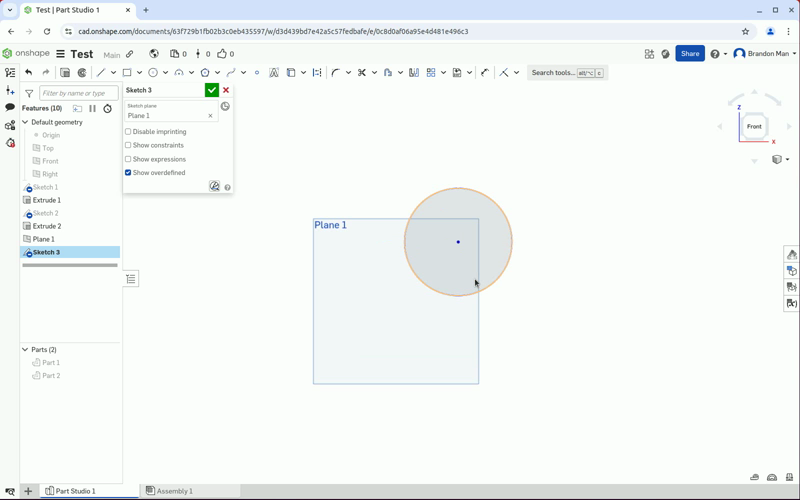
scroll(6)
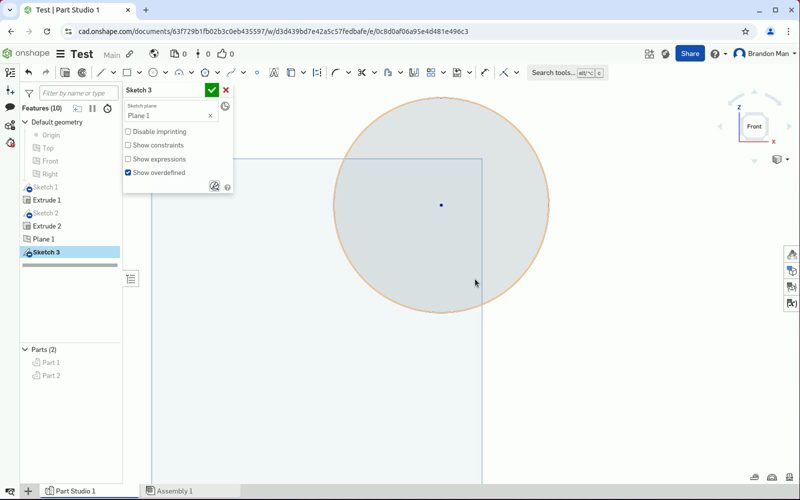
click(475, 278)
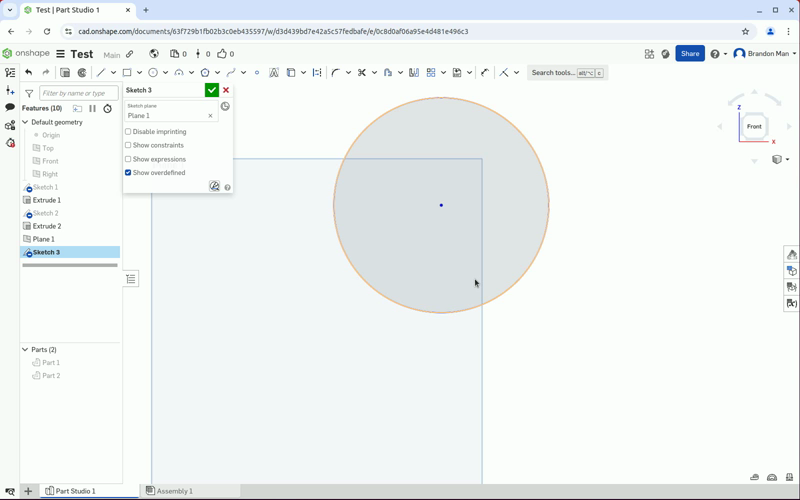
scroll(-6)
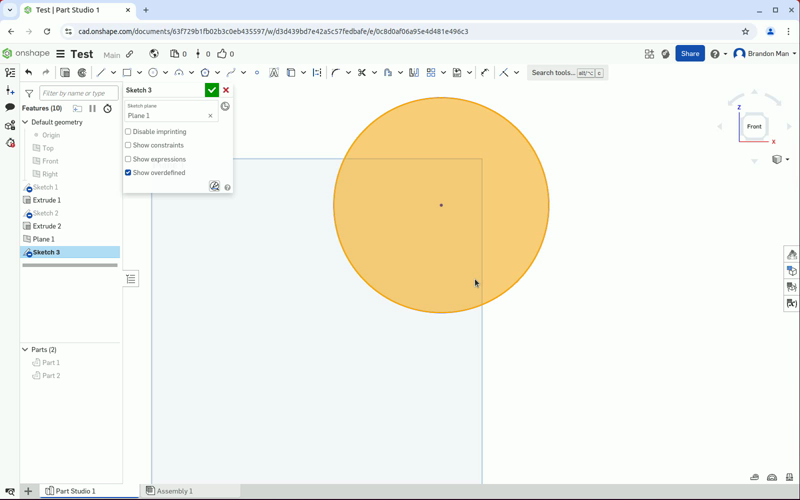
scroll(-6)
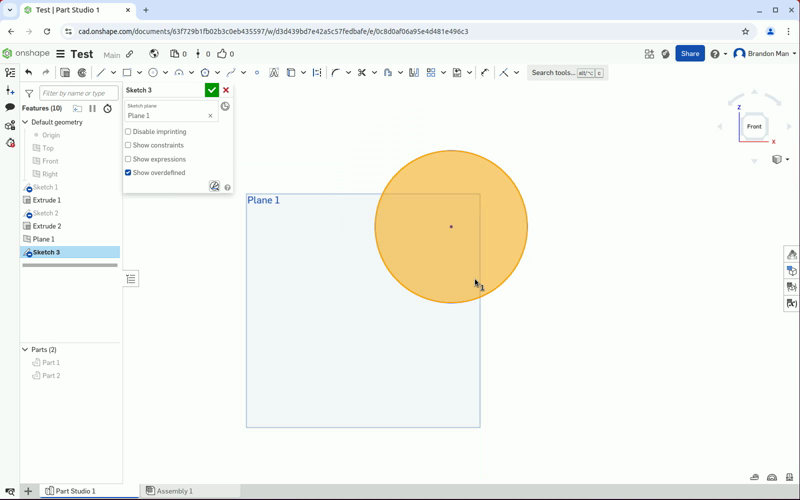
scroll(-6)
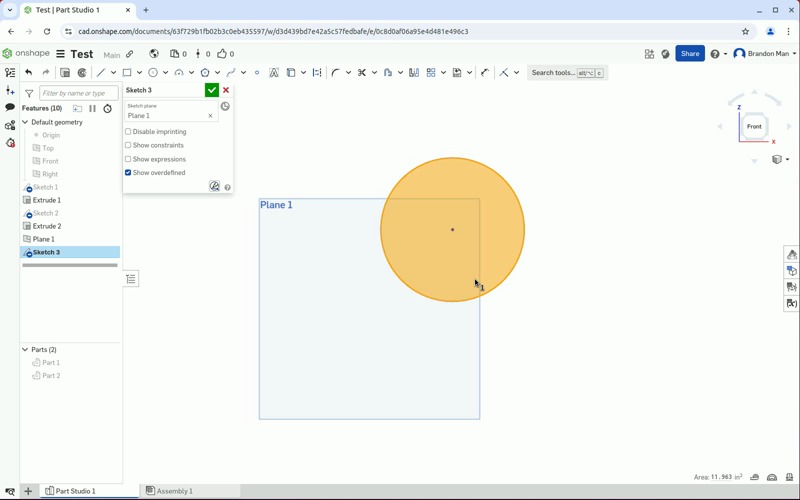
scroll(-6)
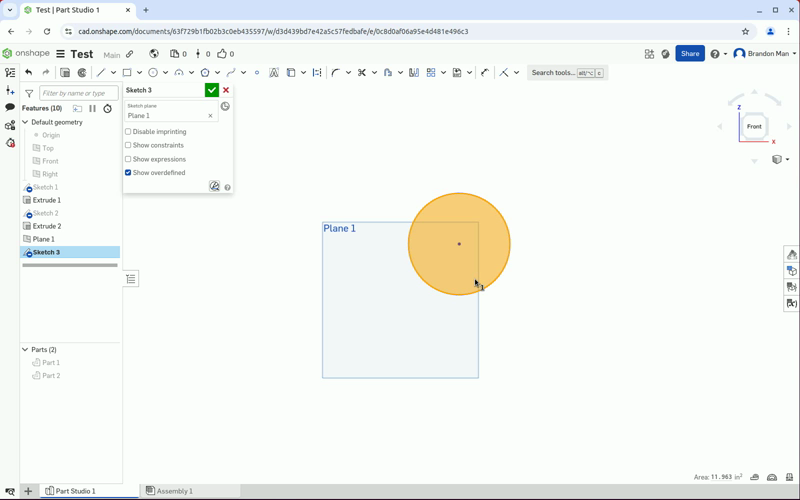
scroll(-6)
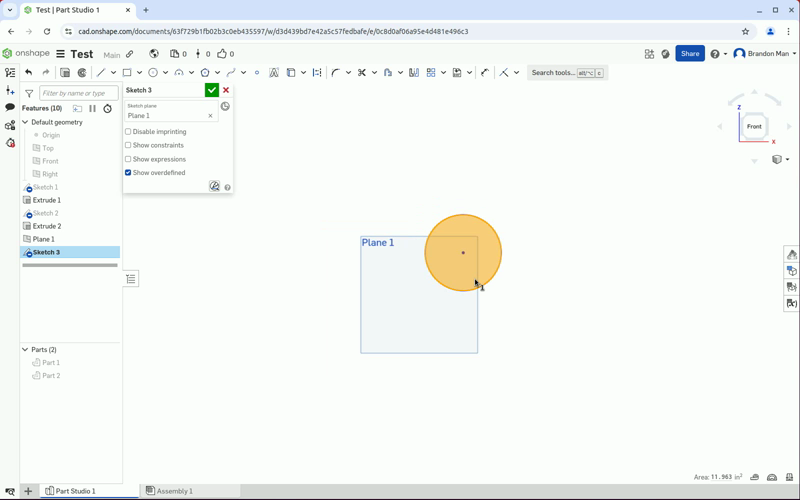
scroll(-6)
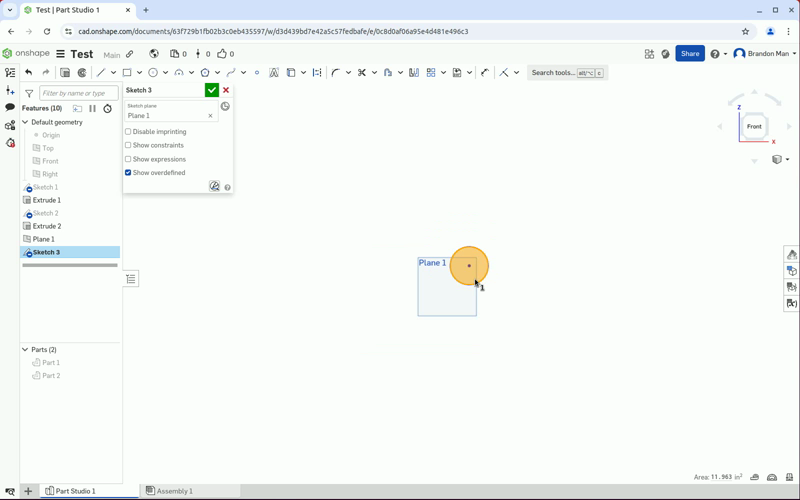
scroll(-6)
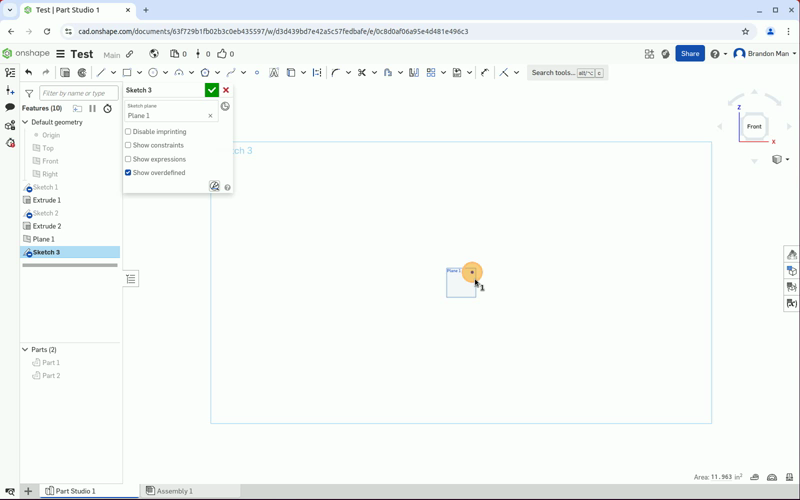
mouse_move(73, 352)
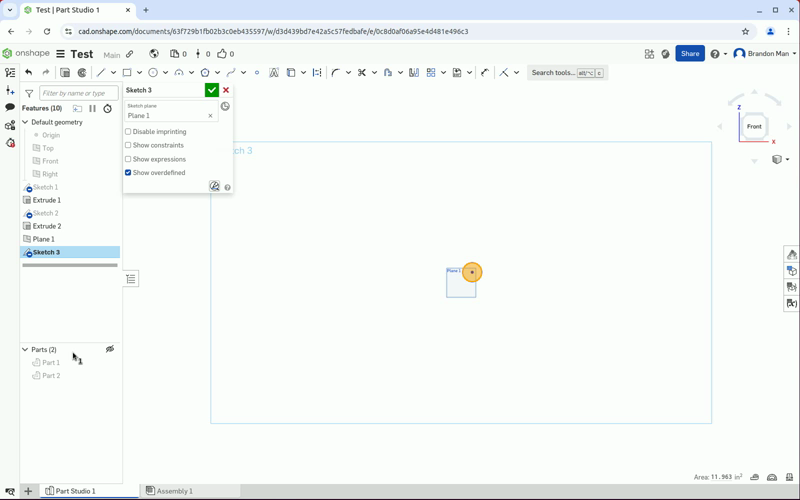
key(shift+y)
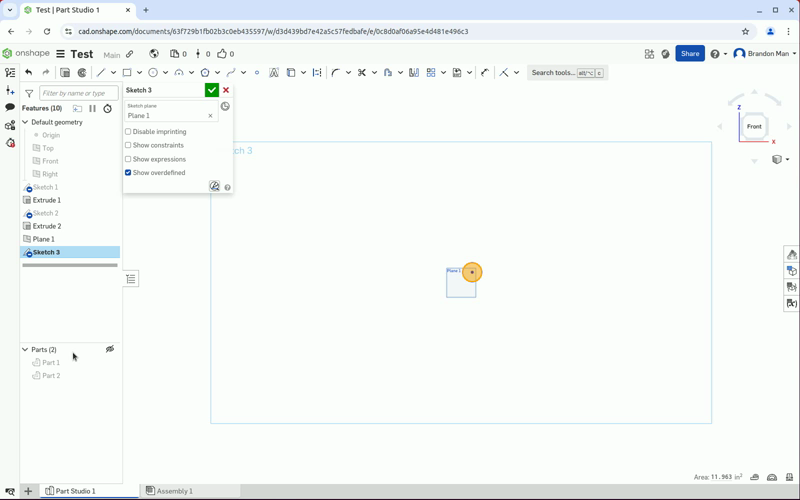
key(shift+e)
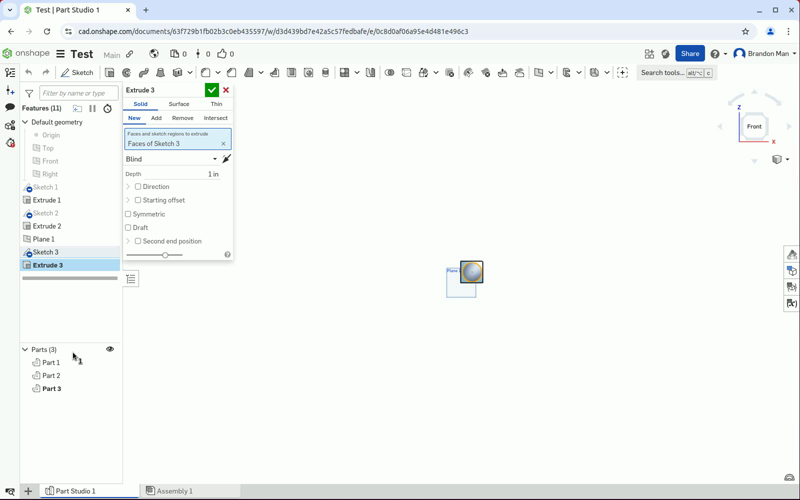
mouse_move(143, 106)
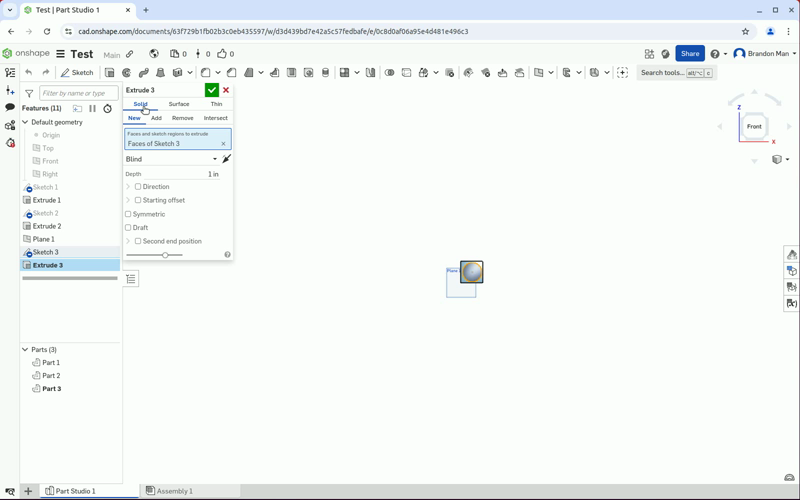
click(143, 106)
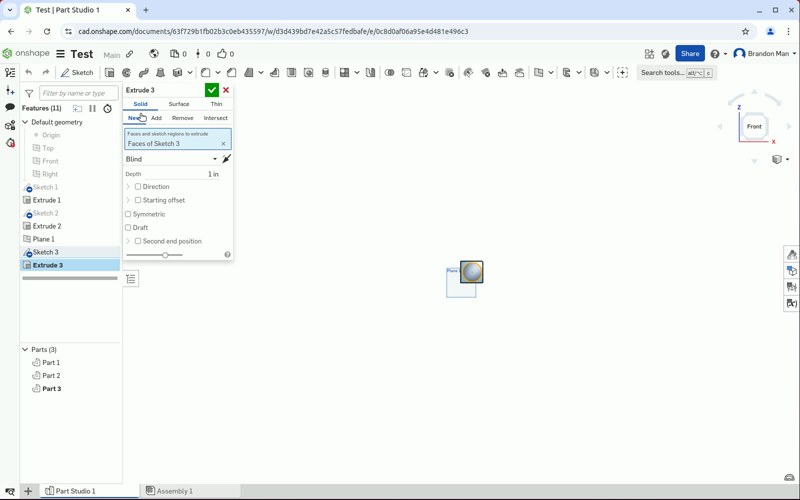
mouse_move(137, 120)
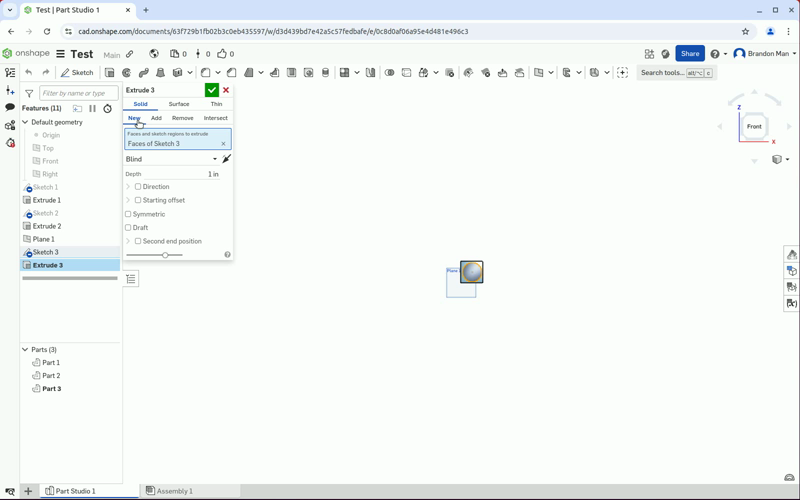
click(137, 120)
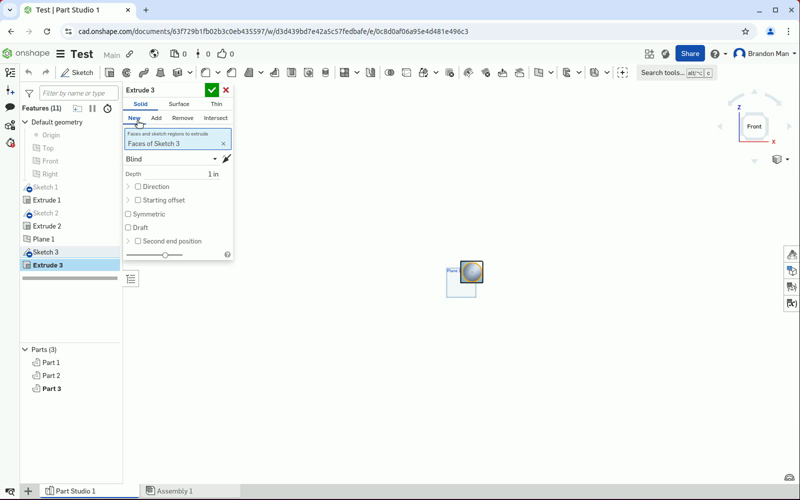
key(tab, 4)
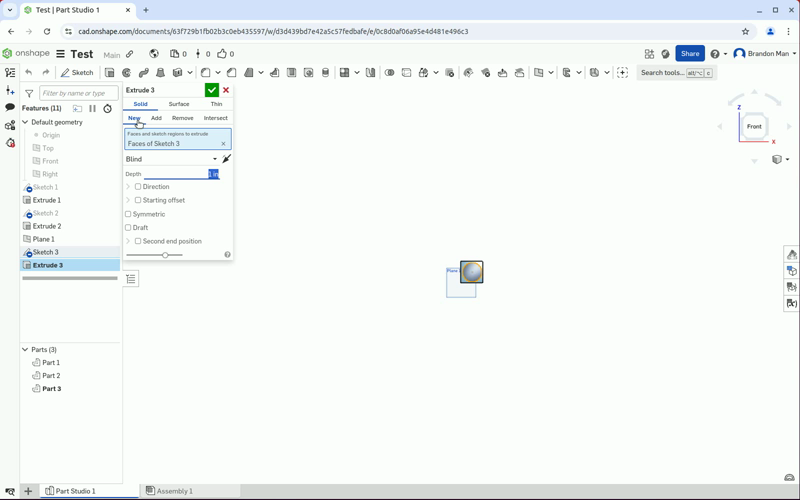
text(3.37)
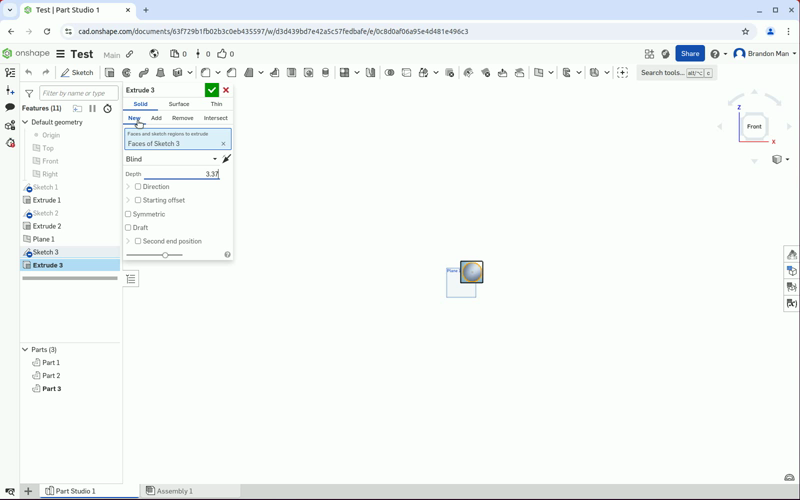
key(enter)
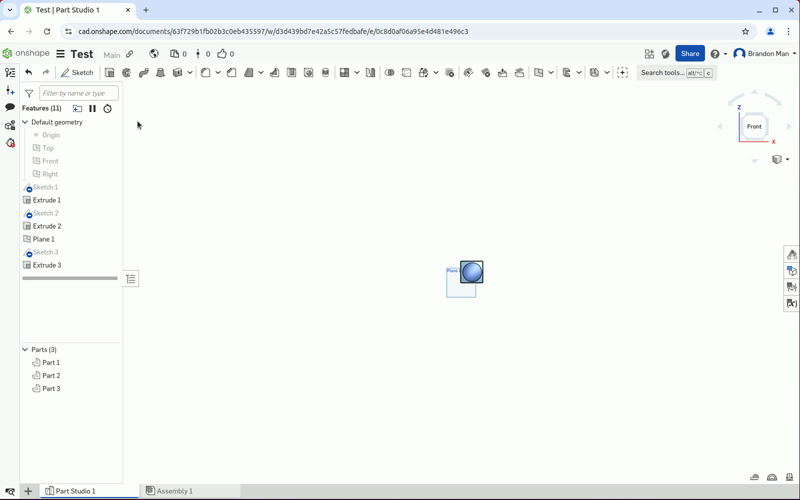
key(shift+h)
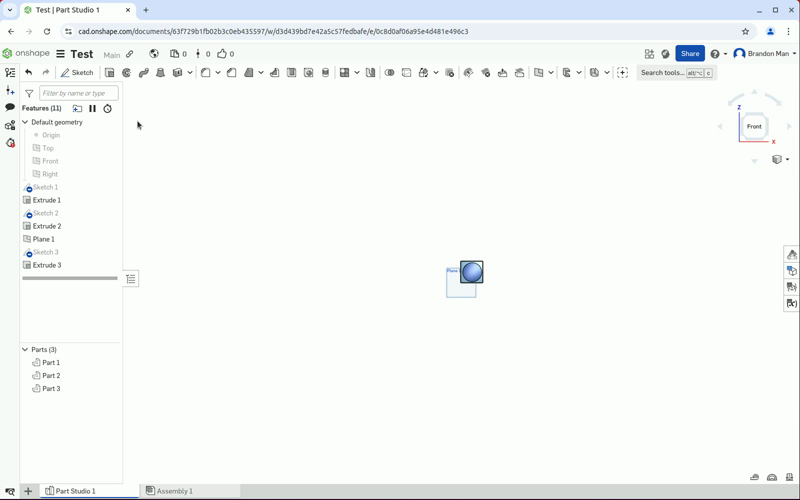
key(shift+h)
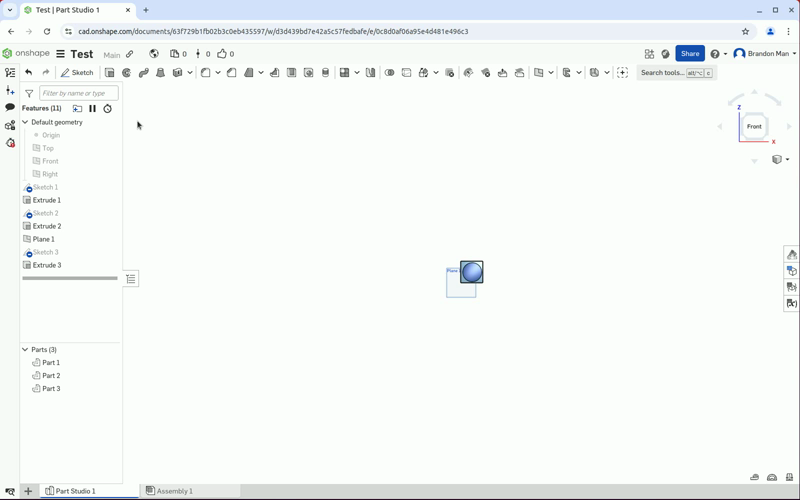
mouse_move(73, 189)
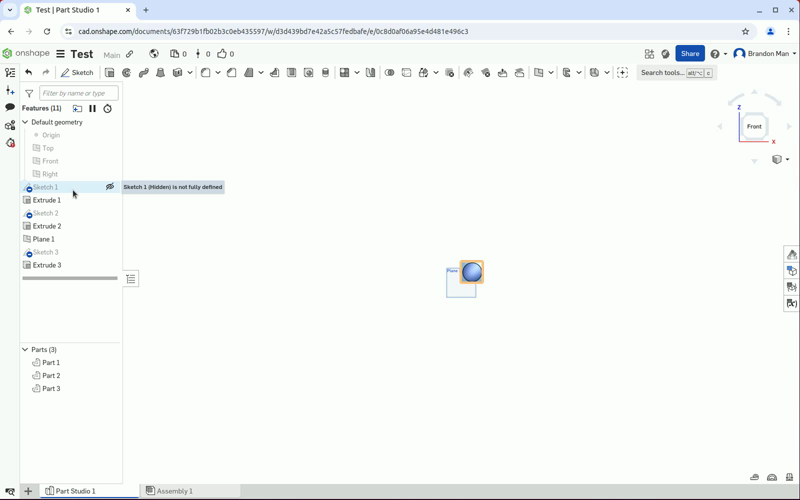
click(73, 189)
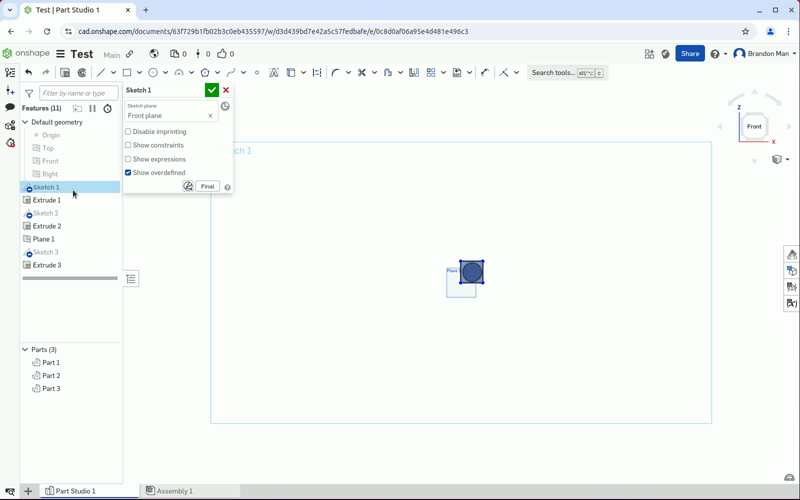
mouse_move(229, 92)
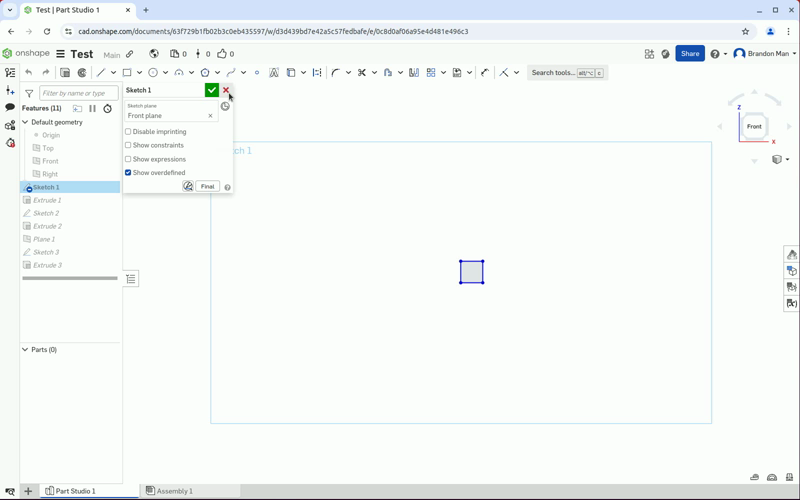
click(229, 92)
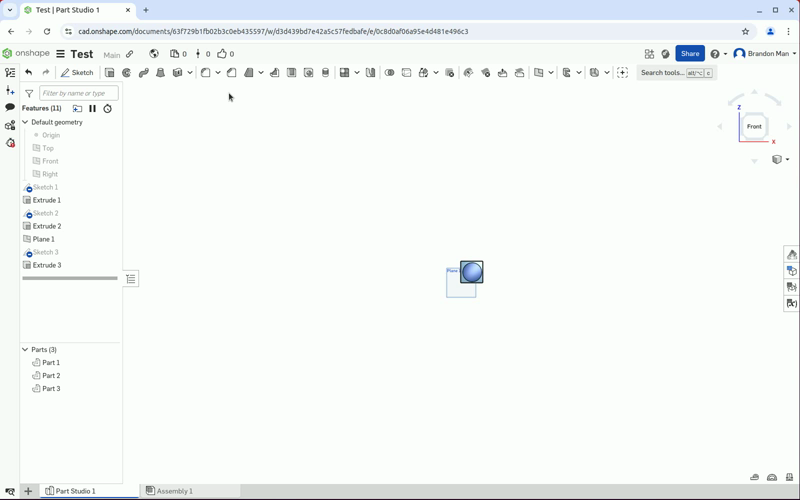
mouse_move(541, 75)
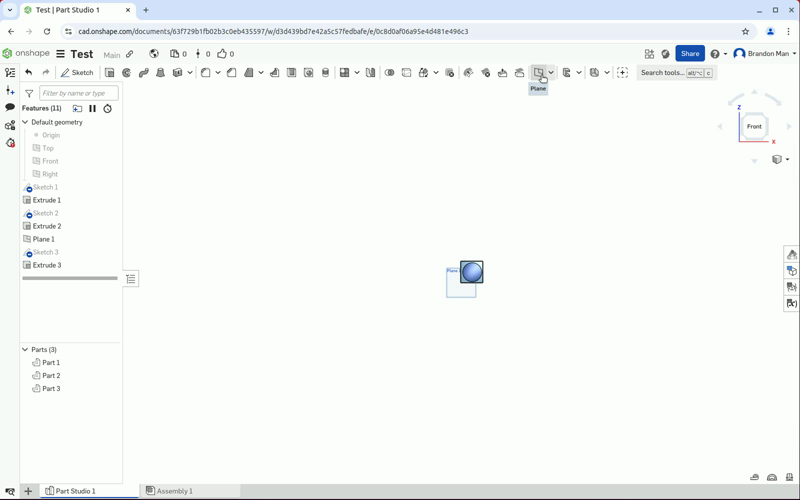
click(541, 75)
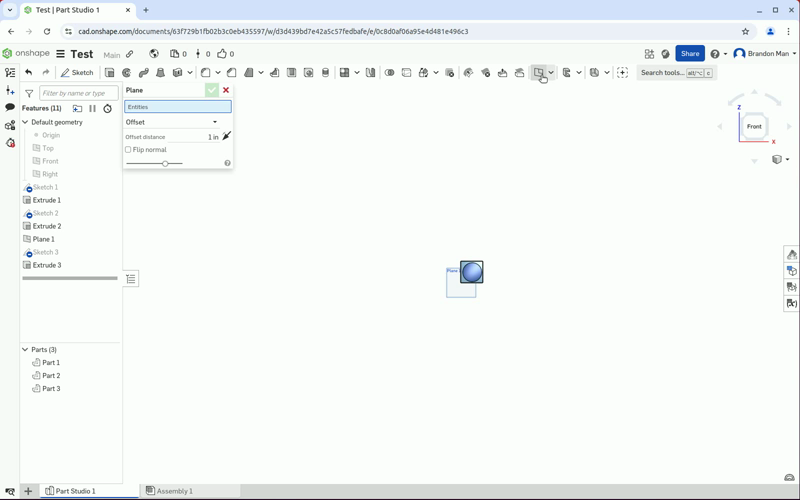
mouse_move(73, 163)
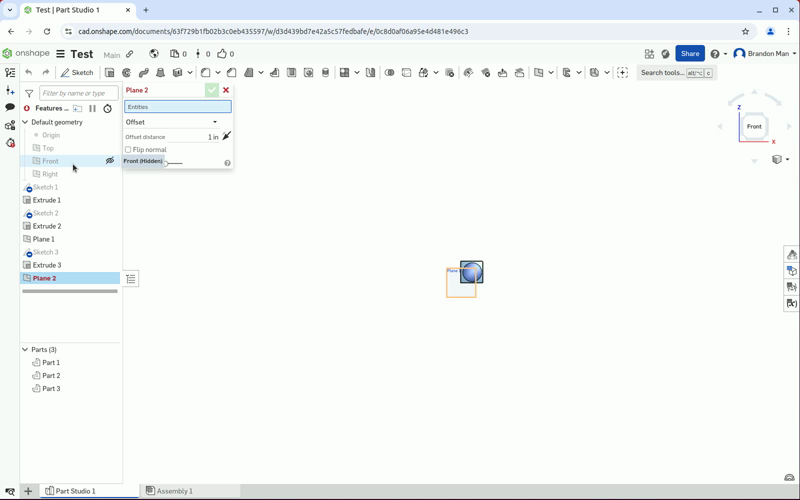
click(73, 163)
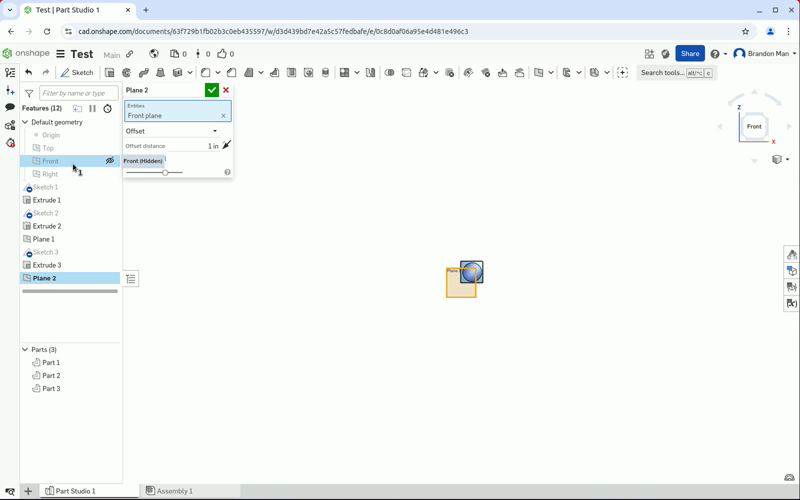
key(tab, 2)
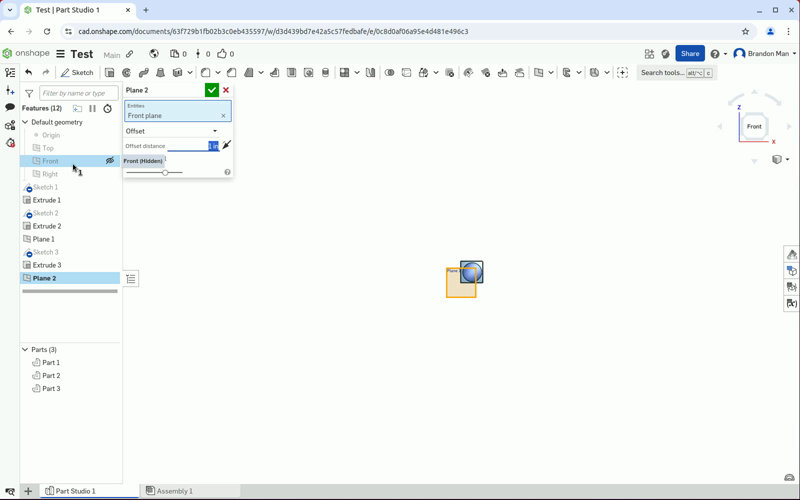
text(14.204)
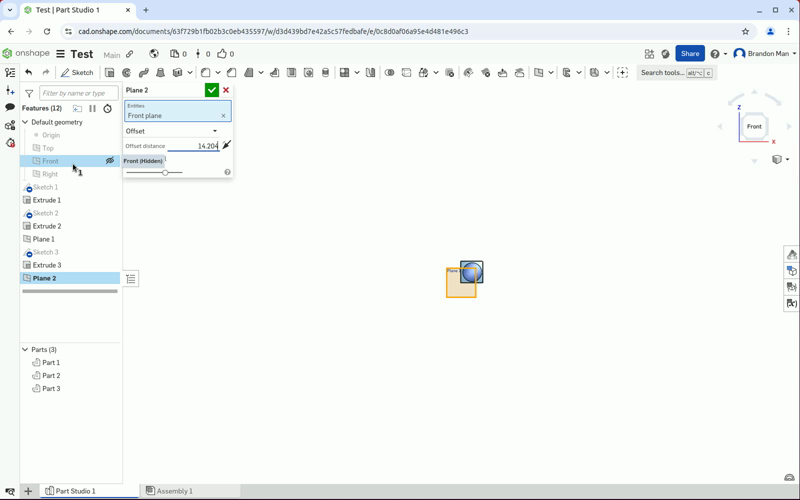
key(enter, 2)
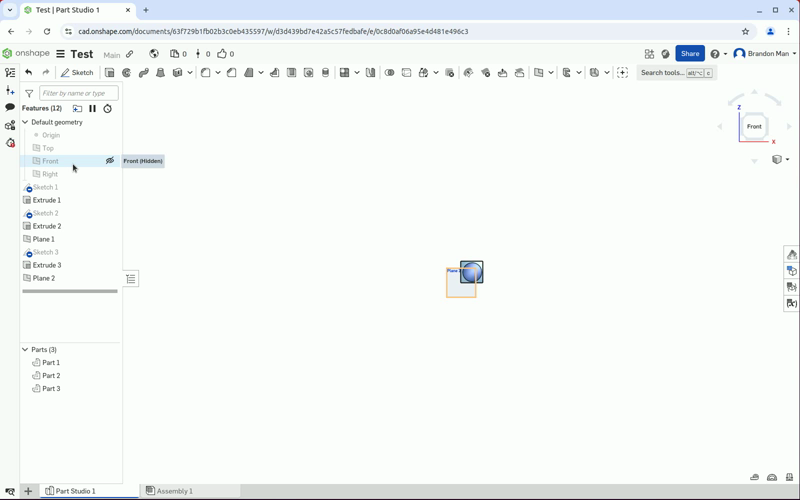
key(shift+s)
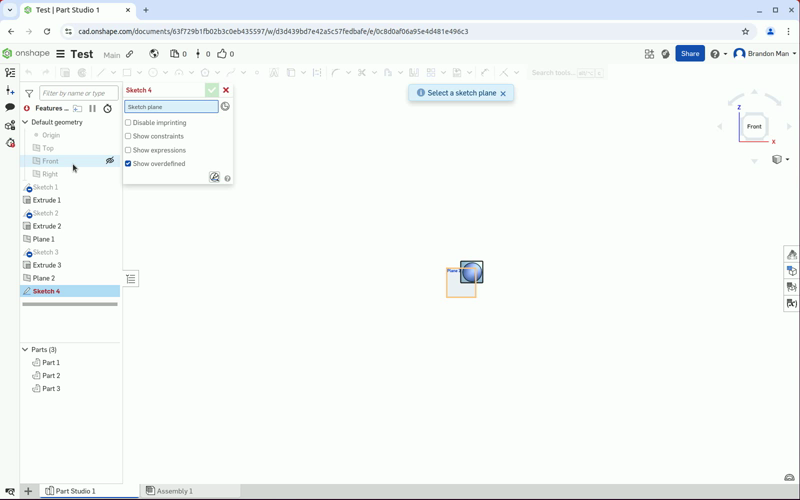
mouse_move(73, 280)
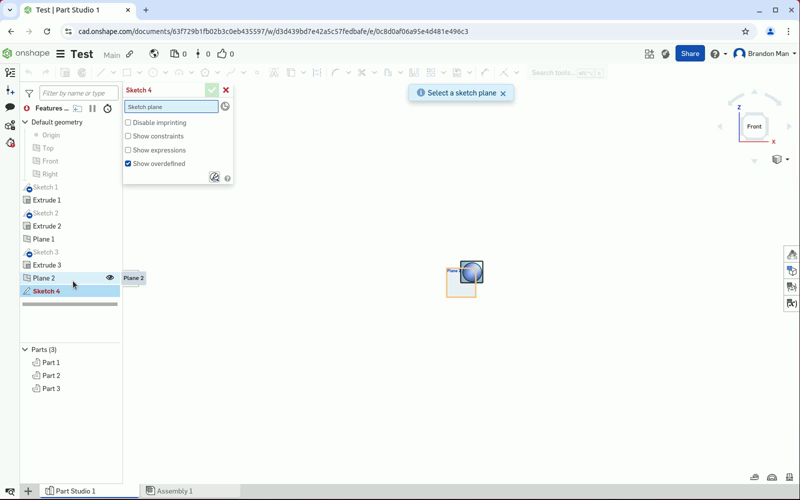
click(73, 280)
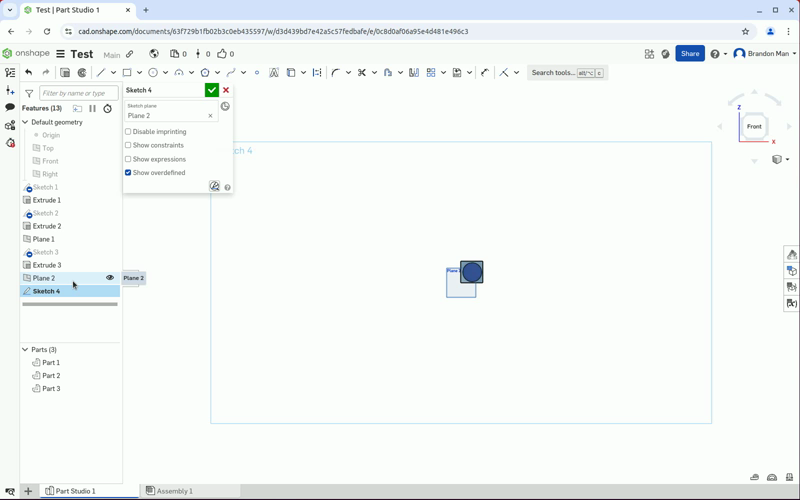
mouse_move(73, 352)
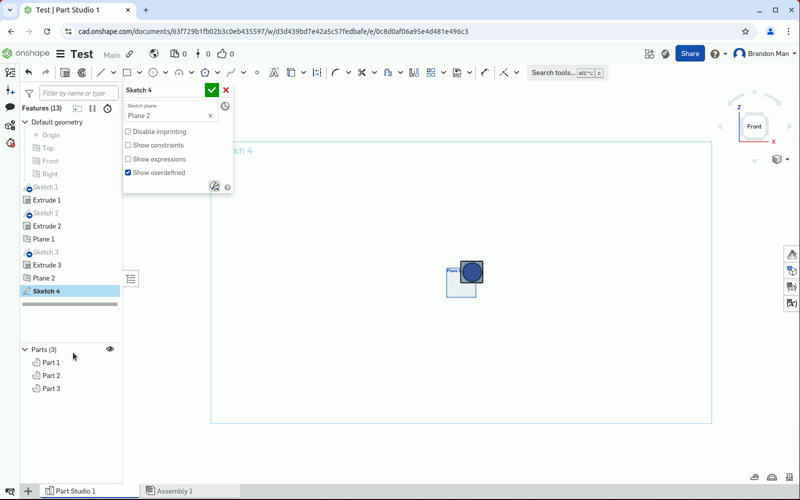
key(y)
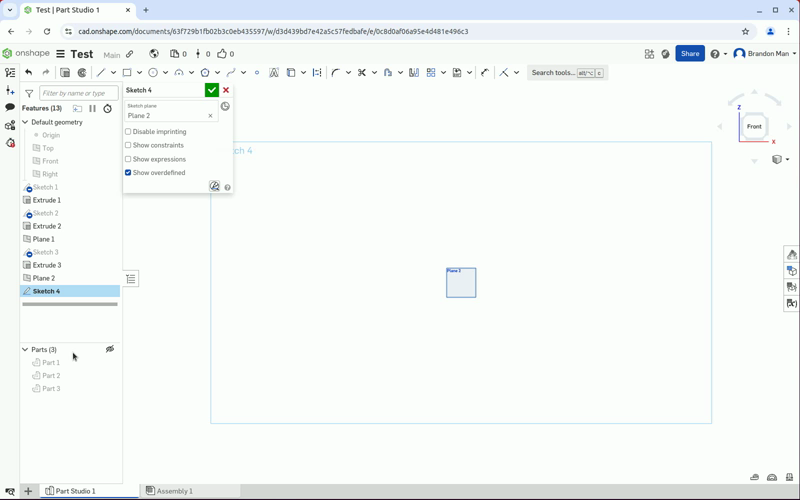
key(c)
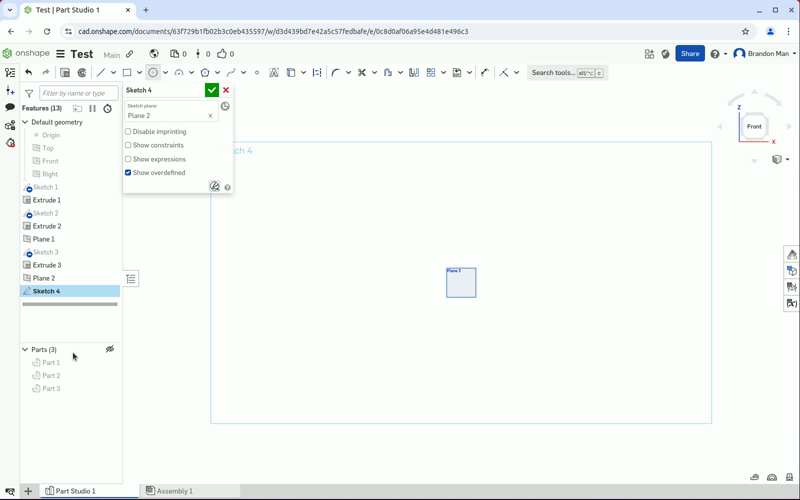
key_down(shift)
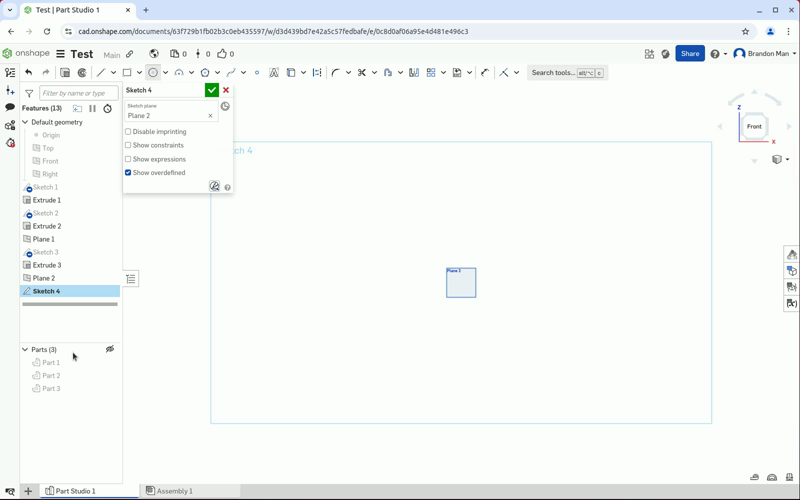
mouse_move(471, 272)
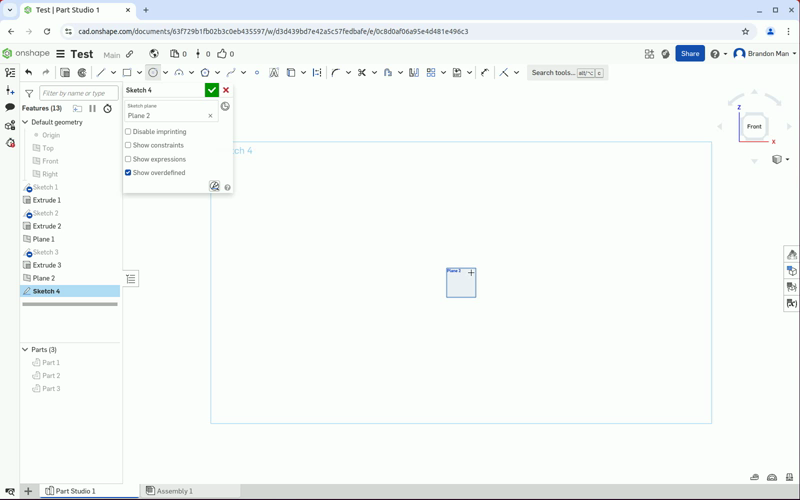
click(471, 272)
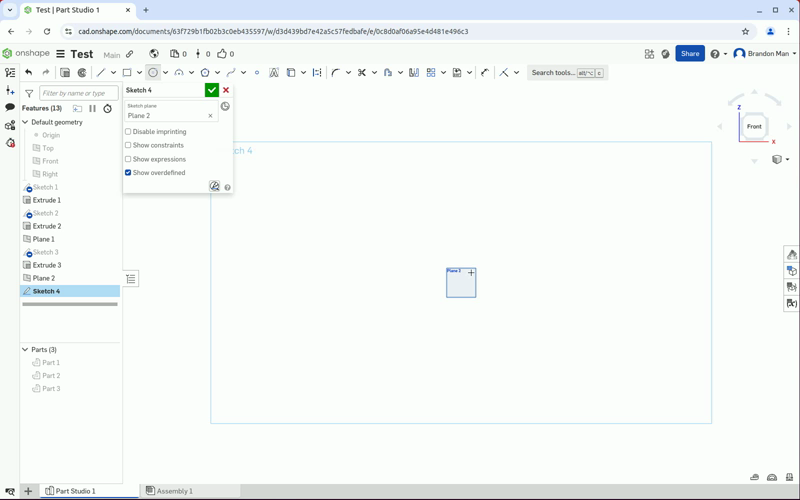
key_up(shift)
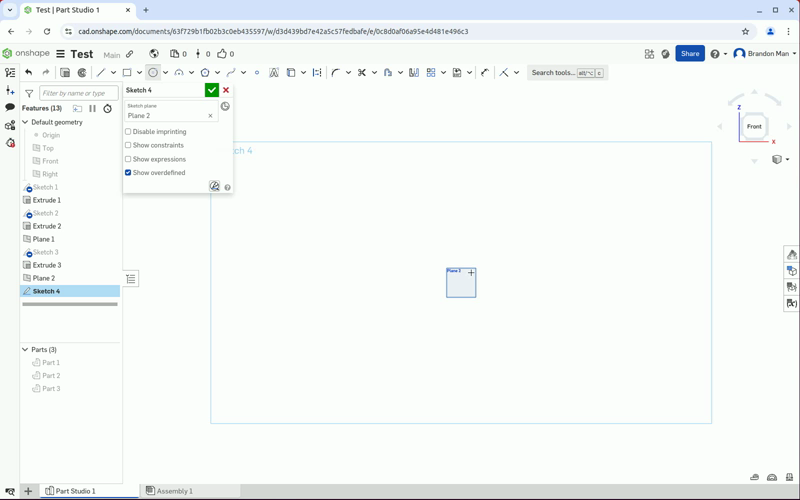
mouse_move(476, 272)
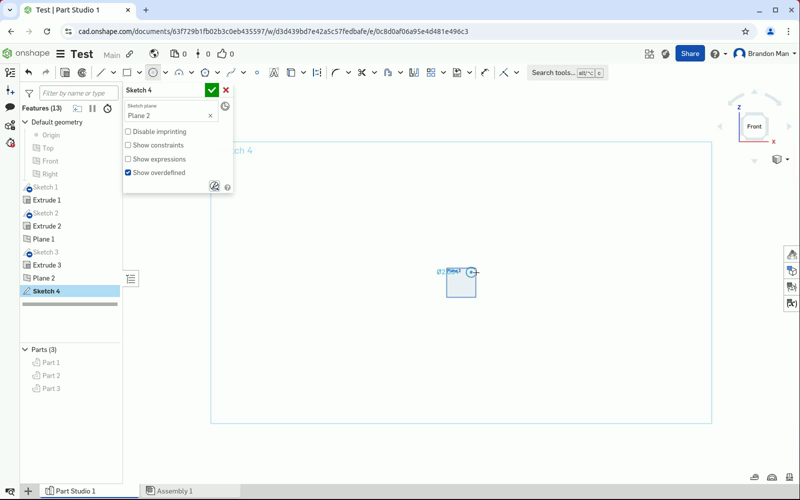
click(476, 272)
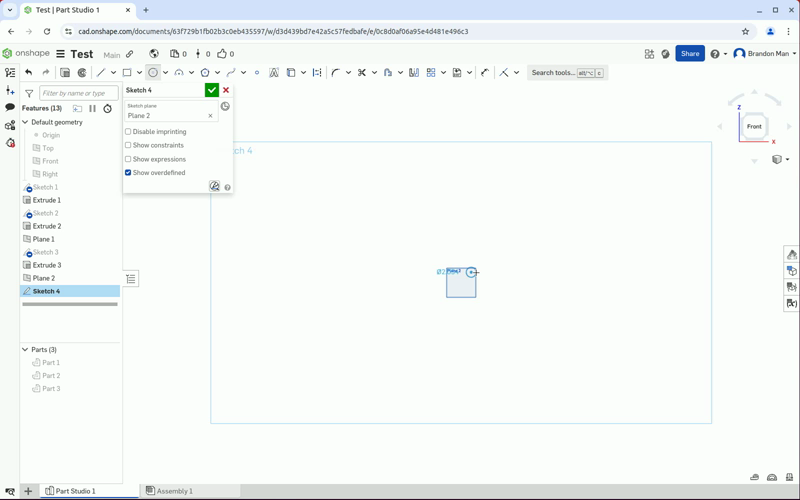
key(esc)
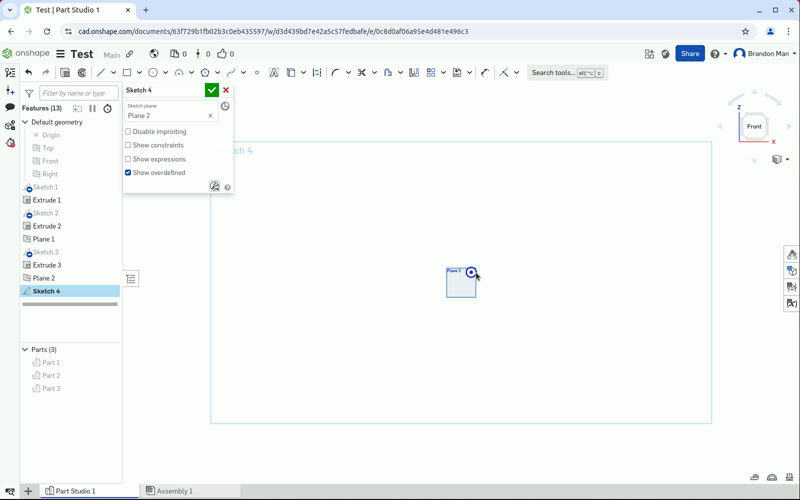
mouse_move(467, 271)
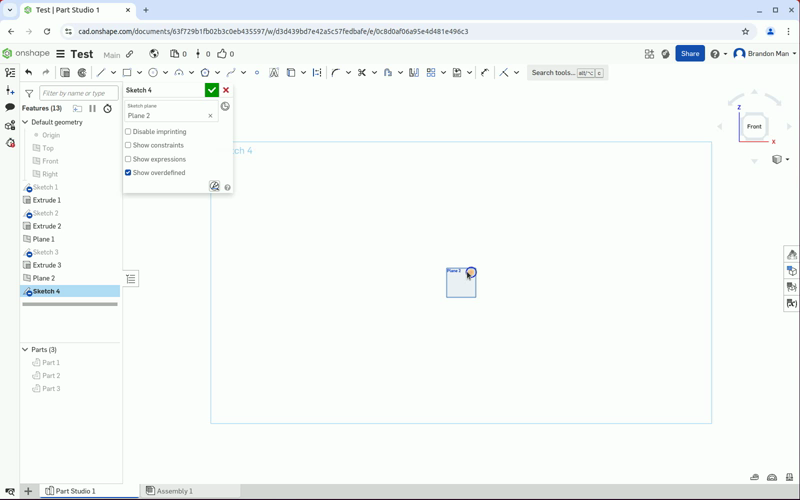
scroll(6)
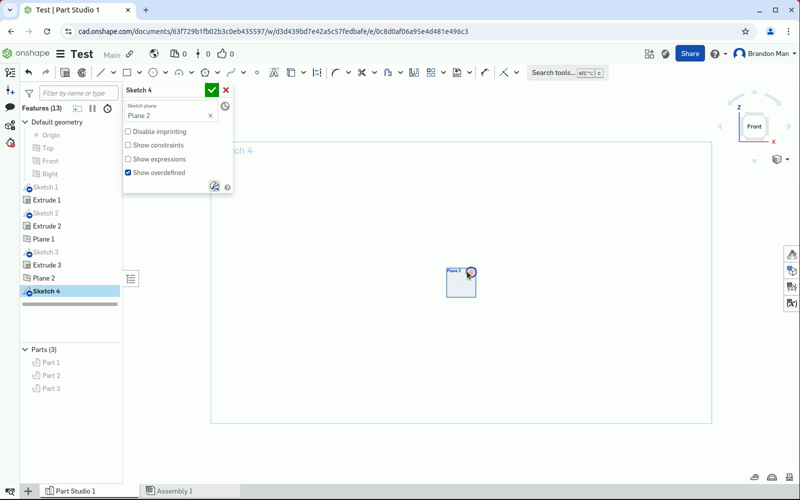
scroll(6)
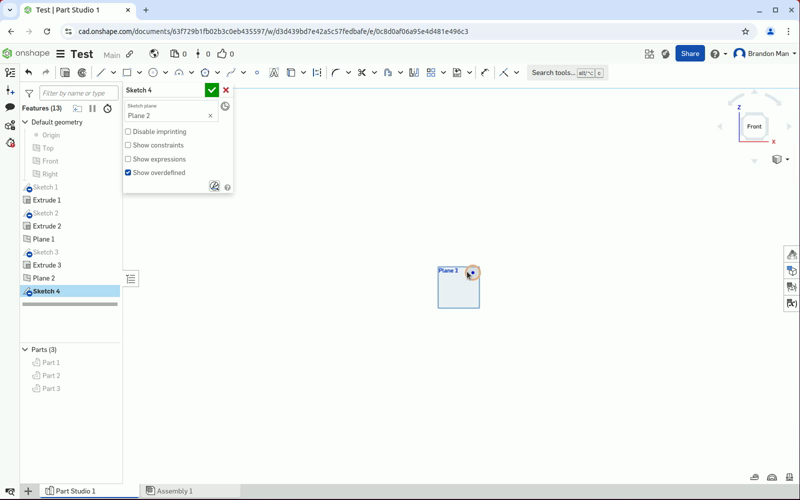
scroll(6)
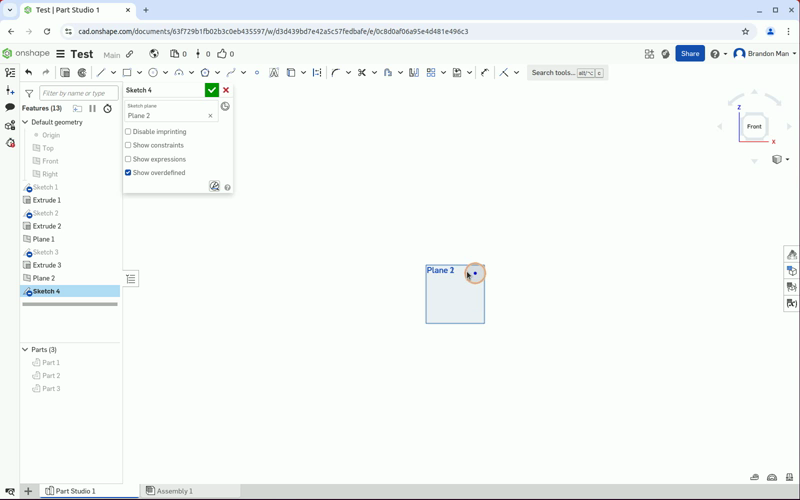
scroll(6)
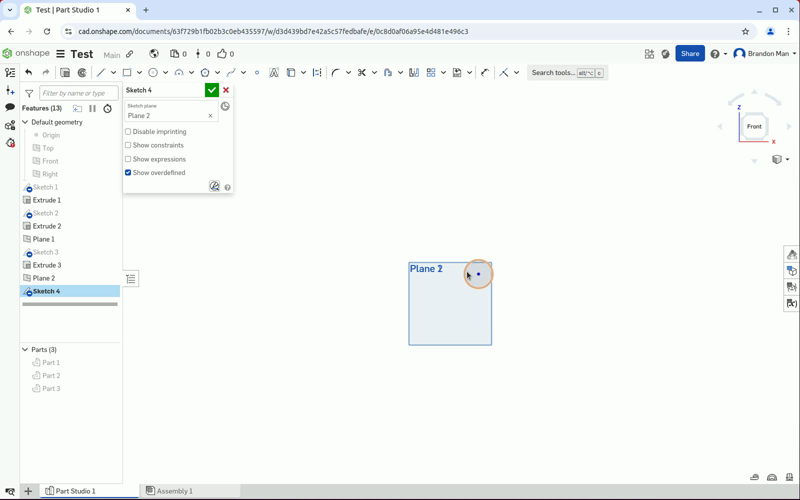
scroll(6)
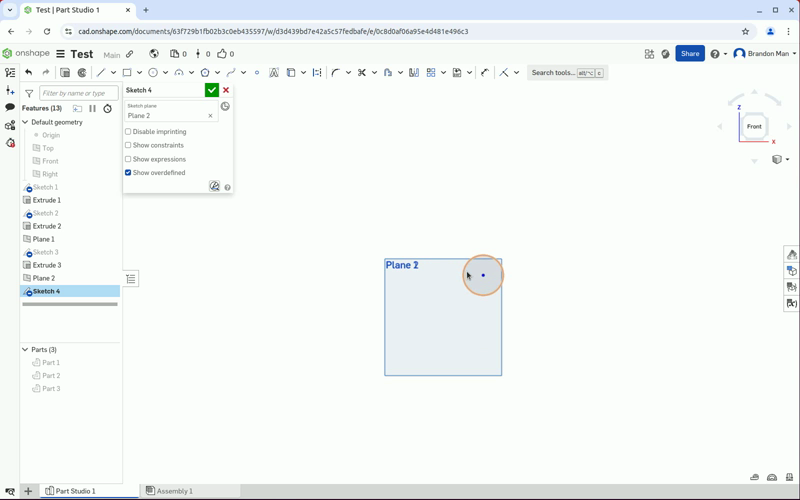
scroll(6)
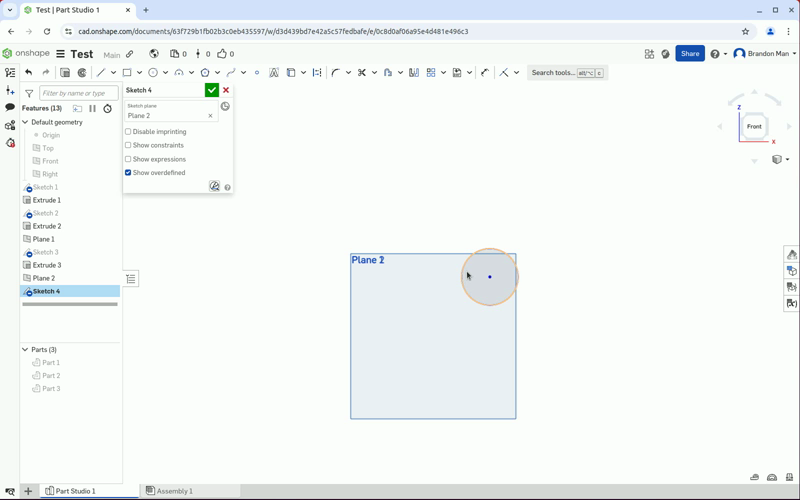
scroll(6)
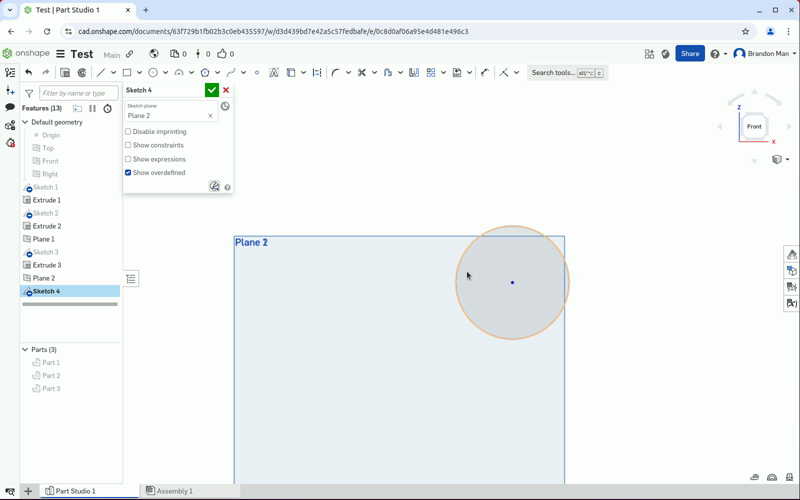
click(467, 271)
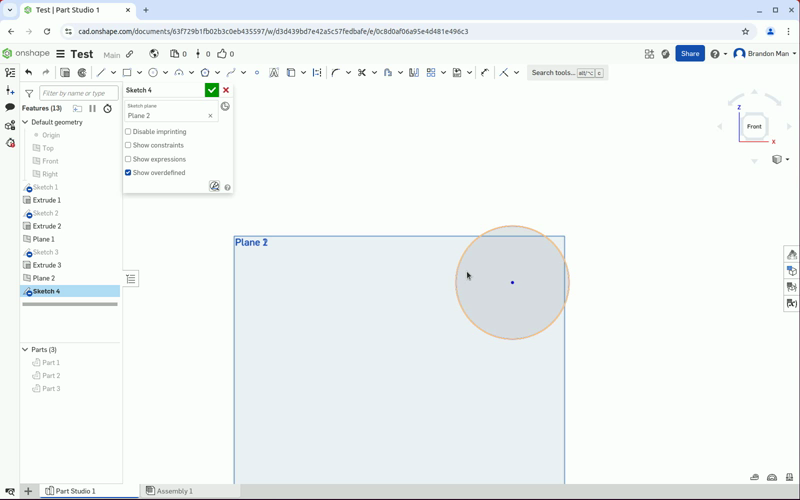
scroll(-6)
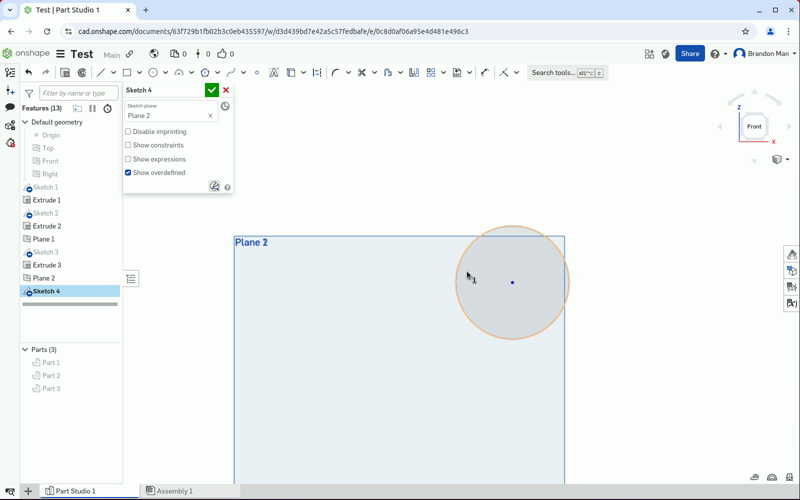
scroll(-6)
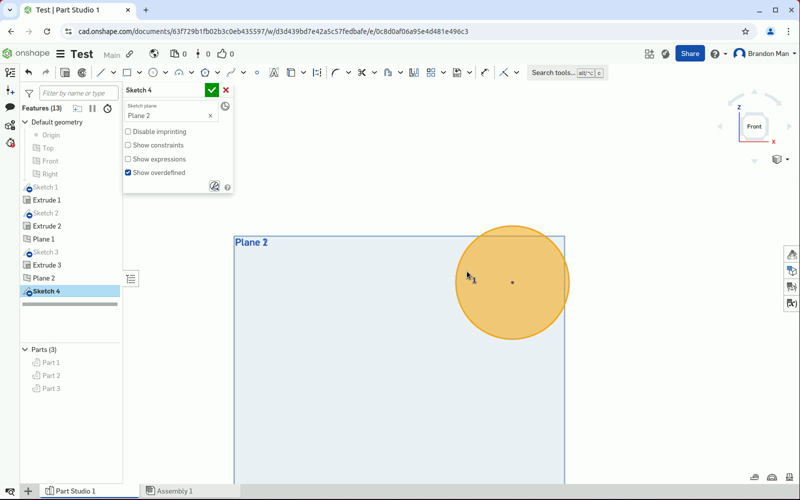
scroll(-6)
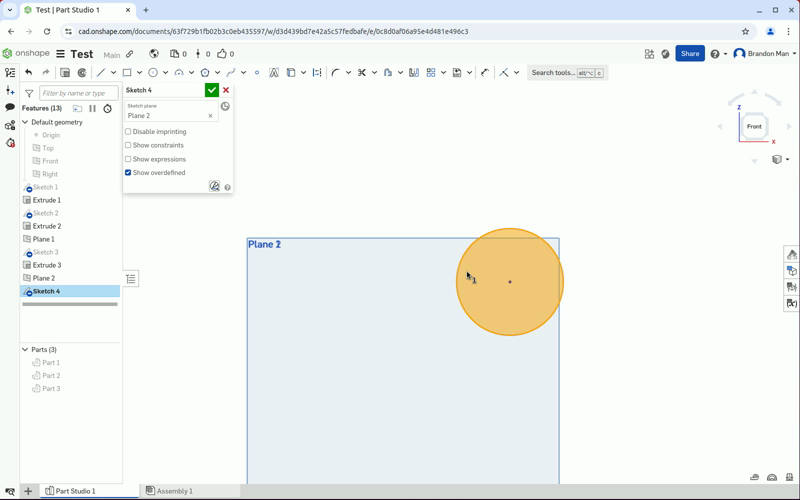
scroll(-6)
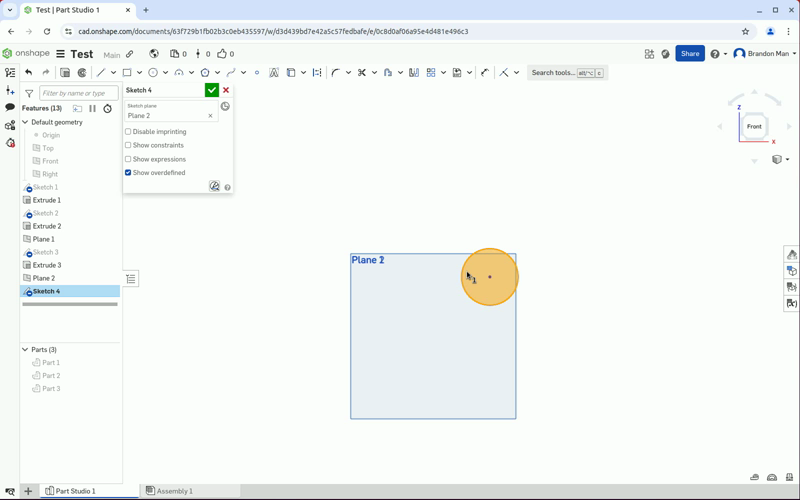
scroll(-6)
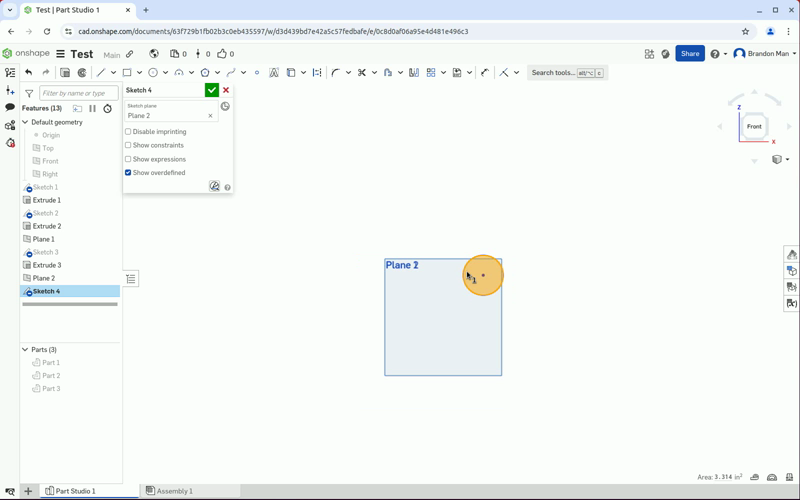
scroll(-6)
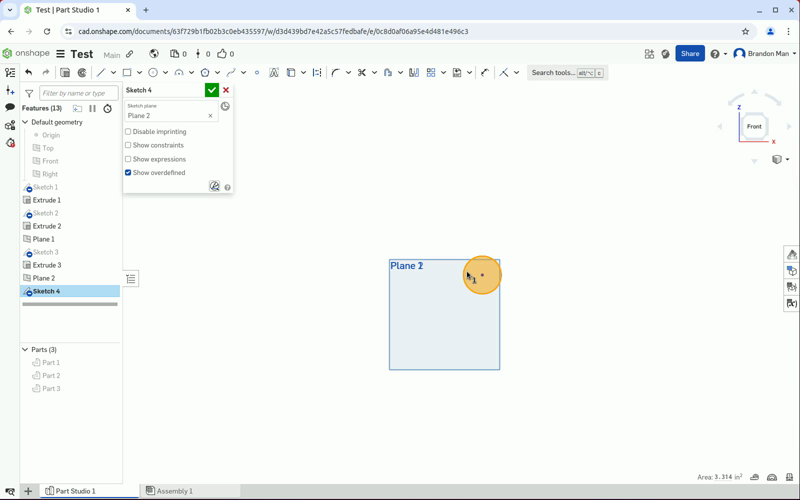
scroll(-6)
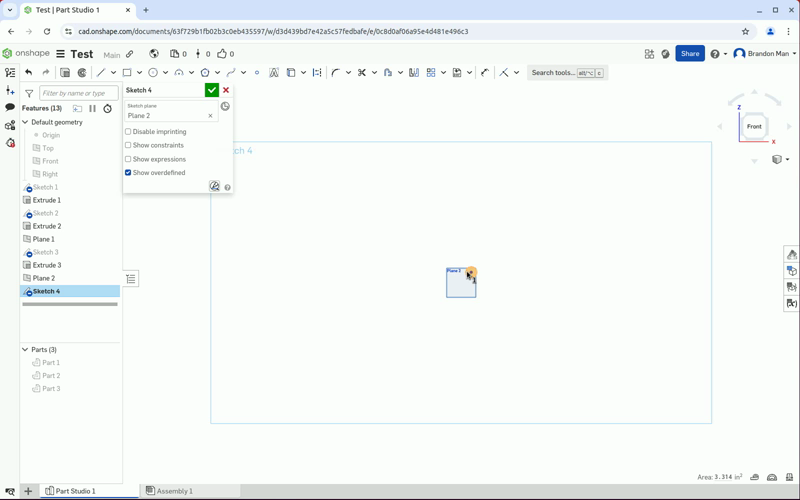
mouse_move(73, 352)
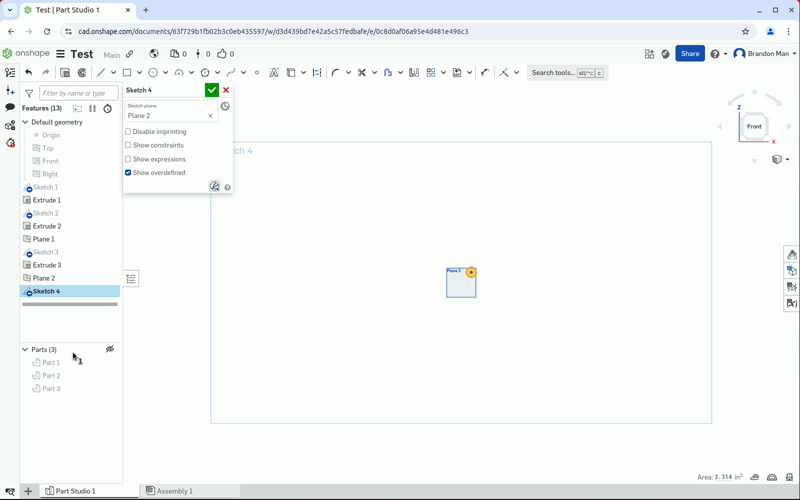
key(shift+y)
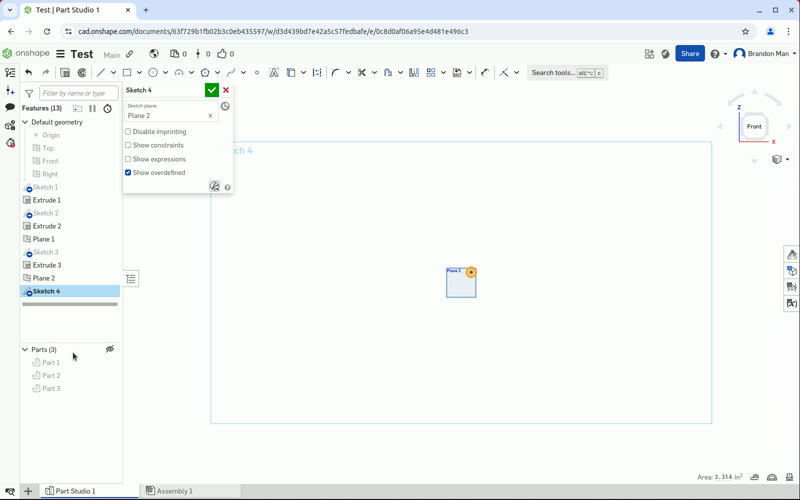
key(shift+e)
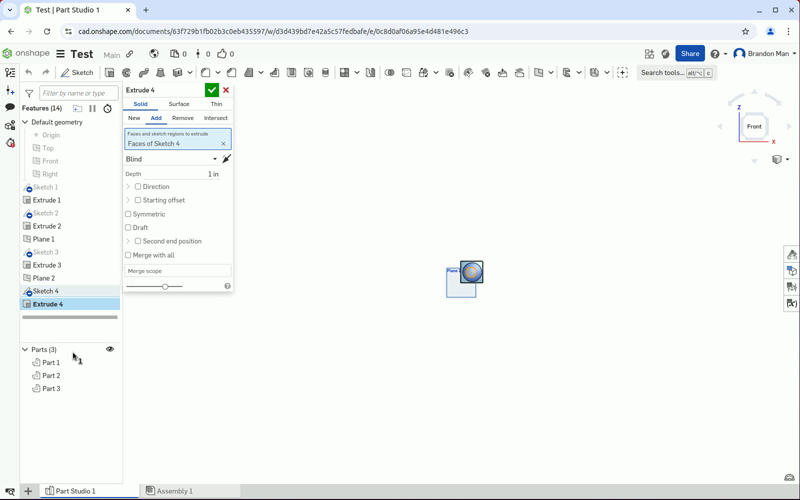
mouse_move(143, 106)
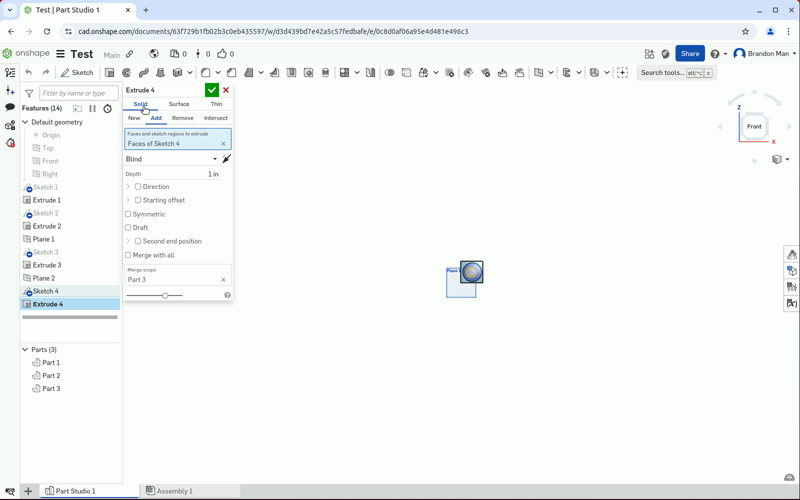
click(143, 106)
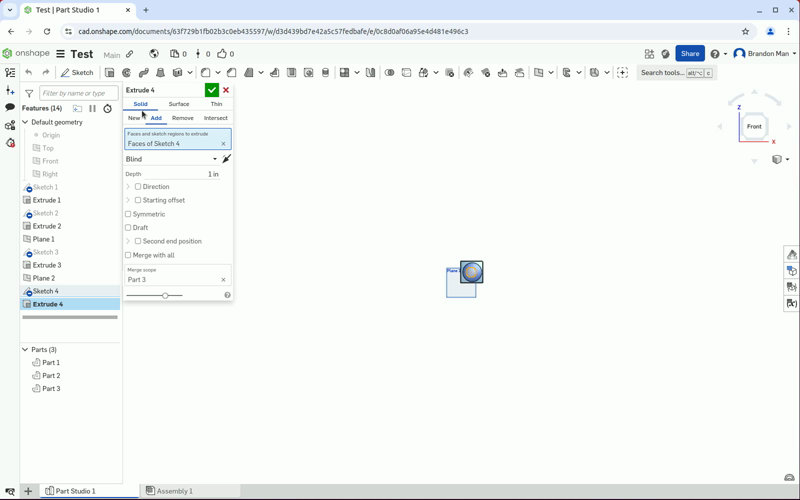
mouse_move(137, 120)
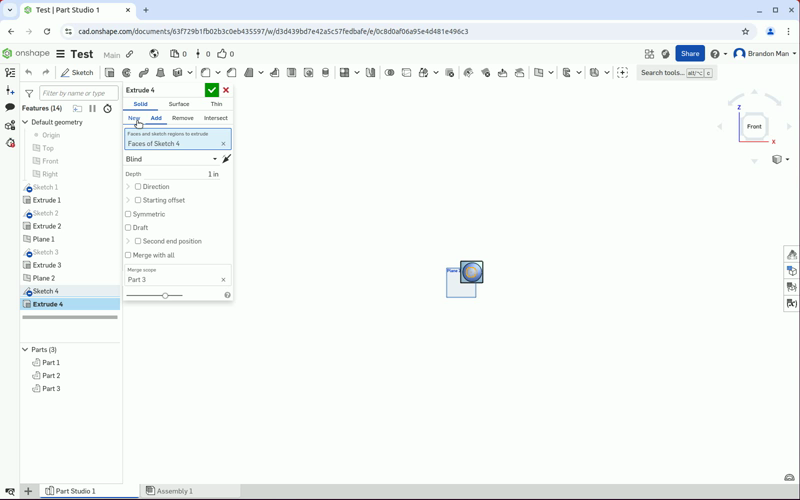
click(137, 120)
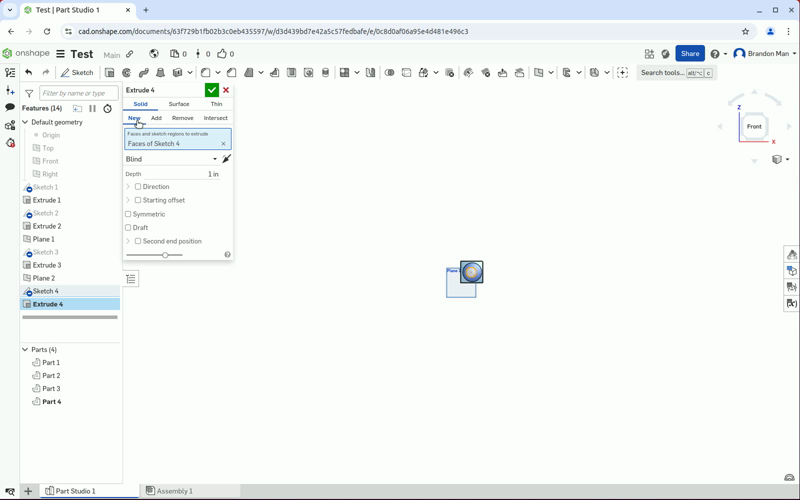
key(tab, 4)
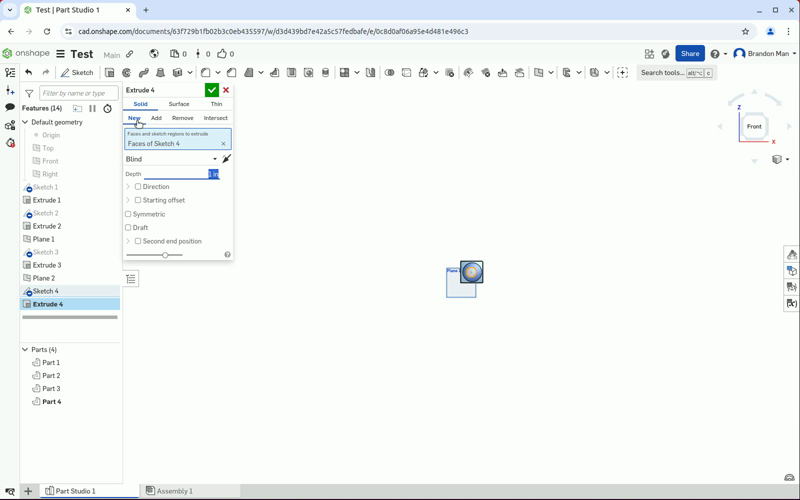
text(8.906)
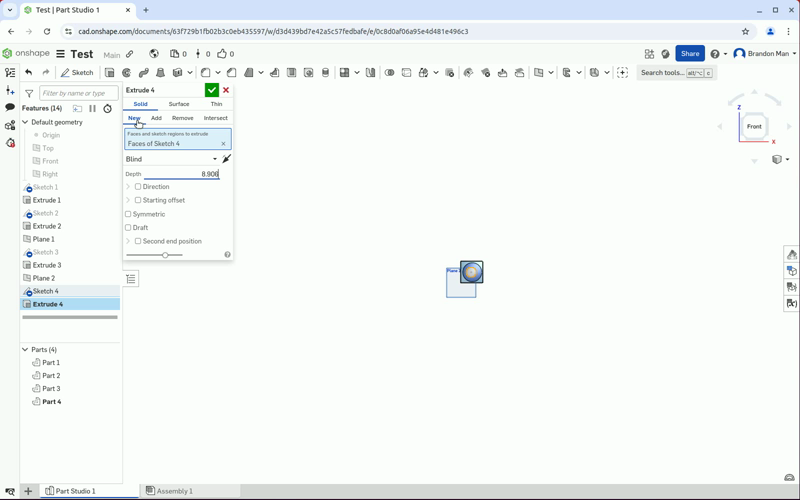
key(enter)
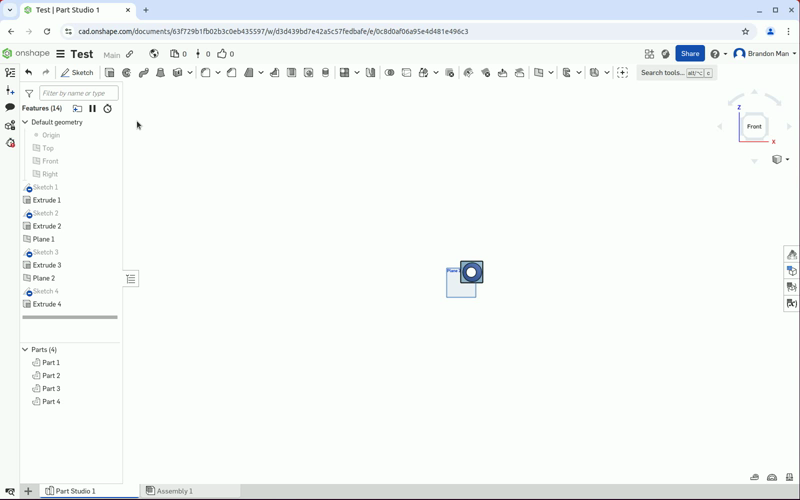
key(shift+h)
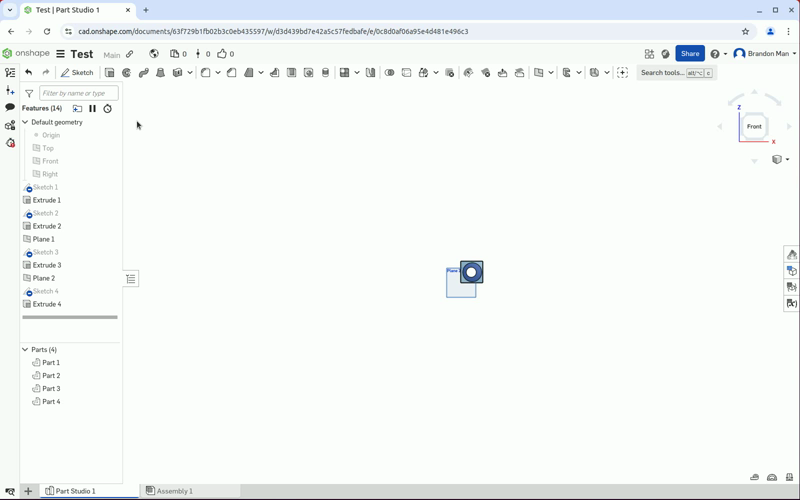
key(shift+h)
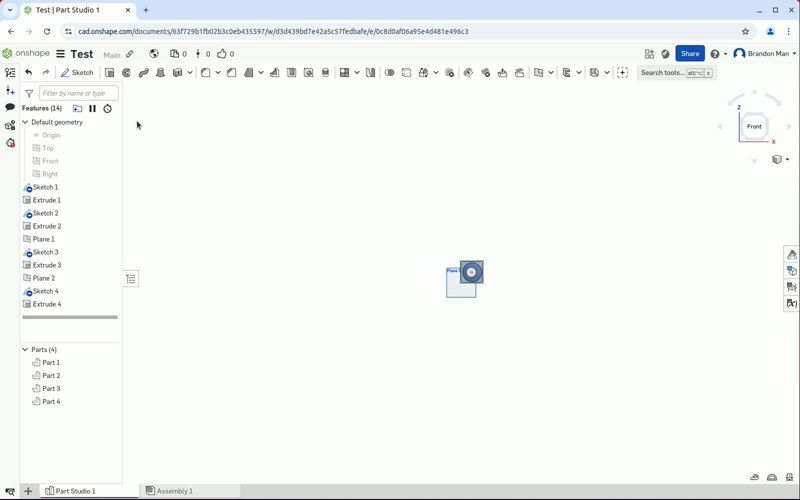
key(shift+7)
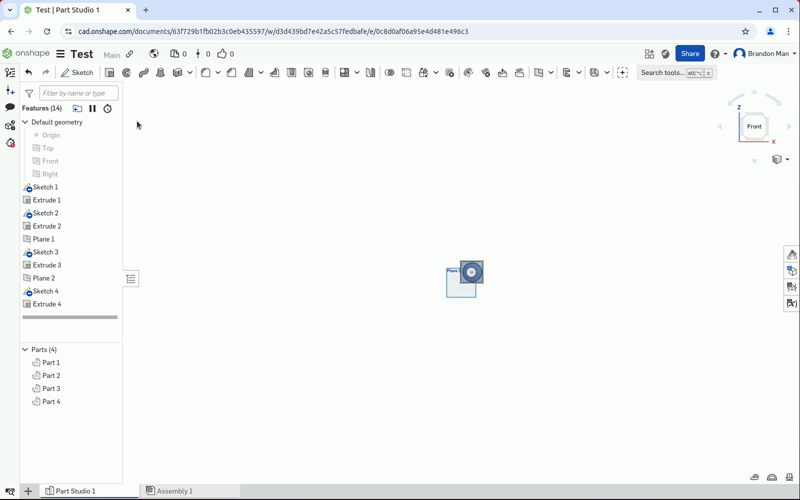
key(left, 2)
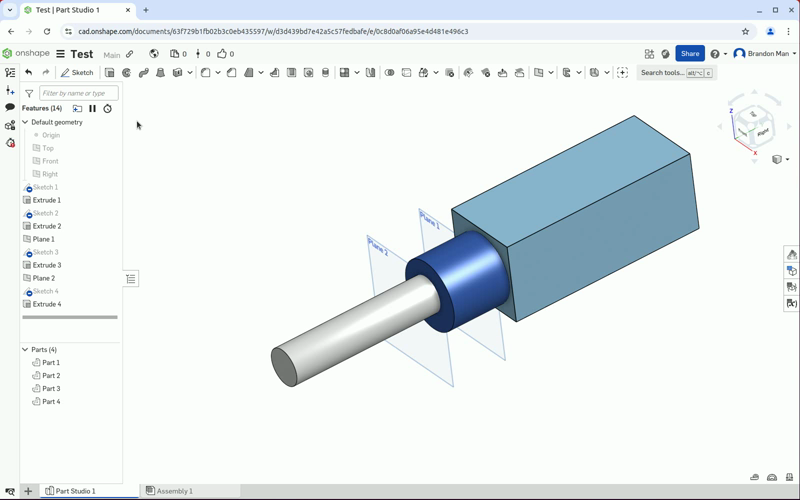
key(down, 2)
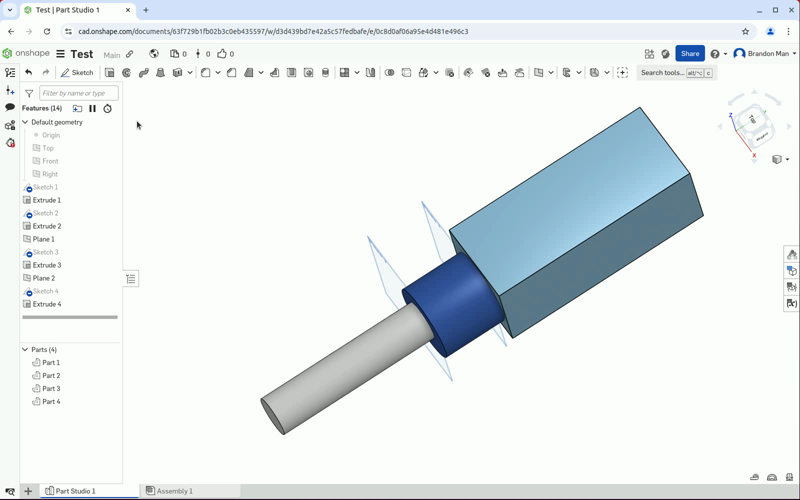
key(up, 2)
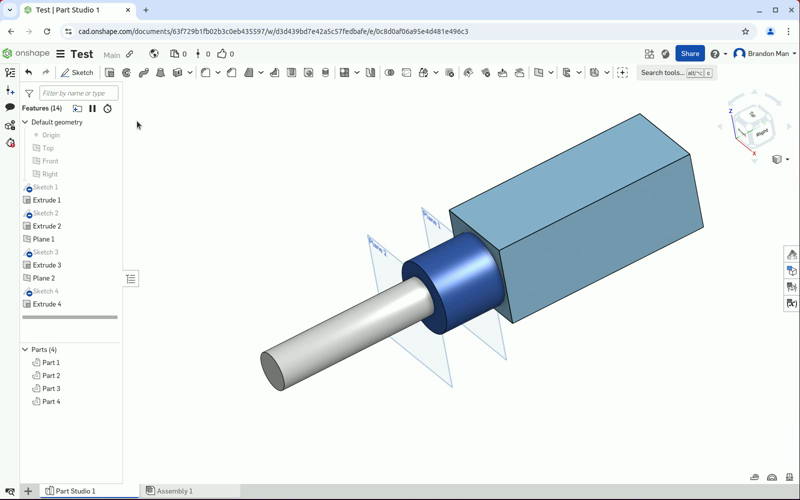
key(right, 2)
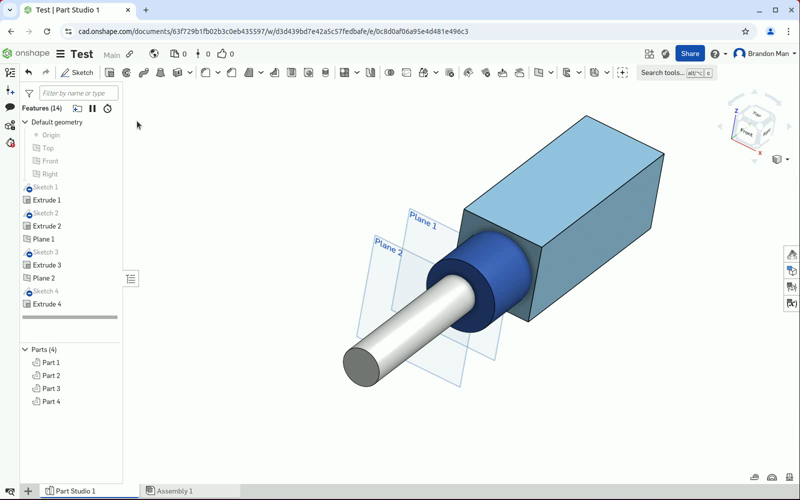
mouse_move(73, 189)
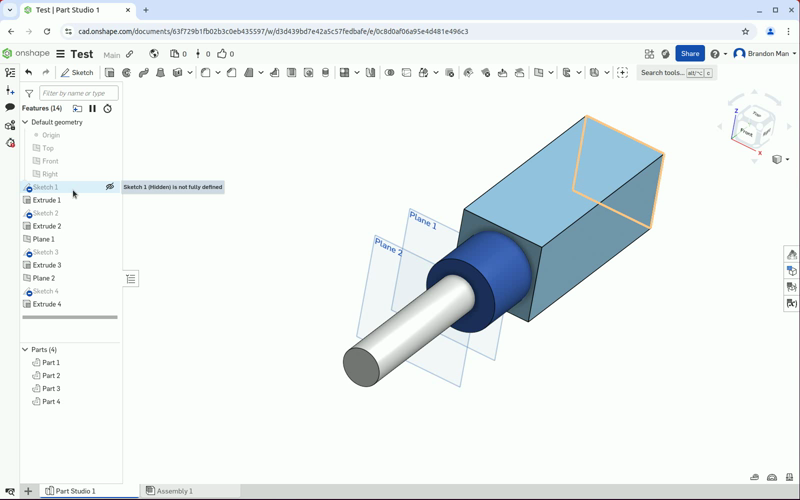
click(73, 189)